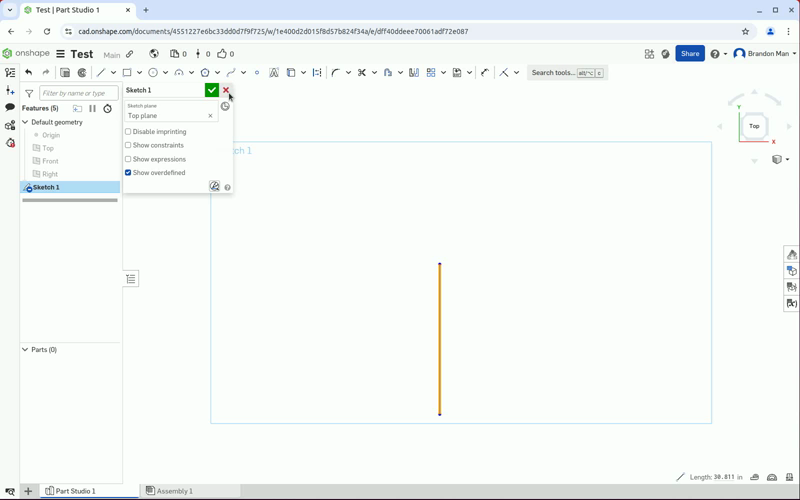
key(shift+h)
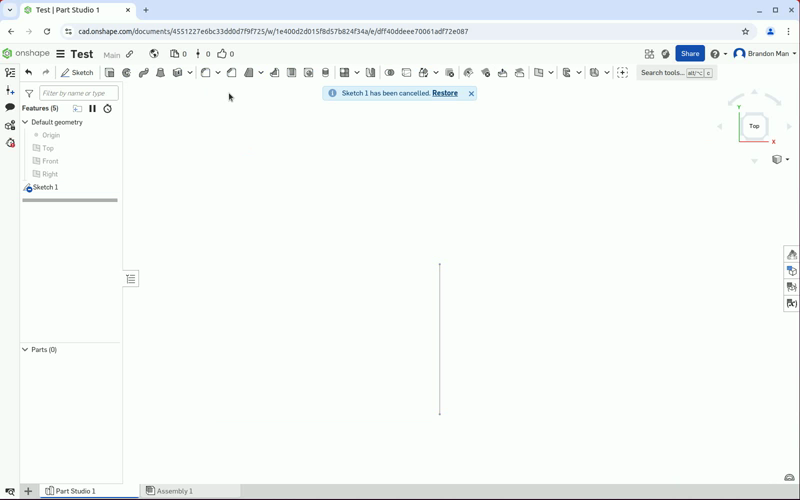
key(shift+s)
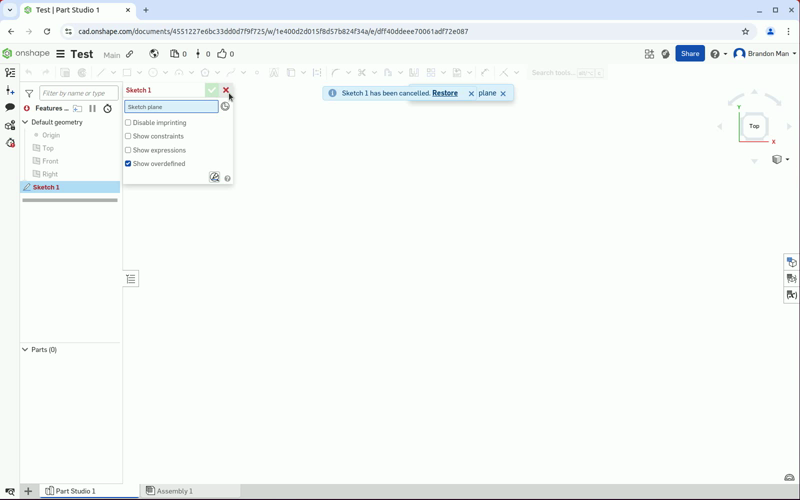
mouse_move(73, 150)
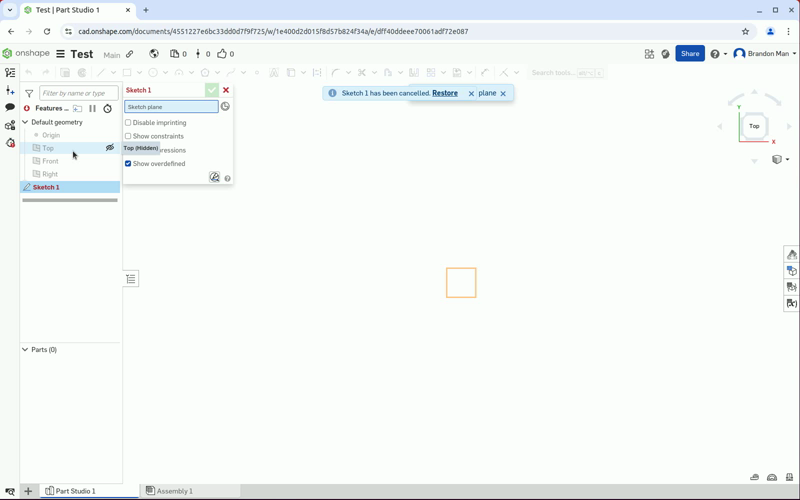
click(73, 150)
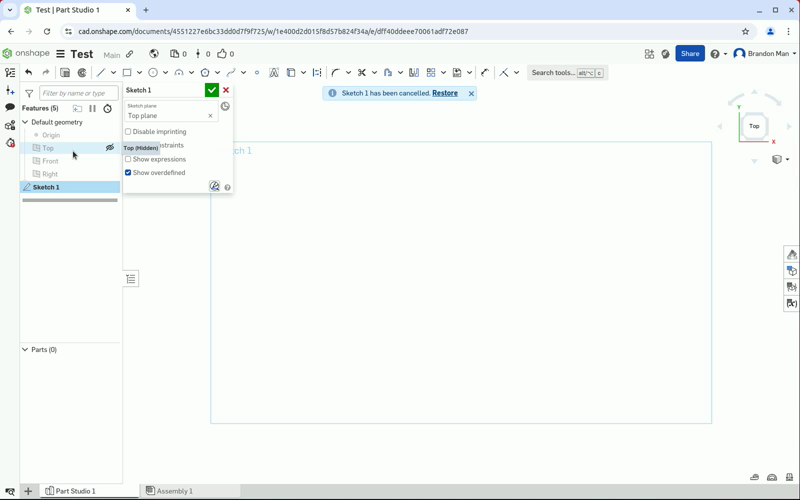
mouse_move(73, 352)
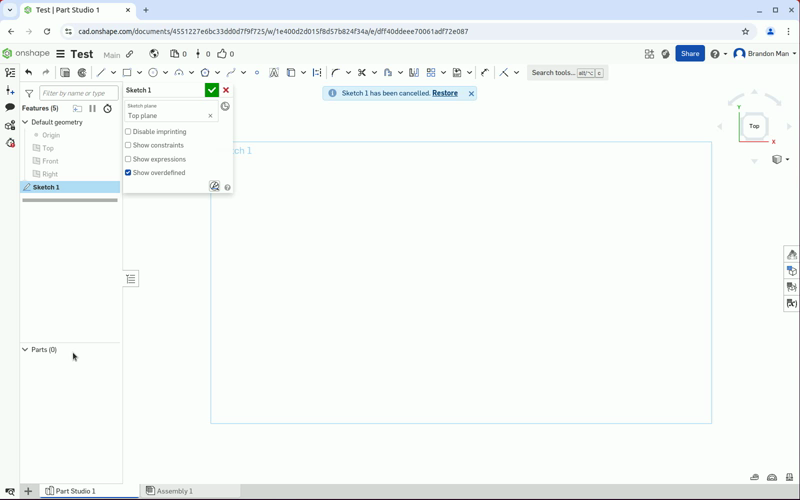
key(y)
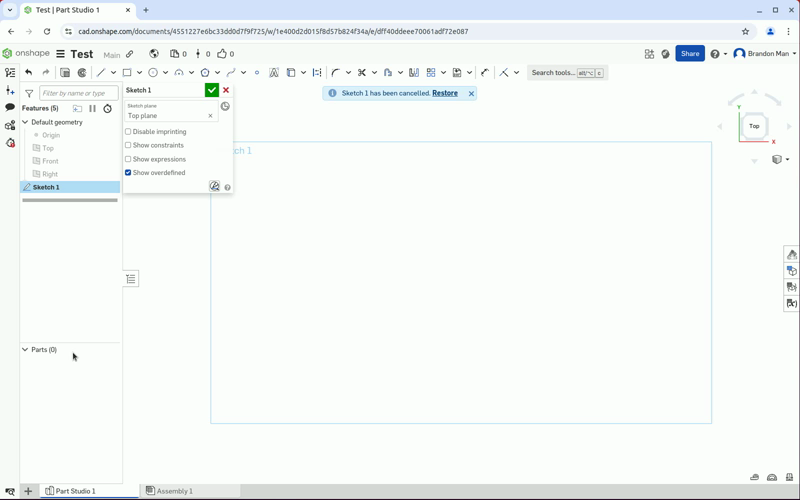
key(l)
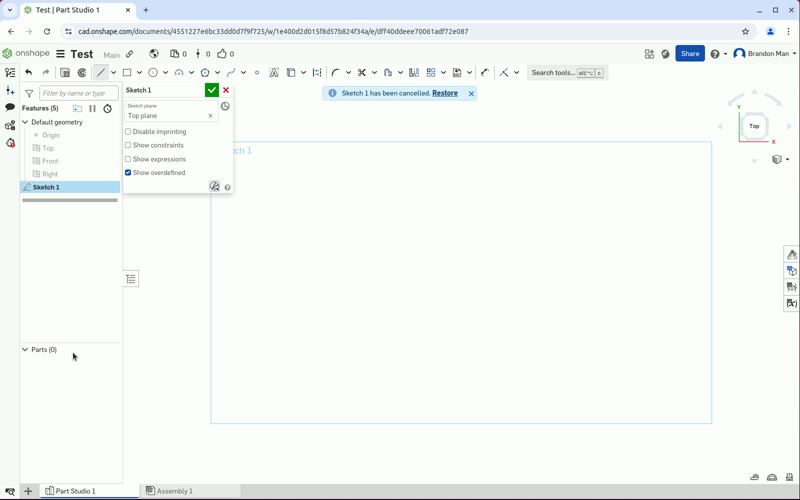
key_down(shift)
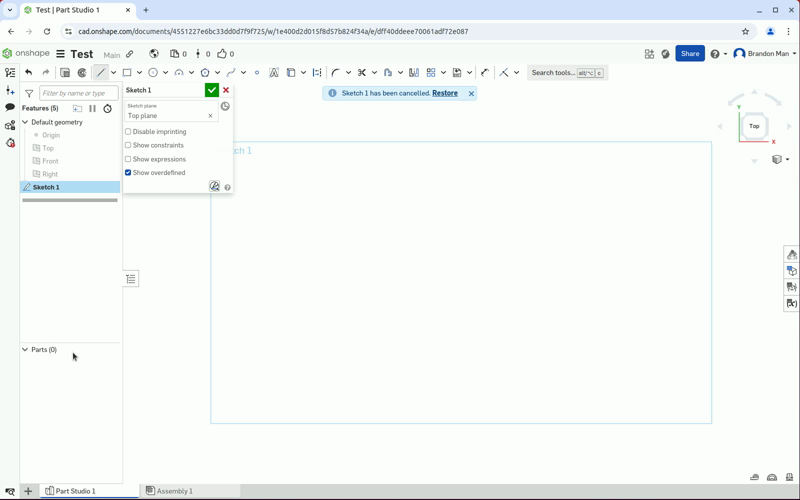
mouse_move(369, 298)
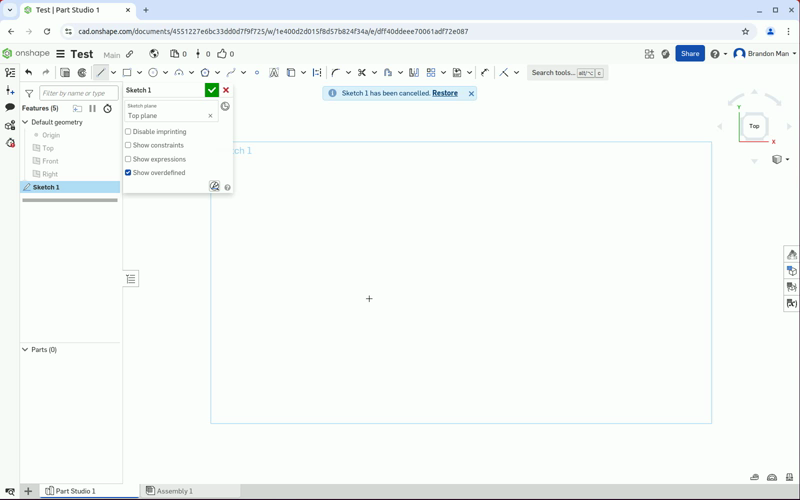
click(369, 298)
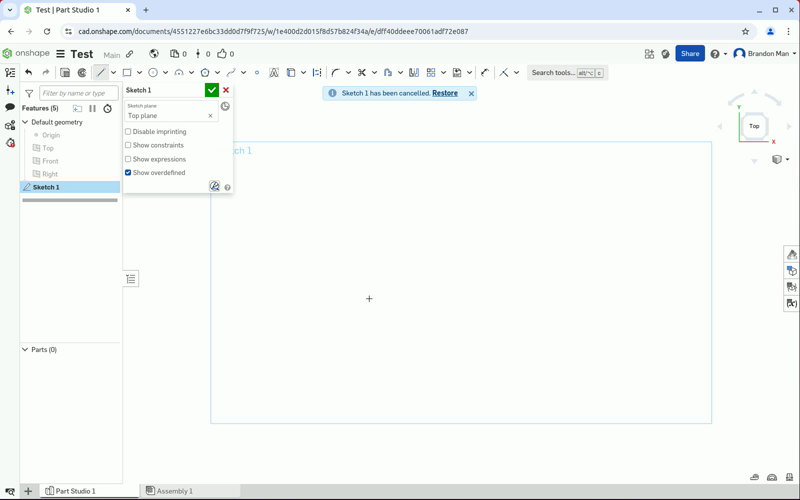
key_up(shift)
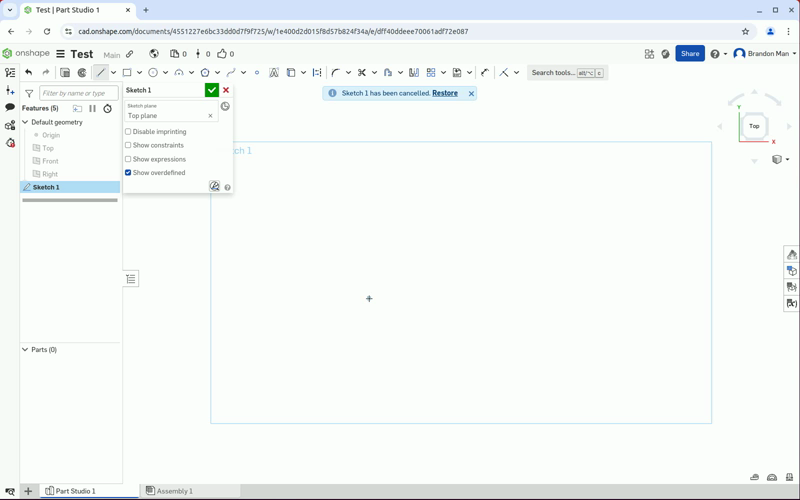
key_down(shift)
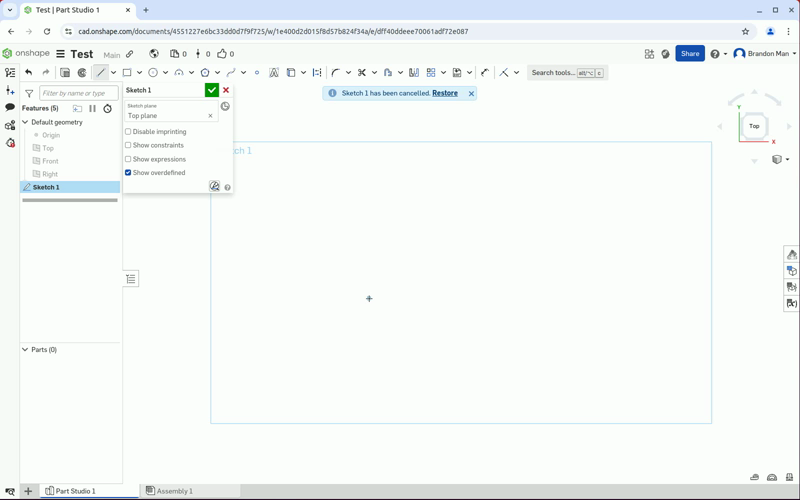
mouse_move(399, 298)
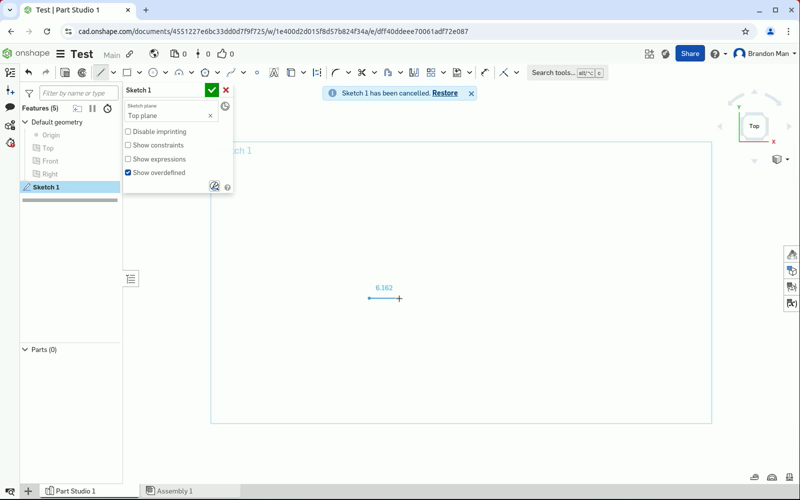
mouse_move(373, 297)
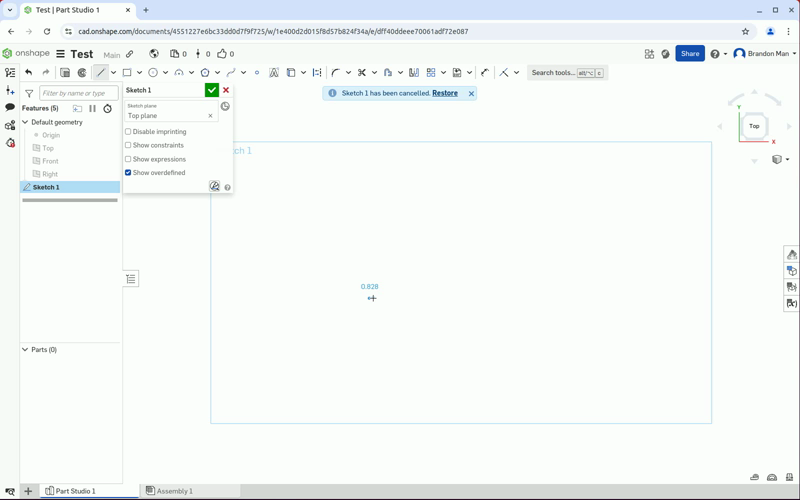
scroll(6)
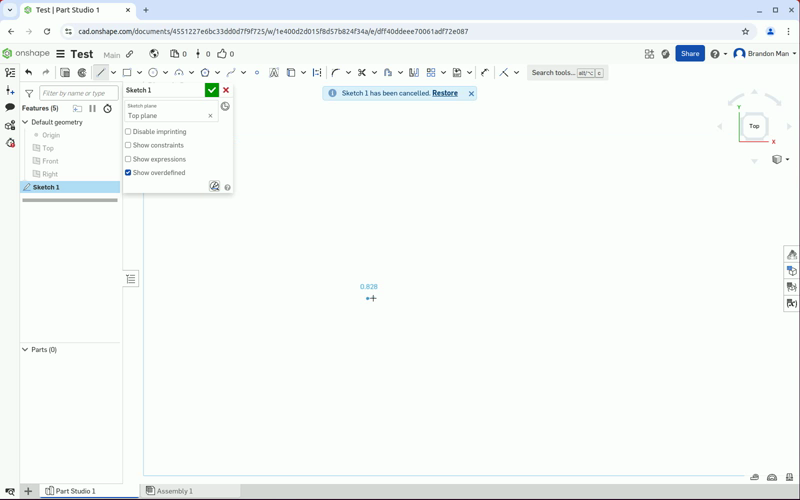
scroll(6)
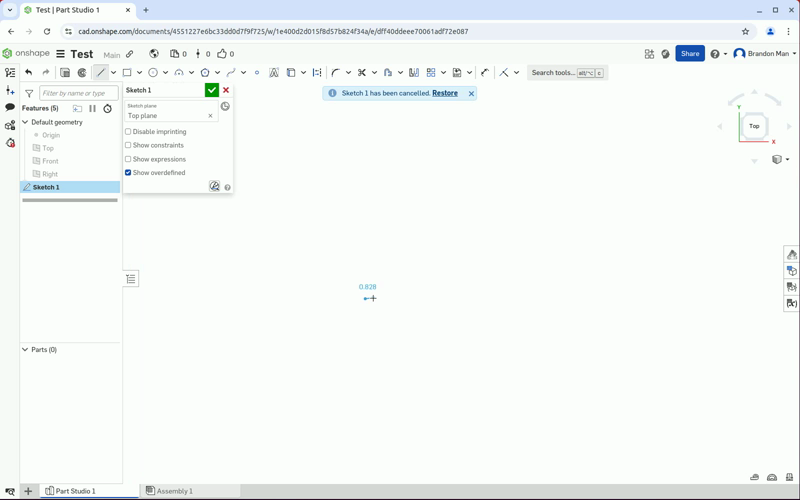
scroll(6)
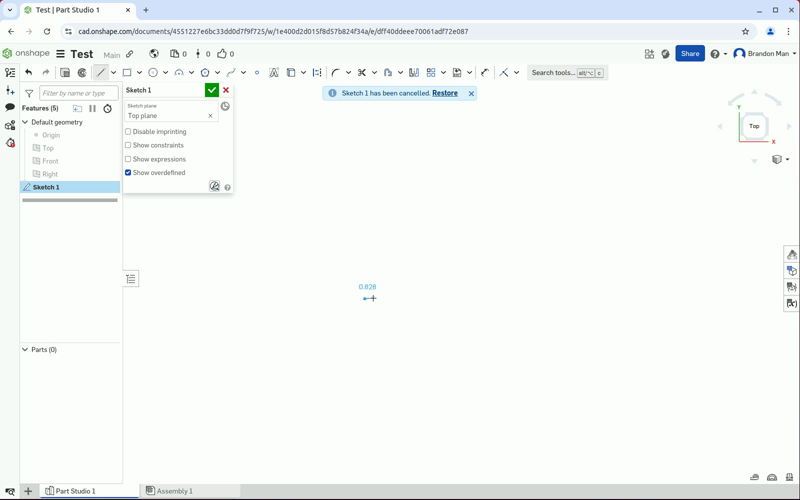
scroll(6)
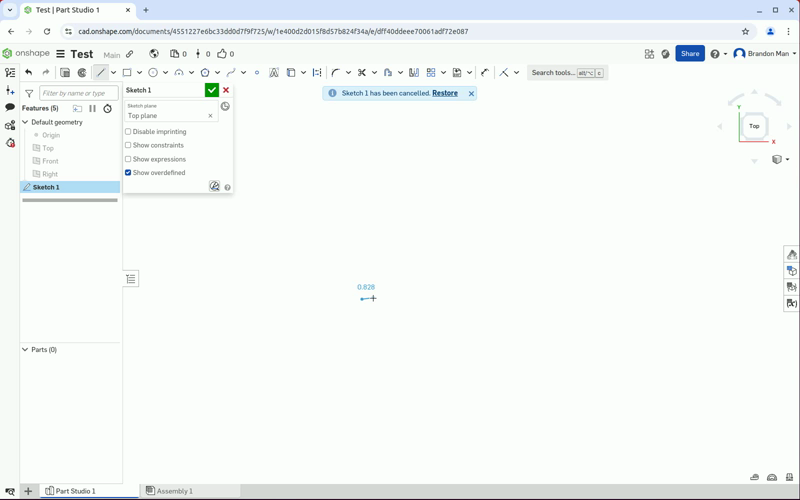
scroll(6)
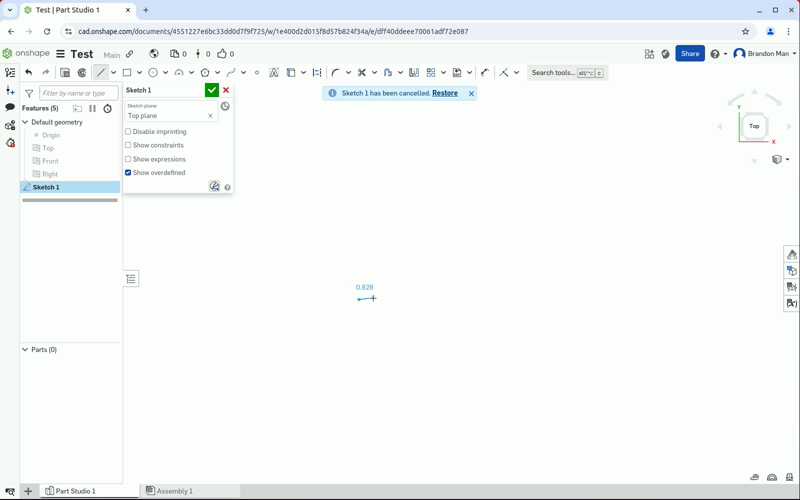
scroll(6)
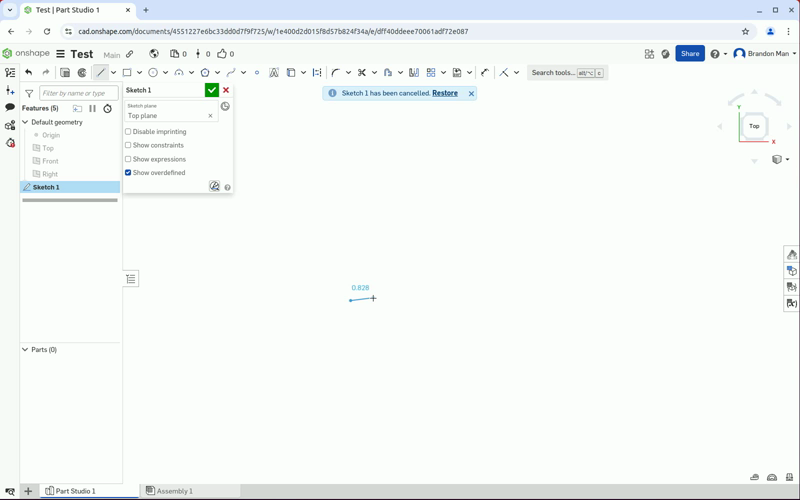
scroll(6)
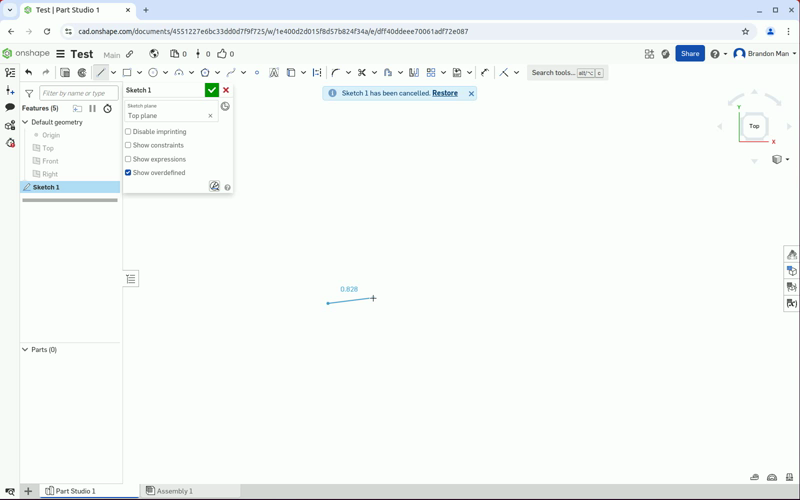
click(373, 297)
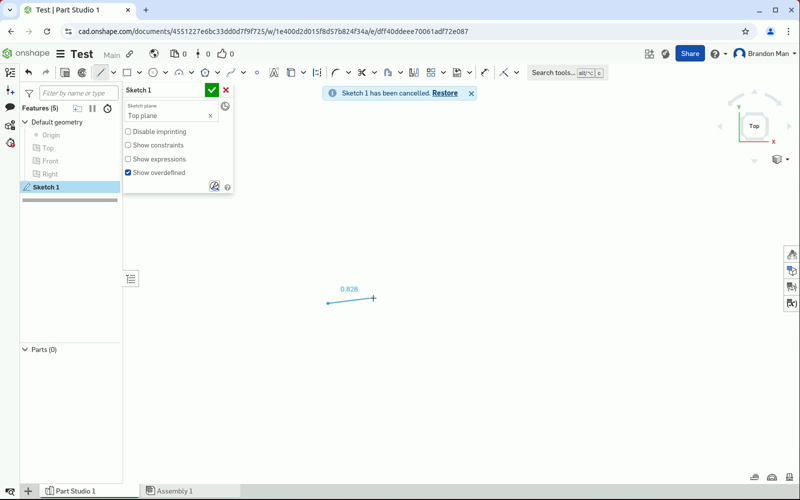
scroll(-6)
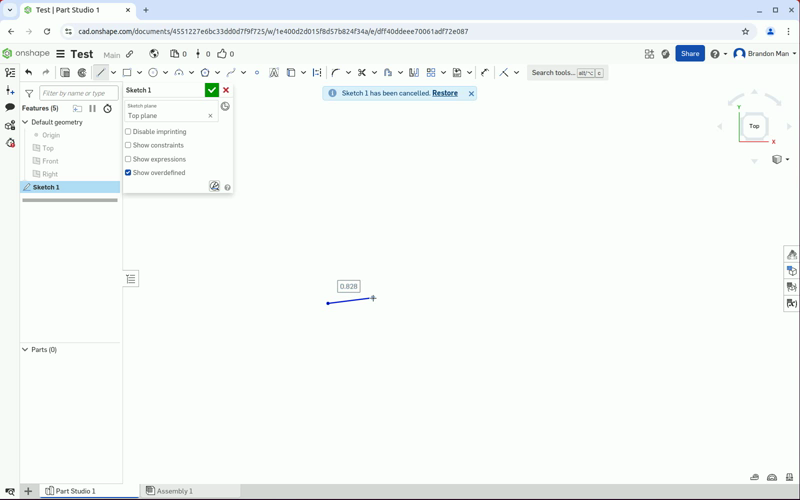
scroll(-6)
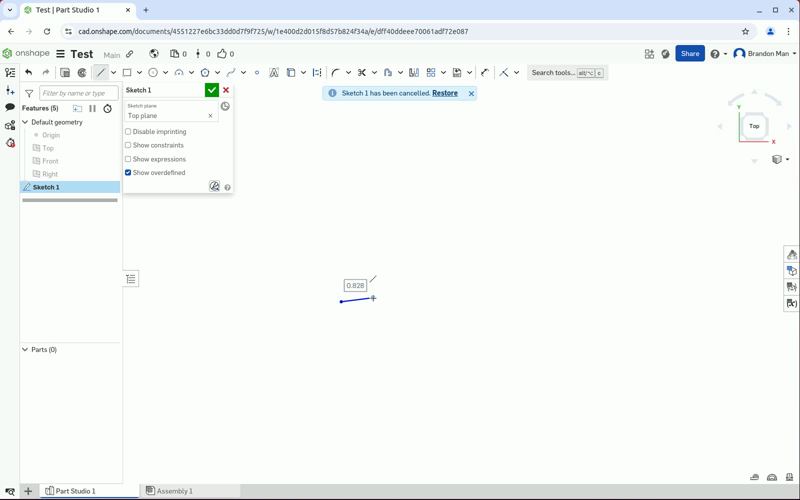
scroll(-6)
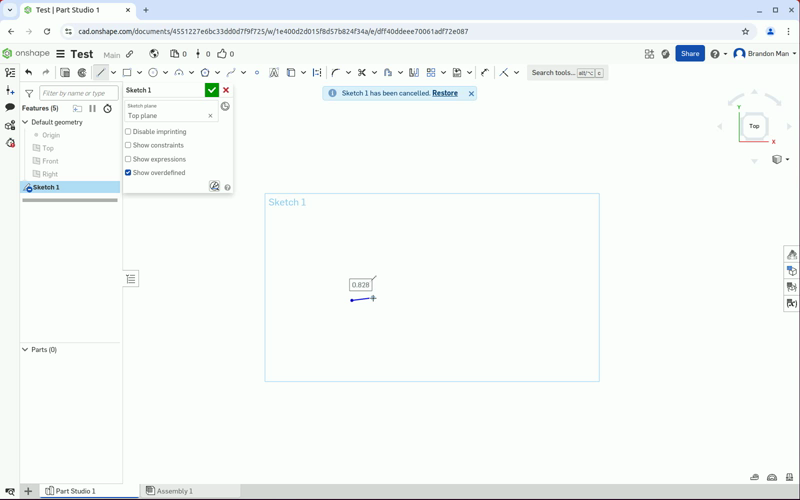
scroll(-6)
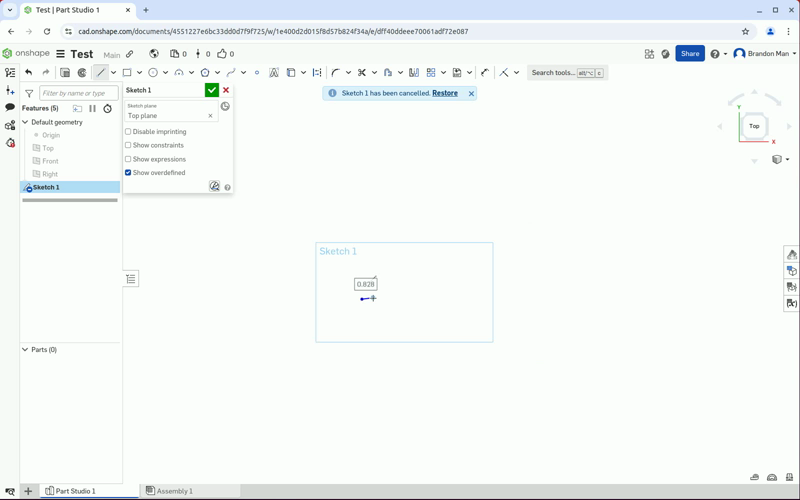
scroll(-6)
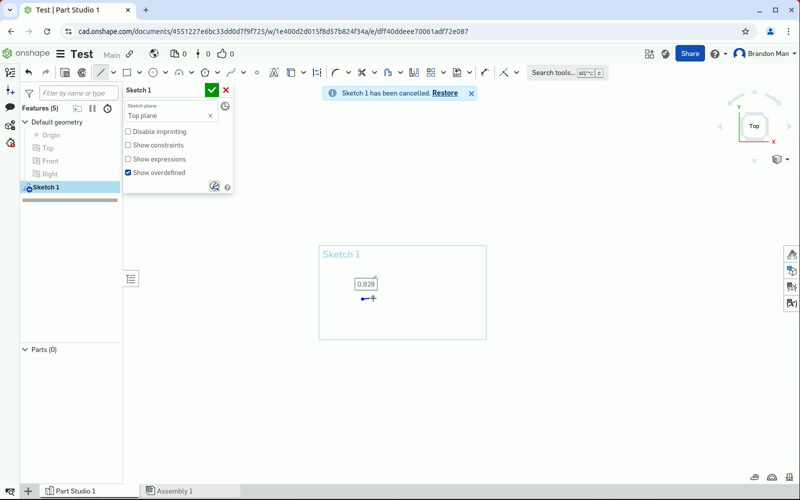
scroll(-6)
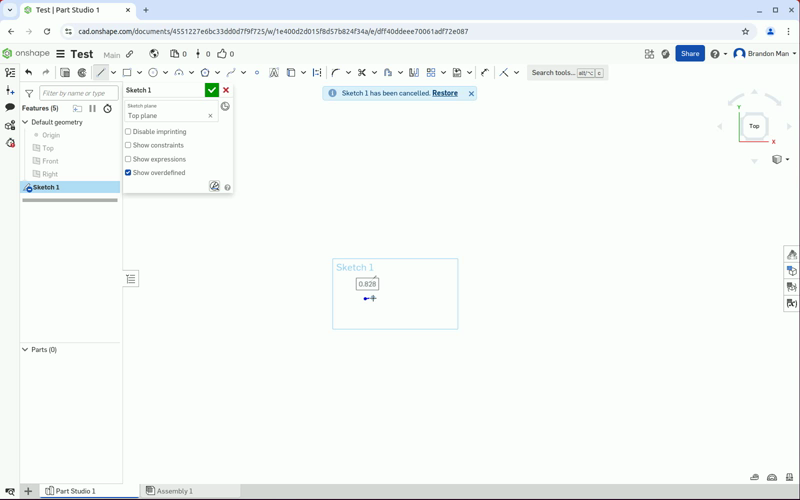
scroll(-6)
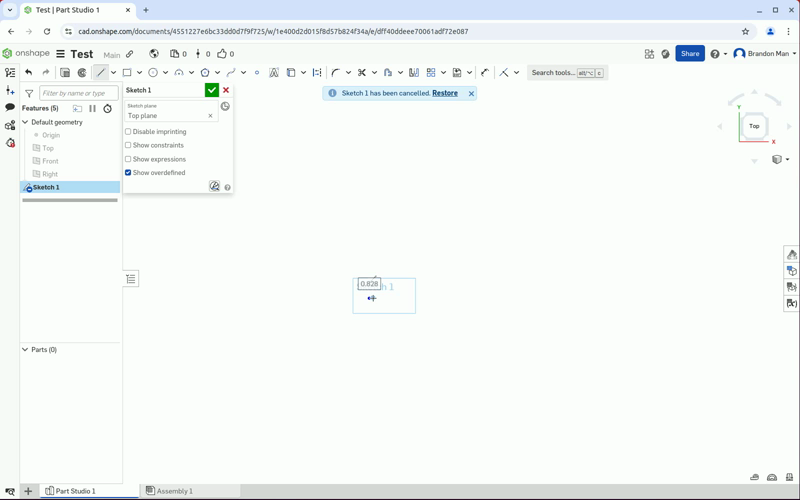
key_up(shift)
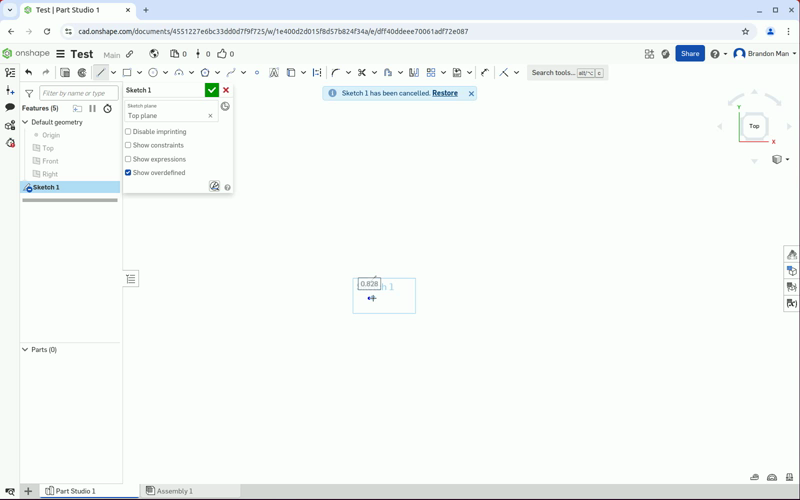
key(esc)
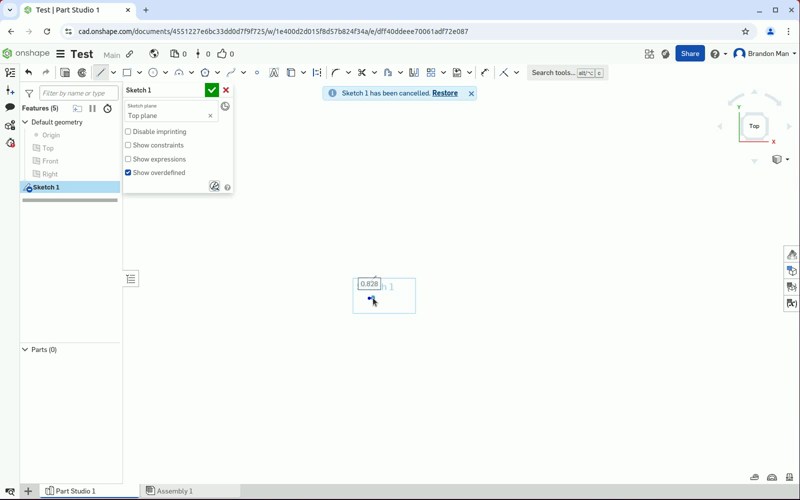
key(a)
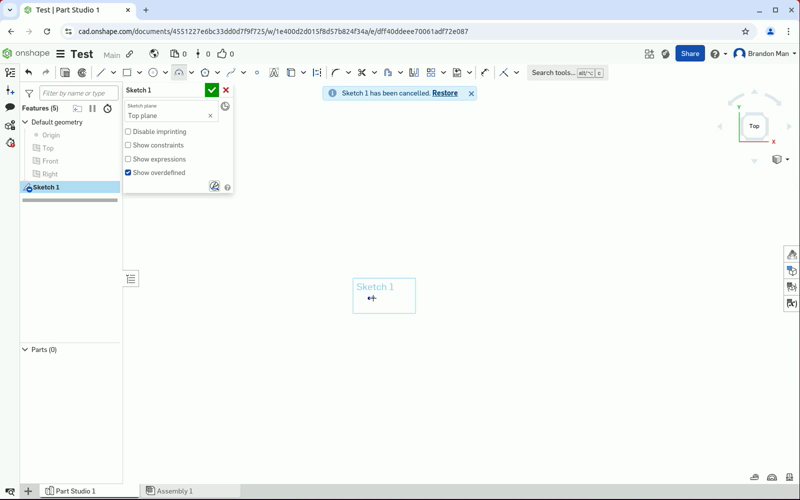
mouse_move(373, 297)
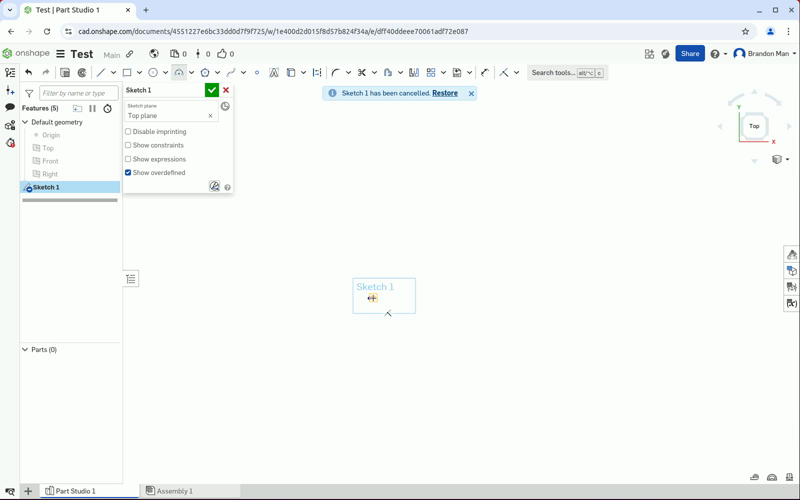
scroll(6)
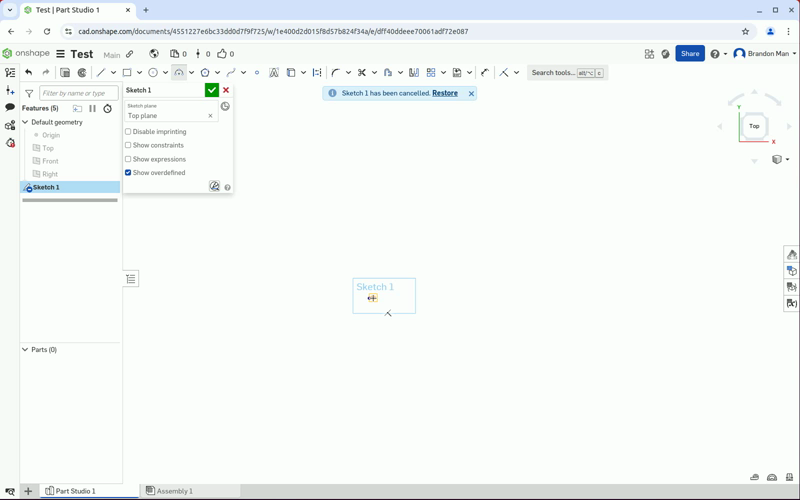
scroll(6)
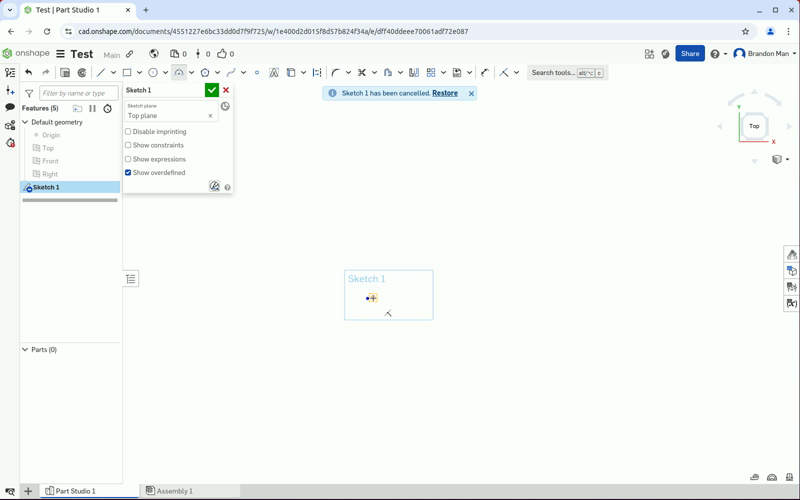
scroll(6)
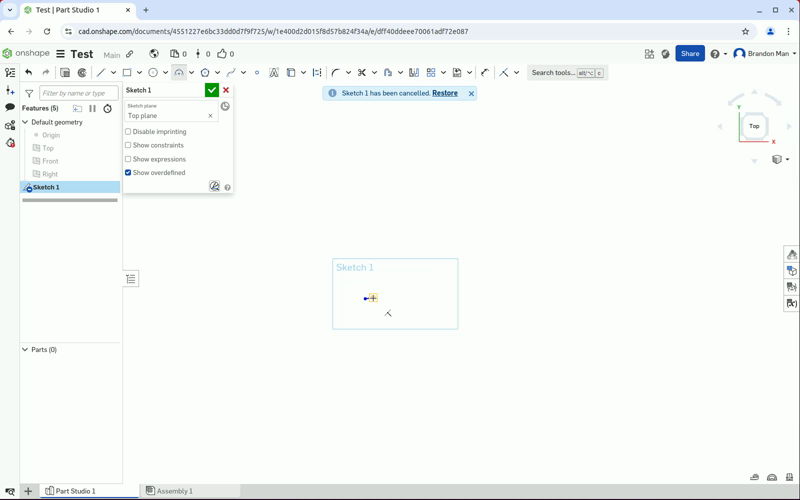
scroll(6)
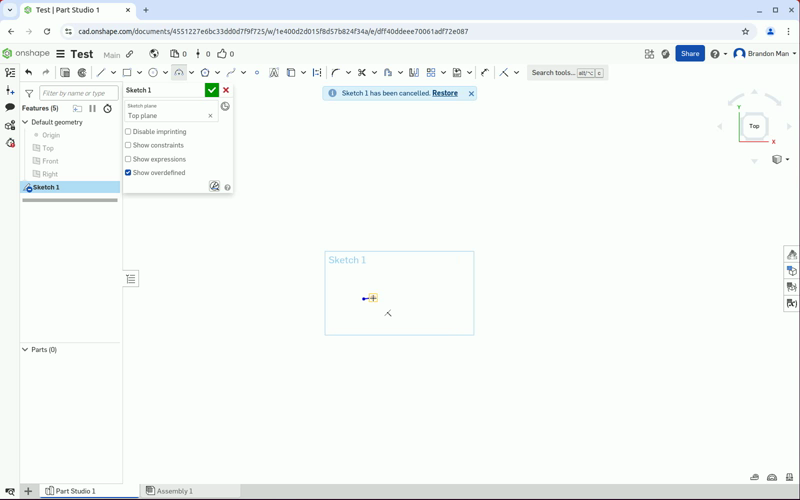
scroll(6)
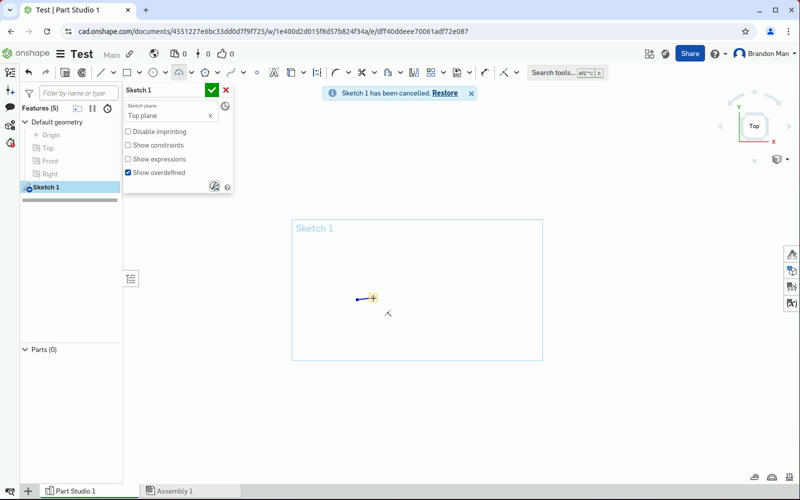
scroll(6)
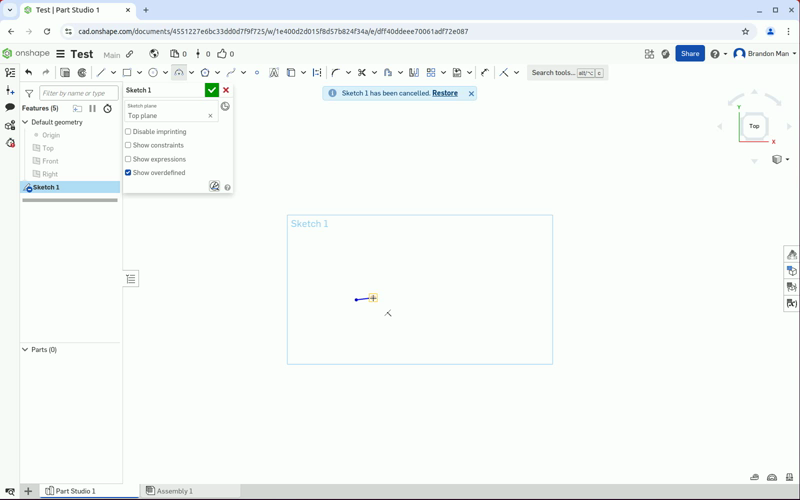
scroll(6)
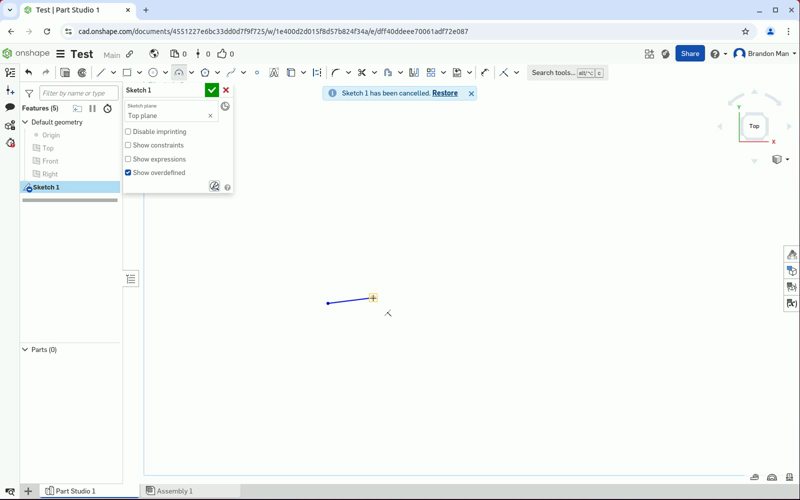
click(373, 297)
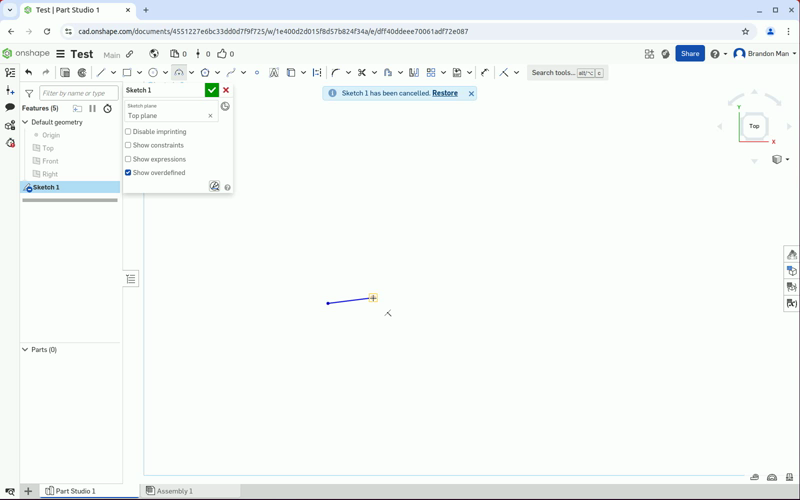
scroll(-6)
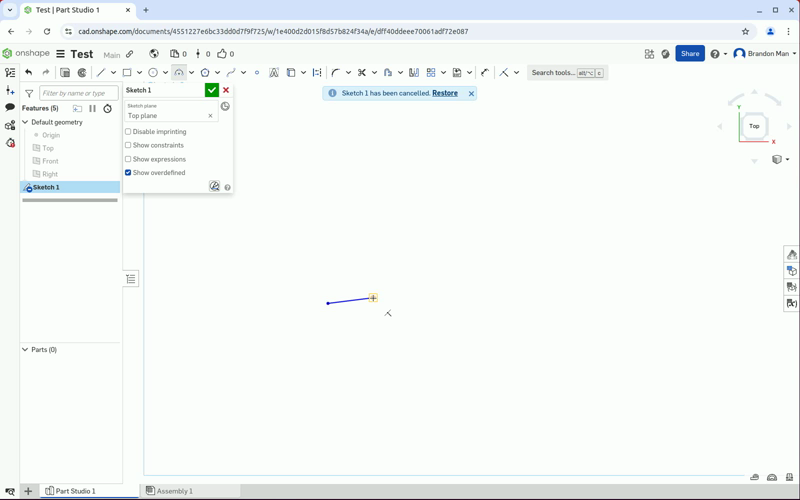
scroll(-6)
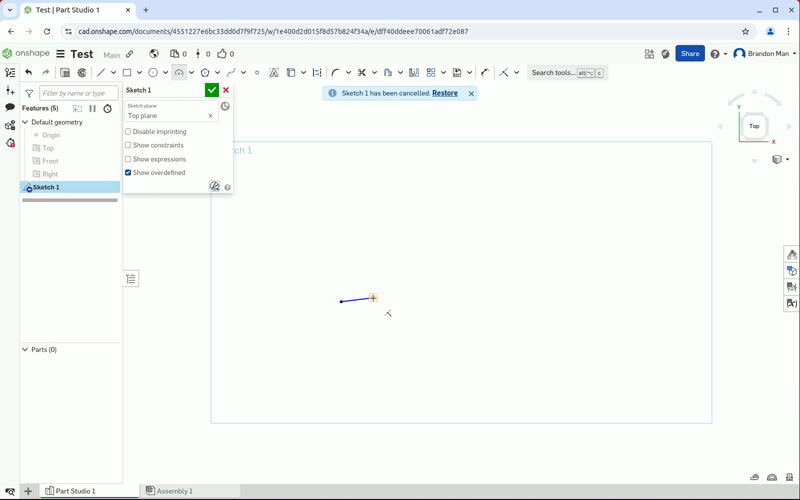
scroll(-6)
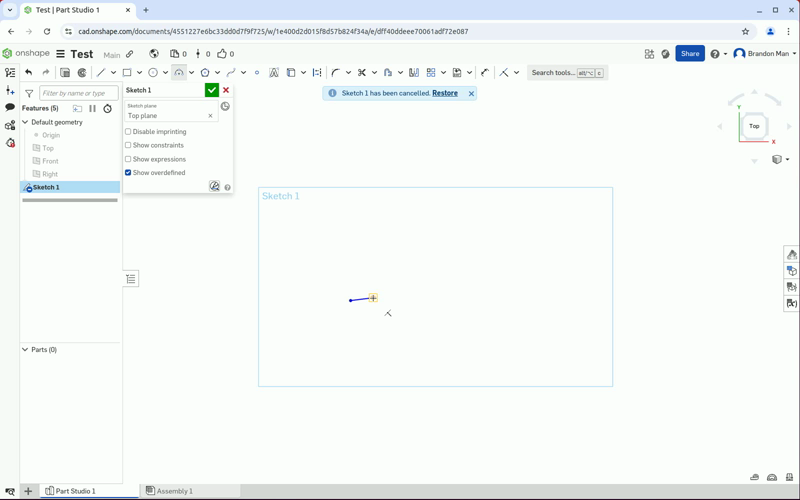
scroll(-6)
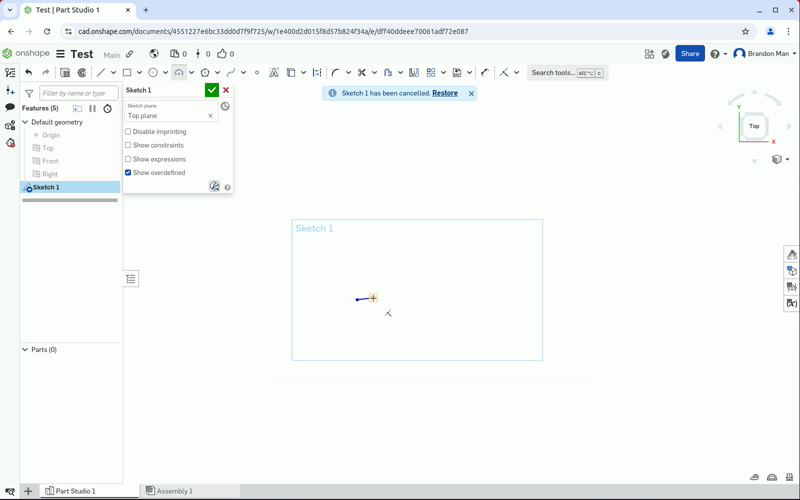
scroll(-6)
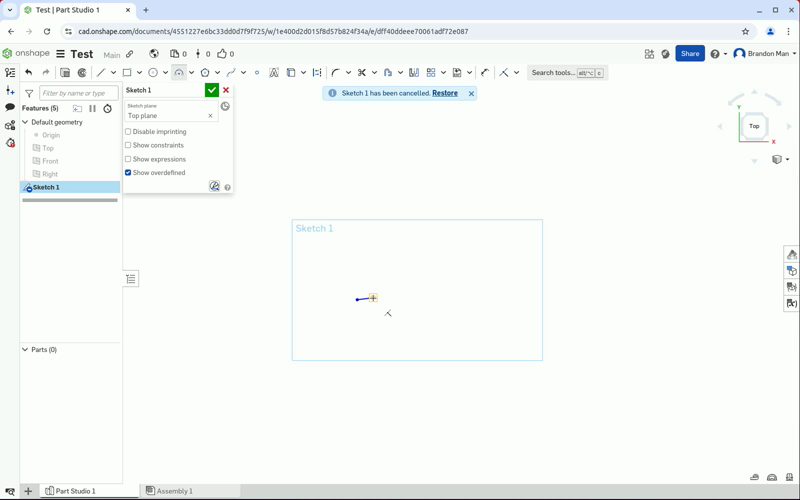
scroll(-6)
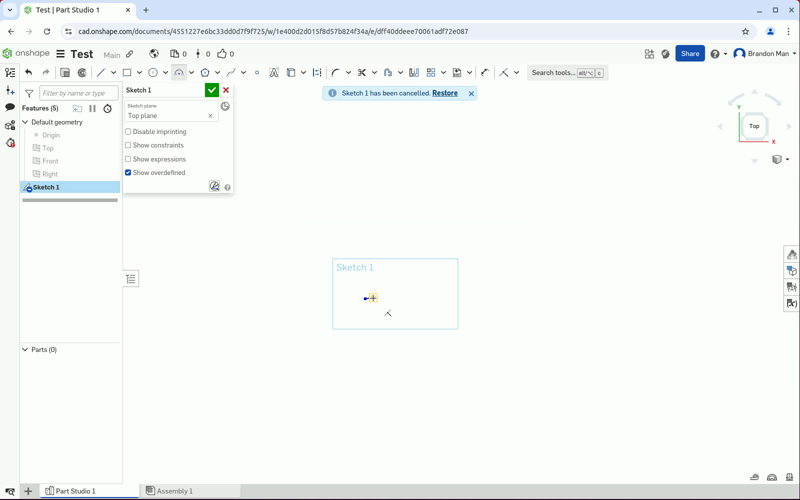
scroll(-6)
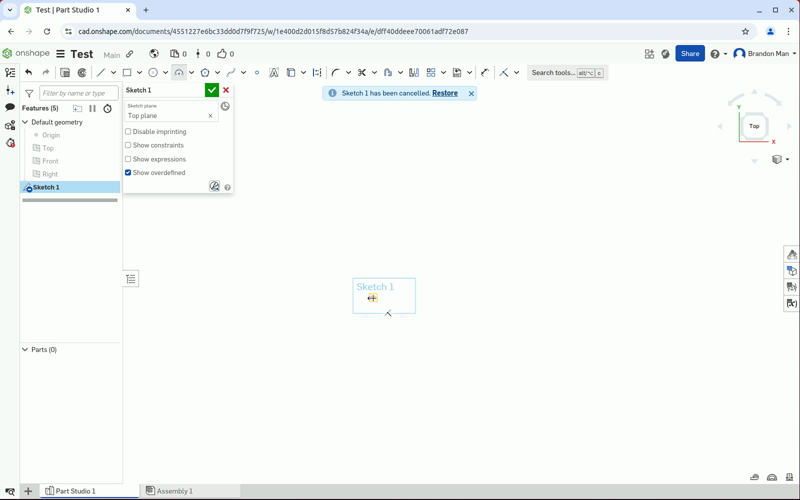
key_down(shift)
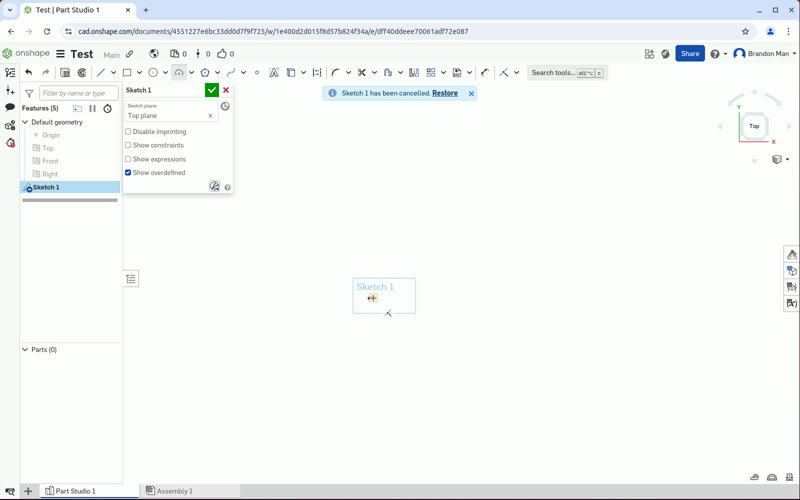
mouse_move(373, 256)
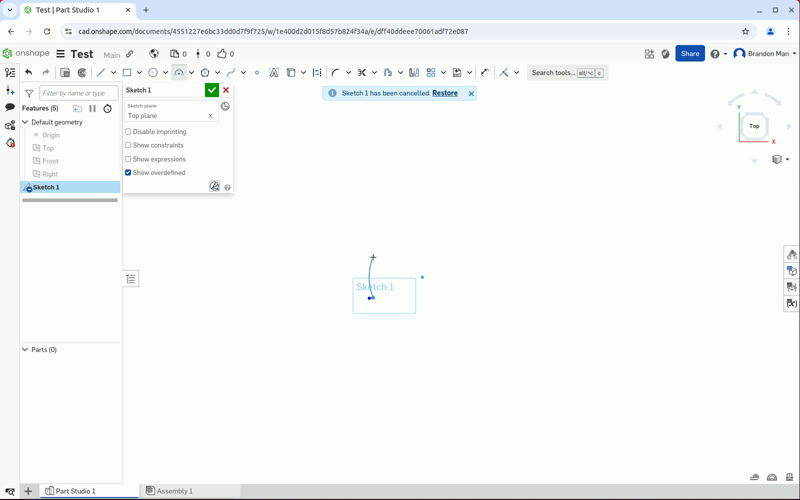
click(373, 256)
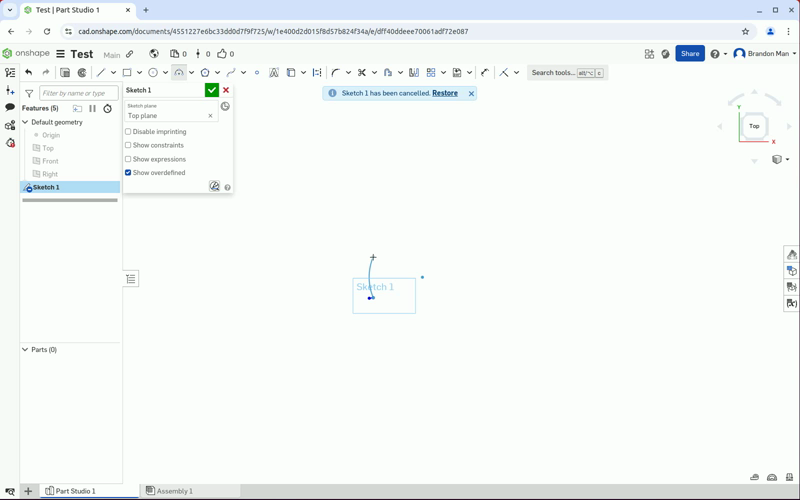
mouse_move(390, 277)
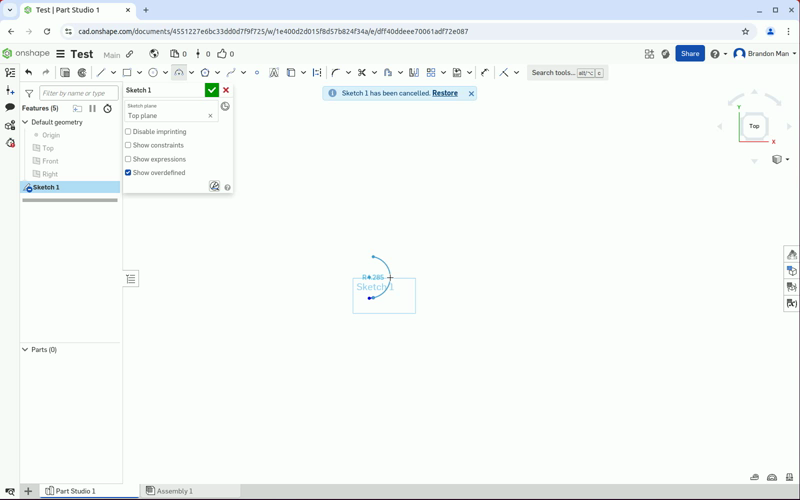
click(390, 277)
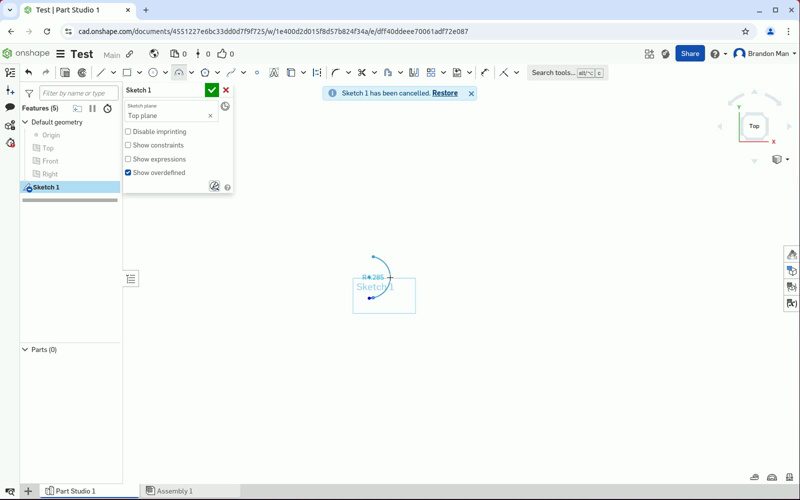
key_up(shift)
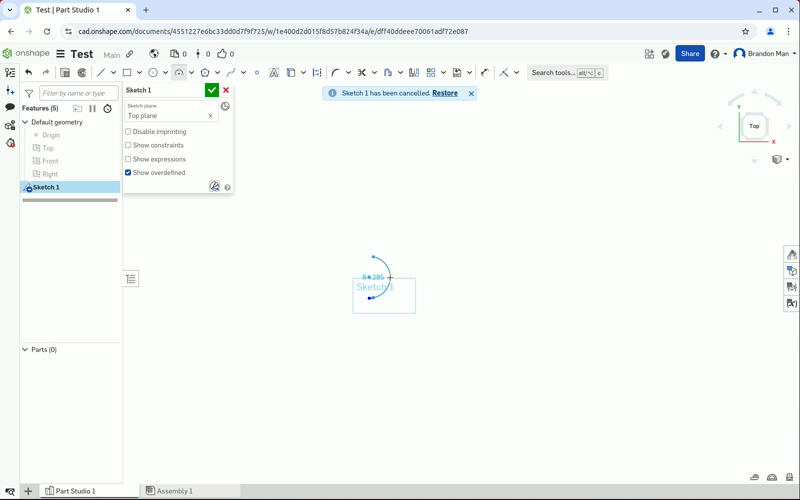
key(esc)
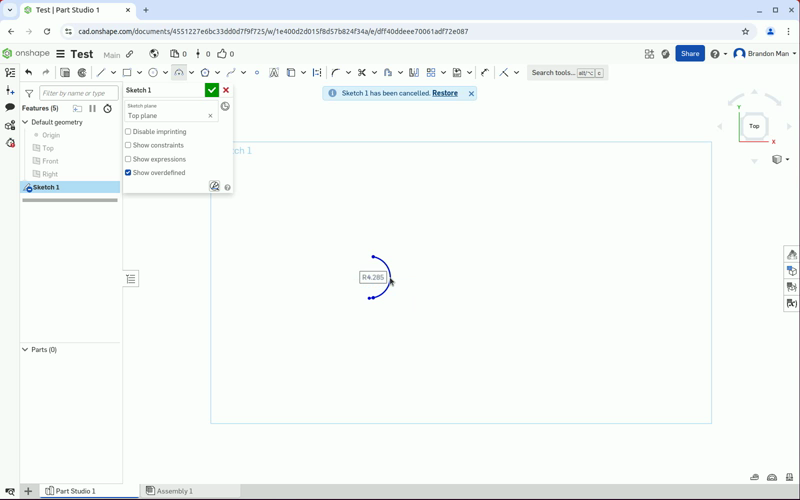
key(l)
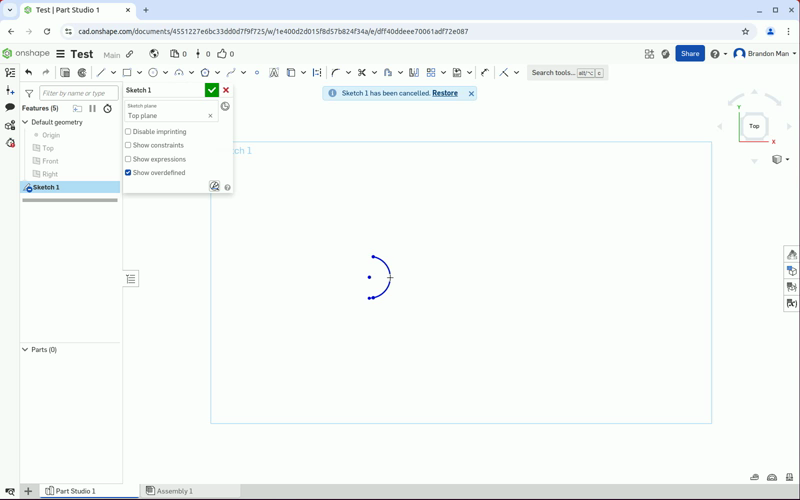
mouse_move(373, 256)
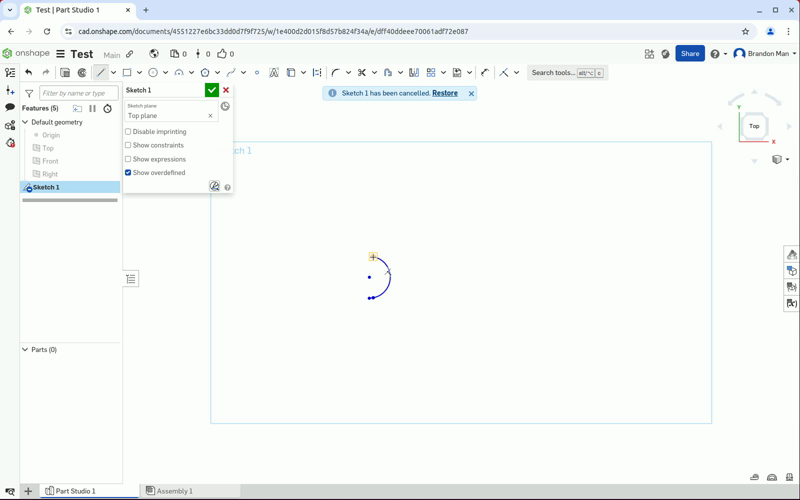
click(373, 256)
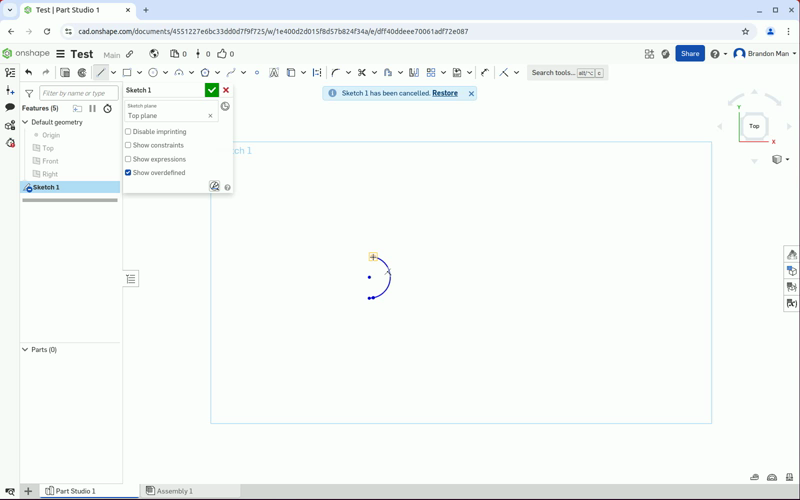
key_down(shift)
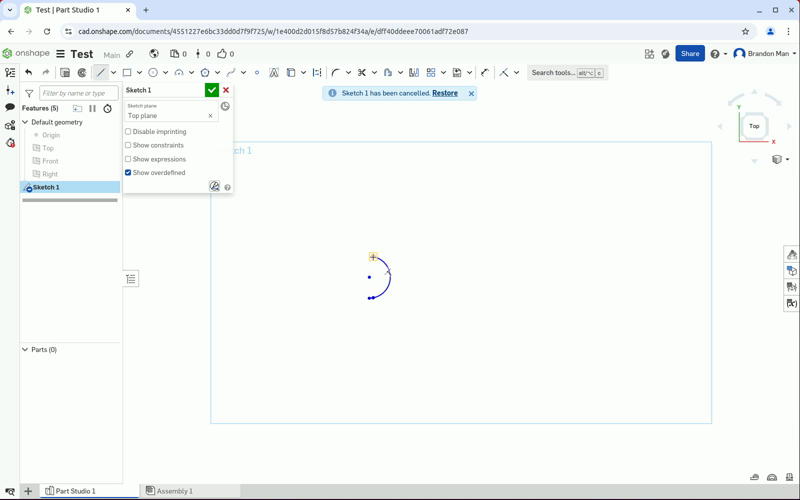
mouse_move(403, 256)
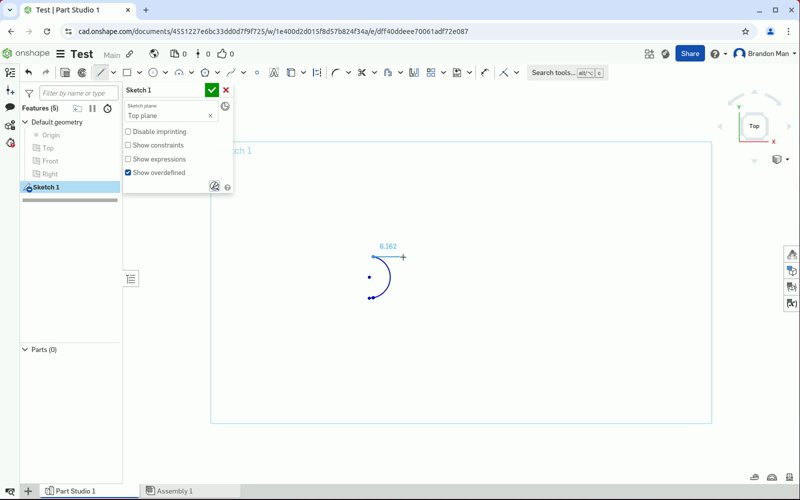
mouse_move(369, 256)
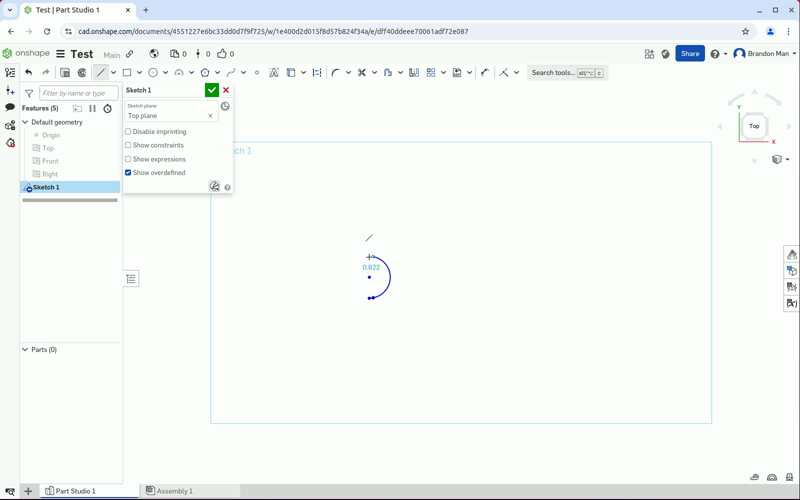
scroll(6)
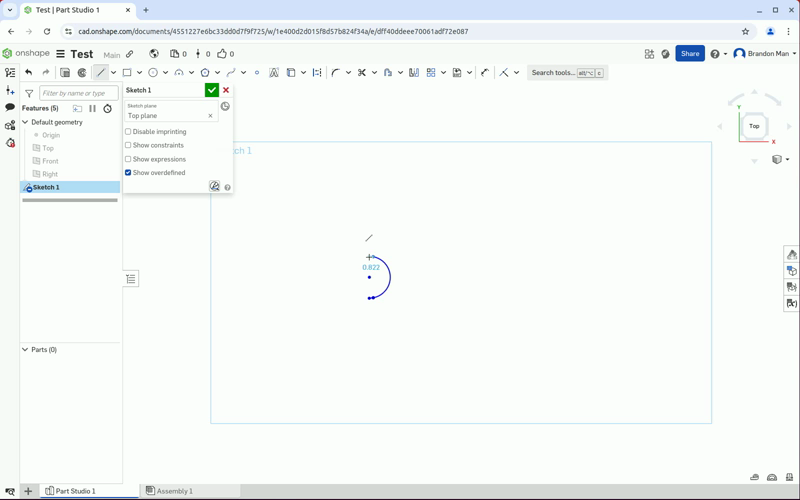
scroll(6)
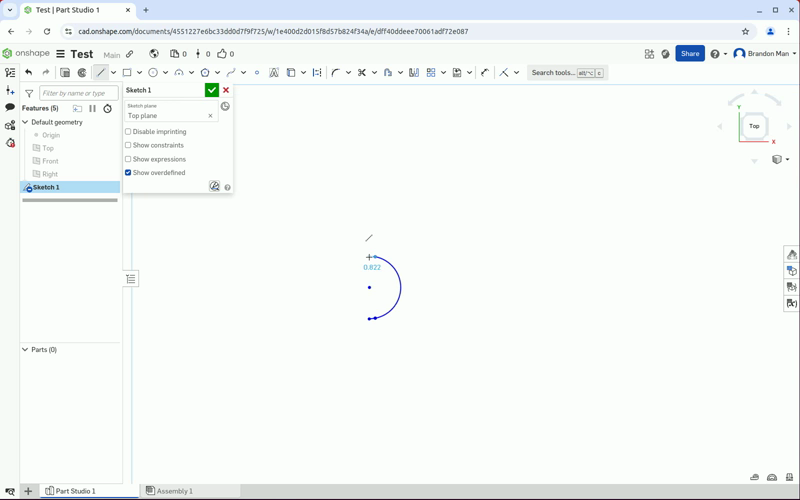
scroll(6)
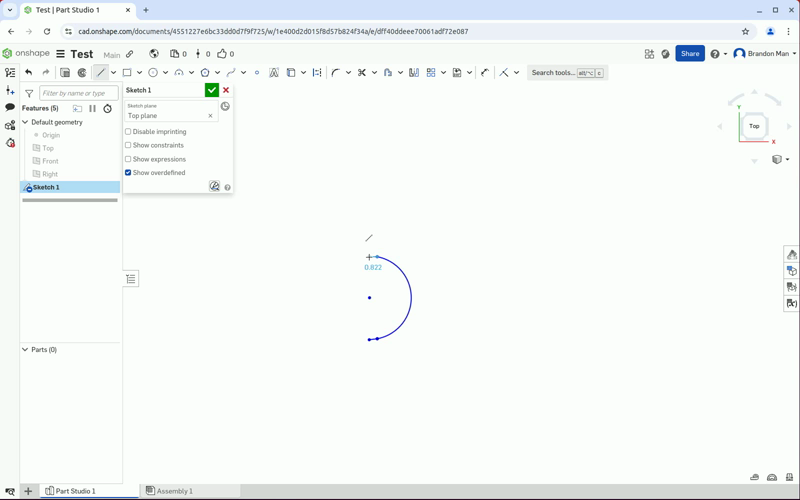
scroll(6)
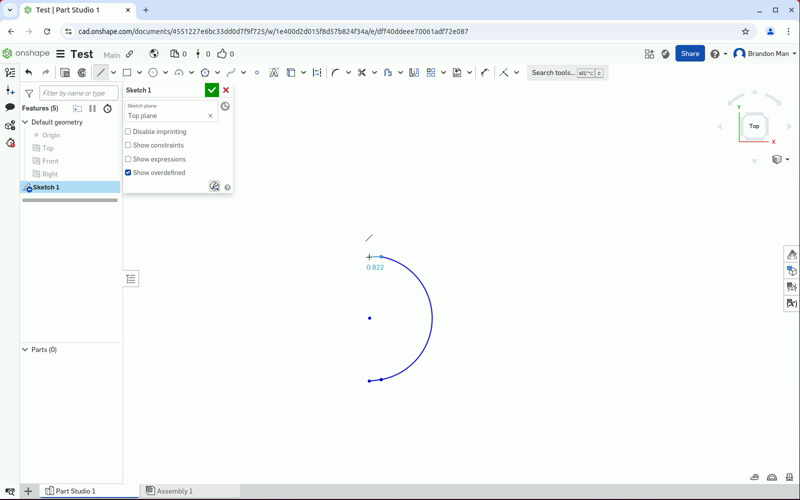
scroll(6)
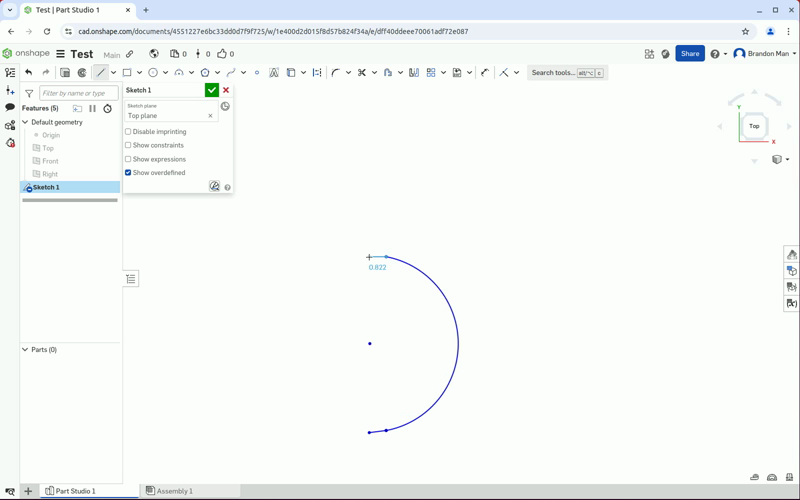
scroll(6)
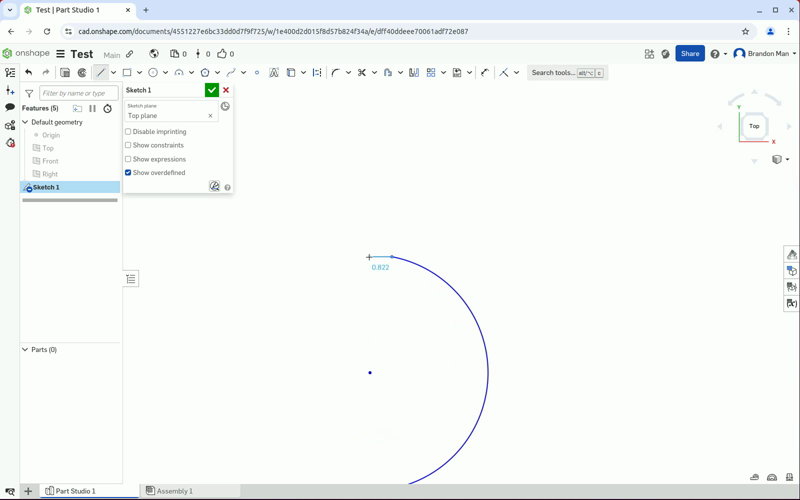
scroll(6)
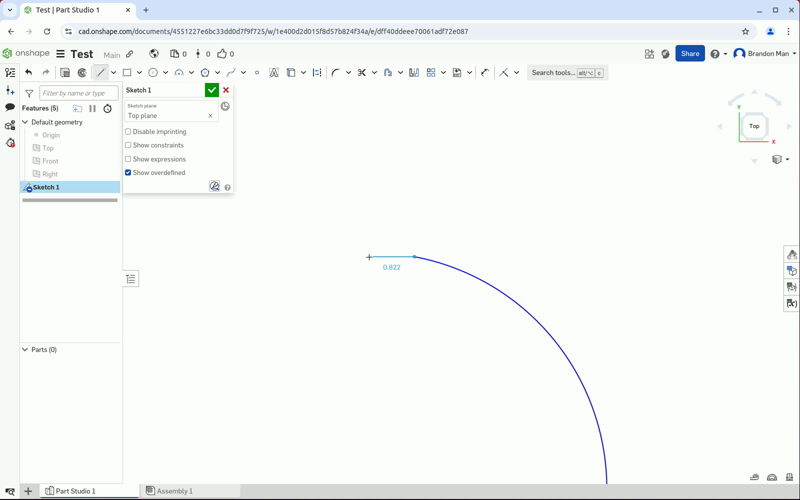
click(369, 256)
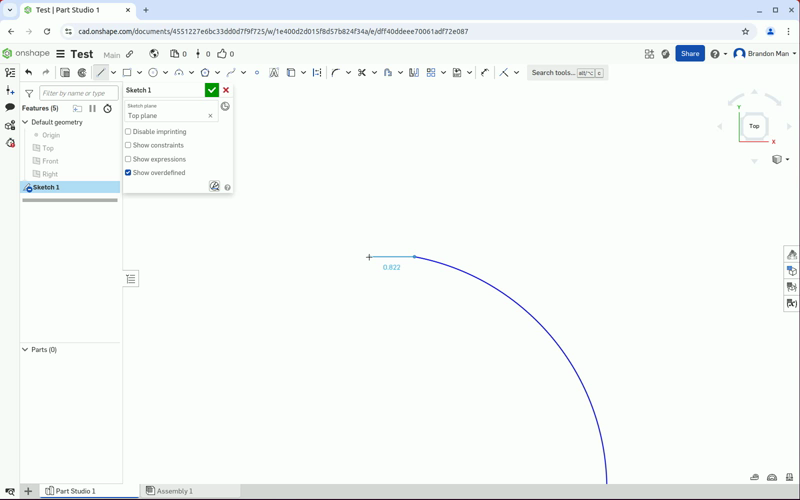
scroll(-6)
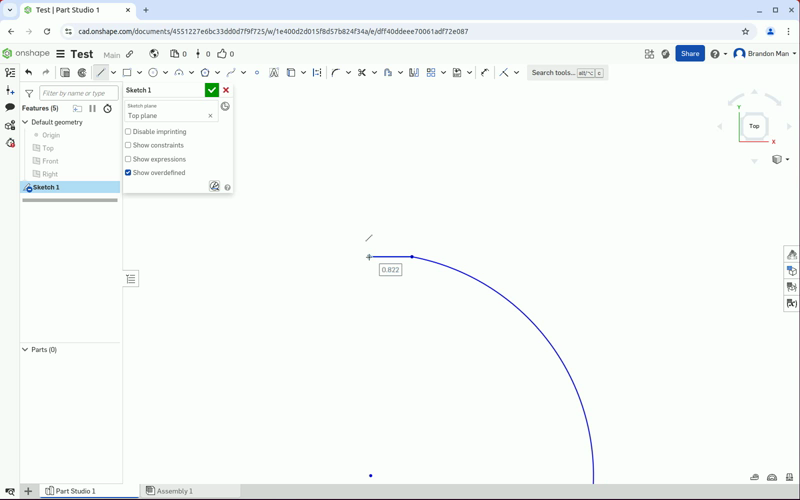
scroll(-6)
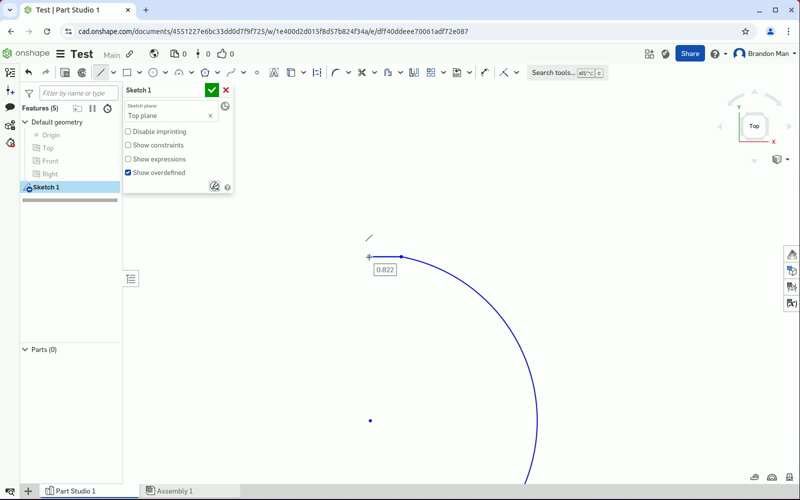
scroll(-6)
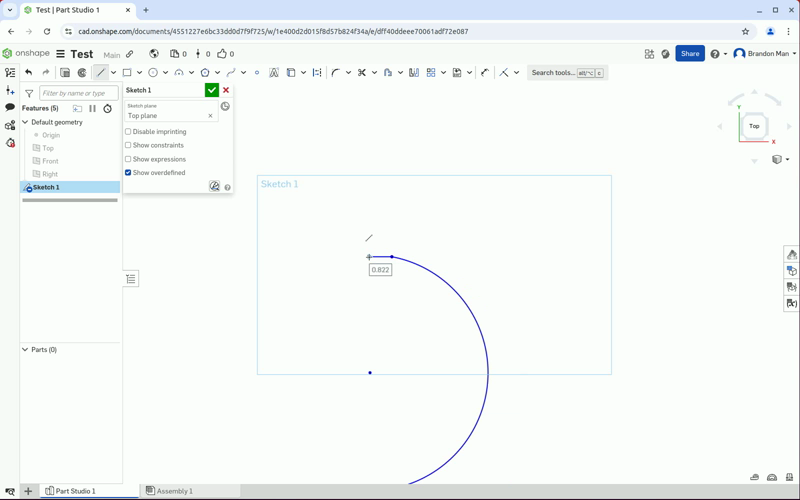
scroll(-6)
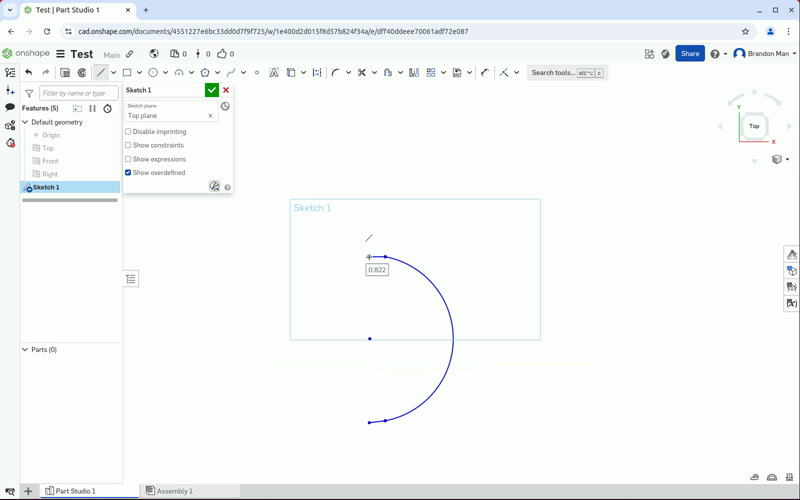
scroll(-6)
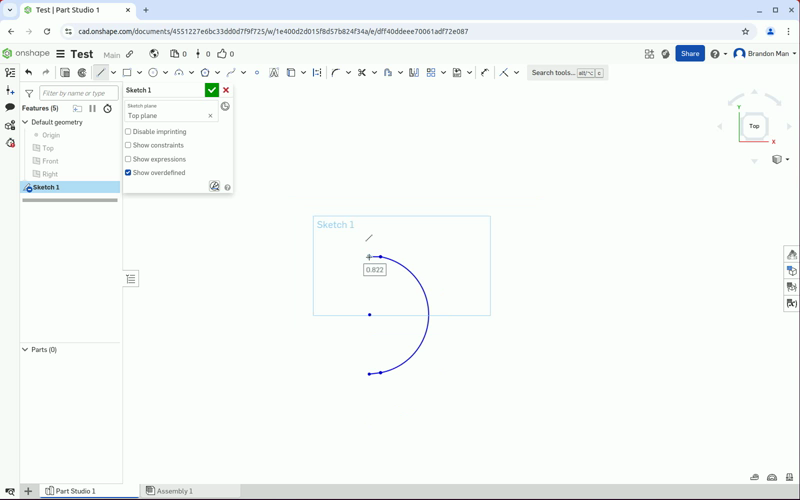
scroll(-6)
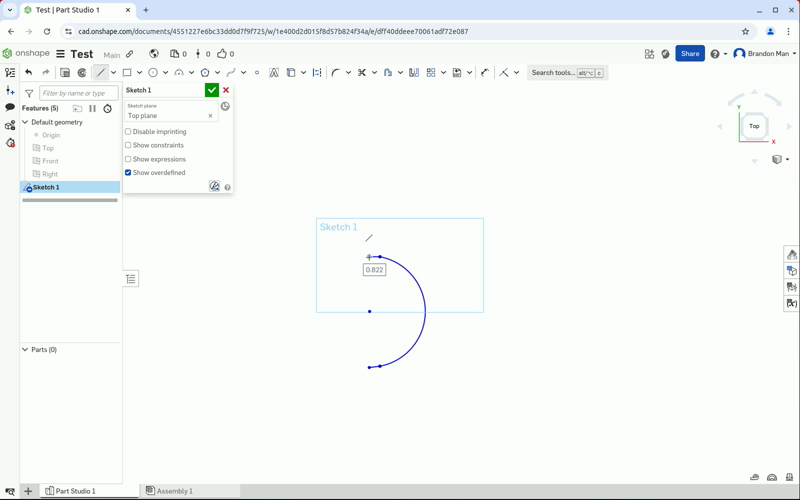
scroll(-6)
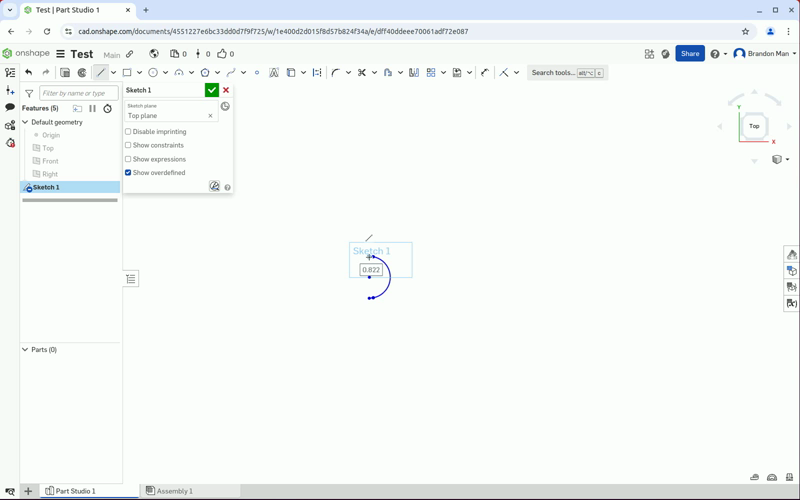
key_up(shift)
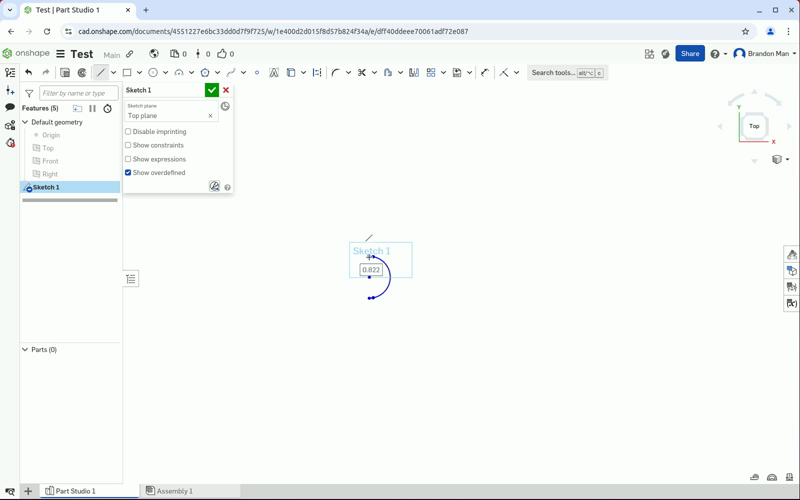
key(esc)
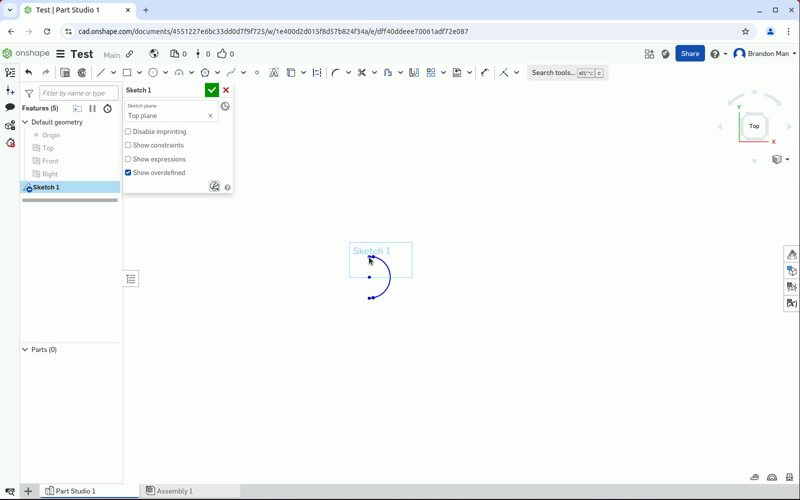
key(a)
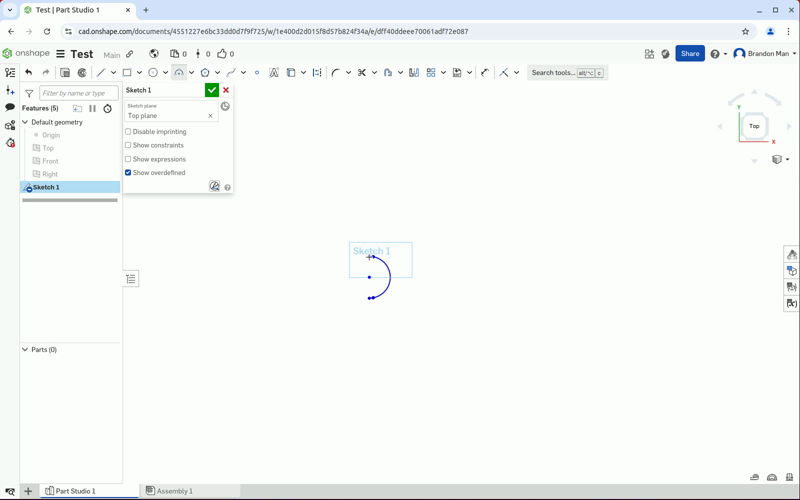
mouse_move(369, 256)
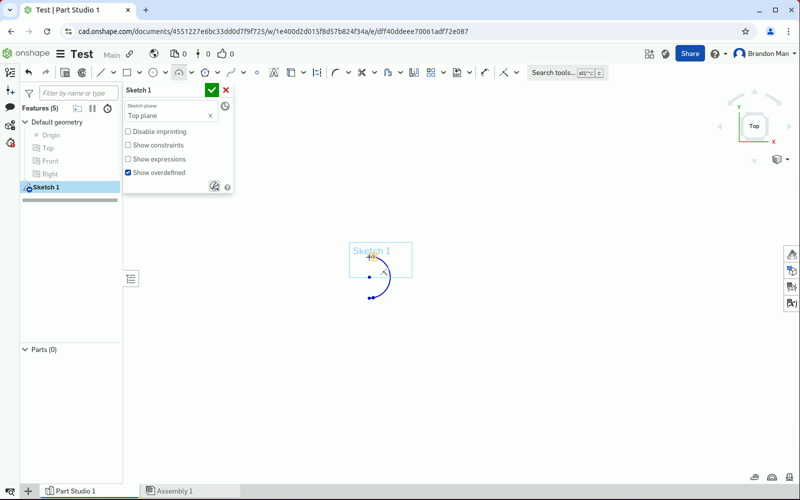
scroll(6)
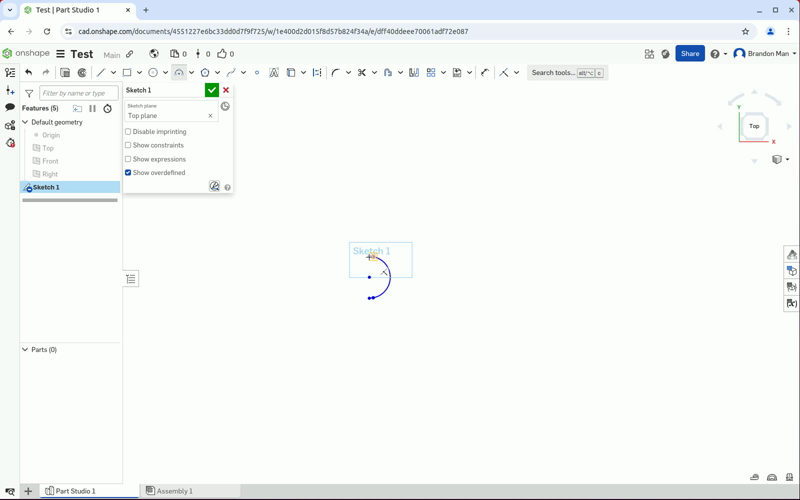
scroll(6)
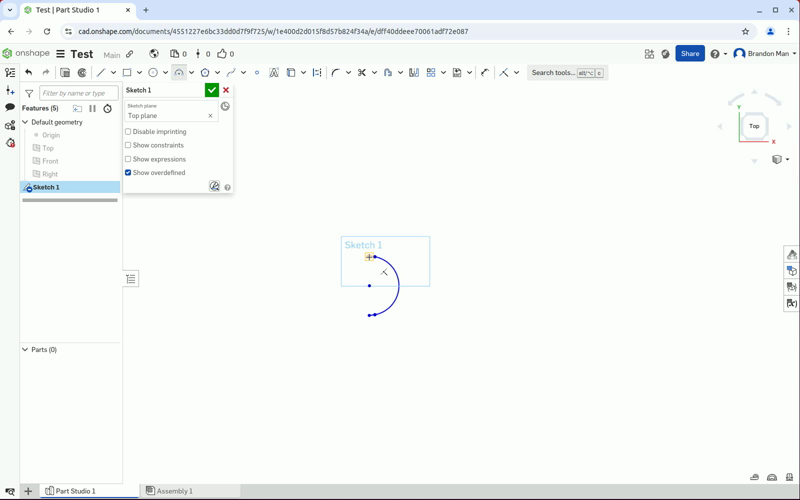
scroll(6)
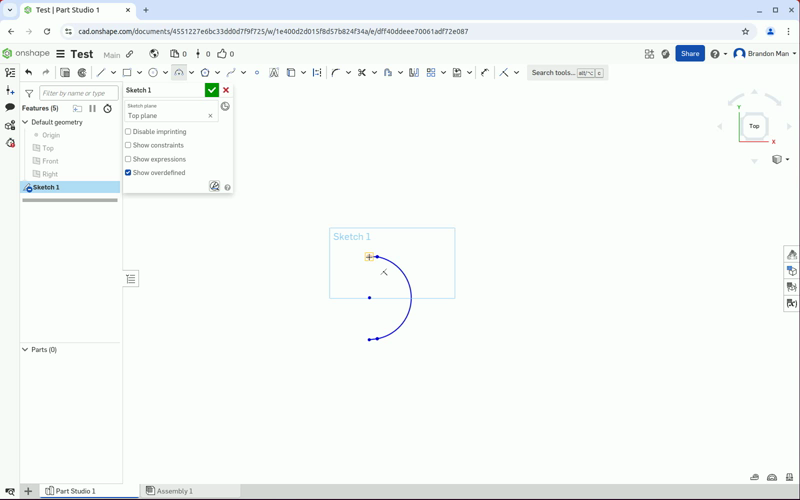
scroll(6)
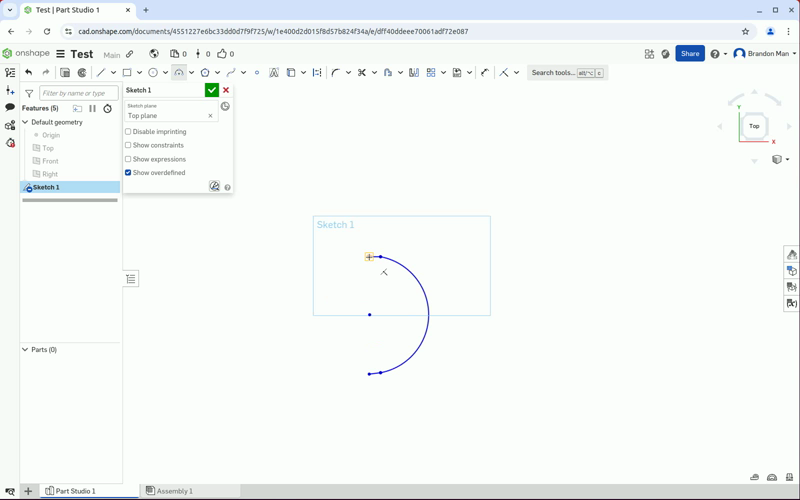
scroll(6)
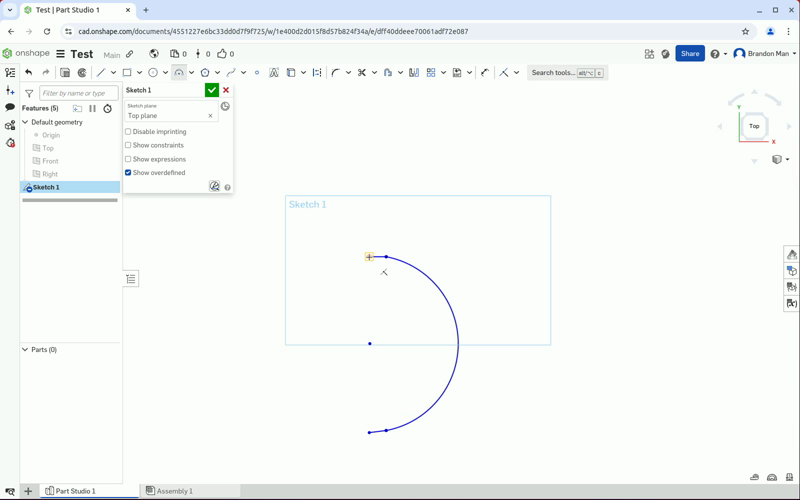
scroll(6)
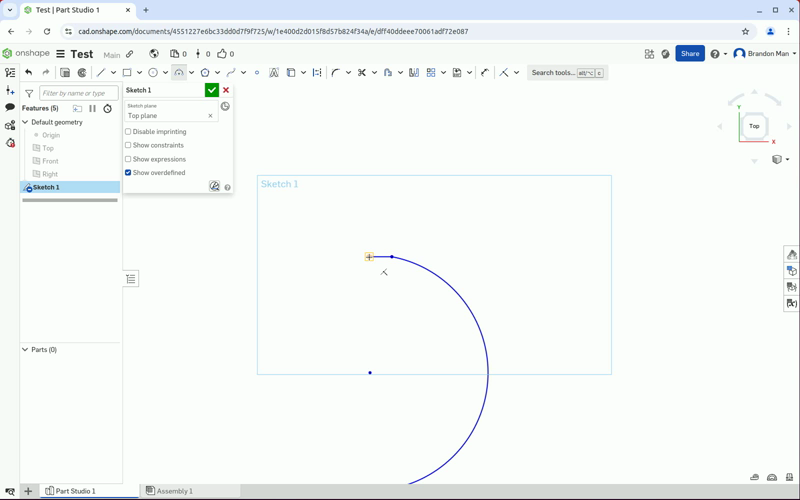
scroll(6)
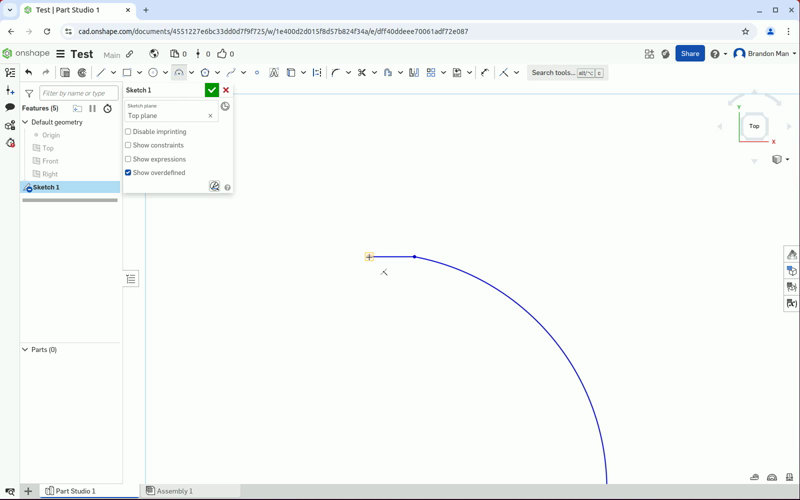
click(369, 256)
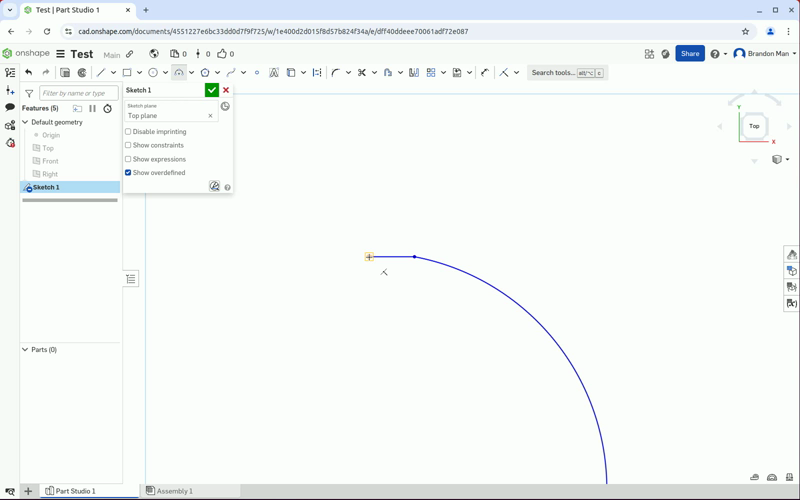
scroll(-6)
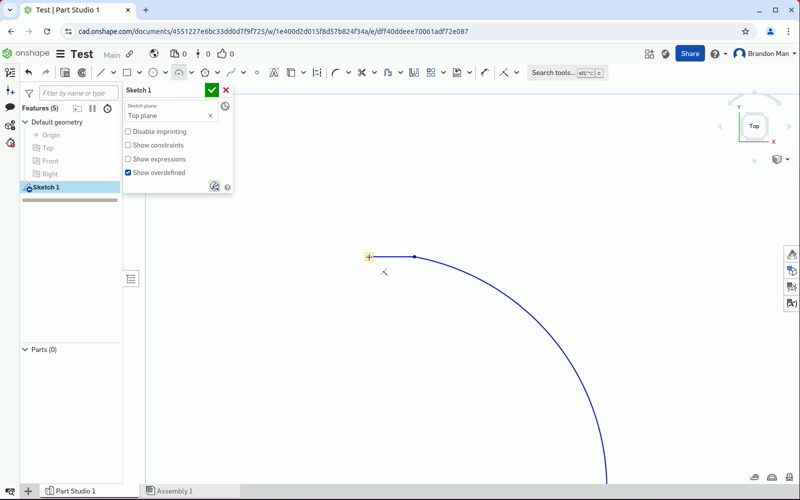
scroll(-6)
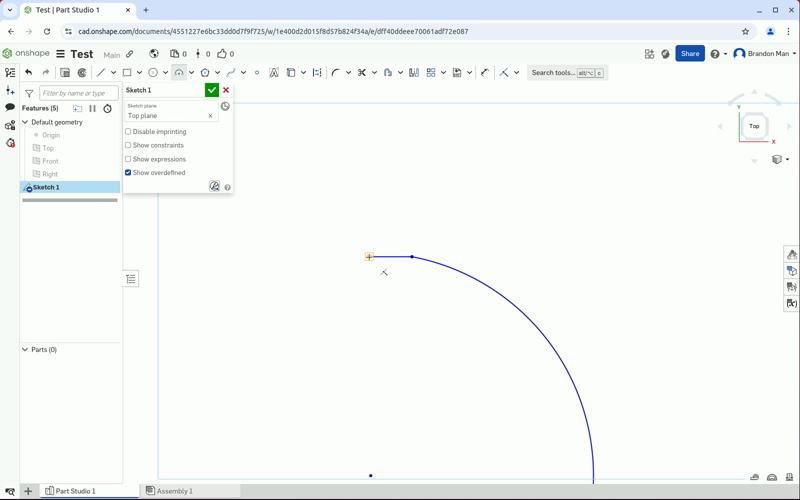
scroll(-6)
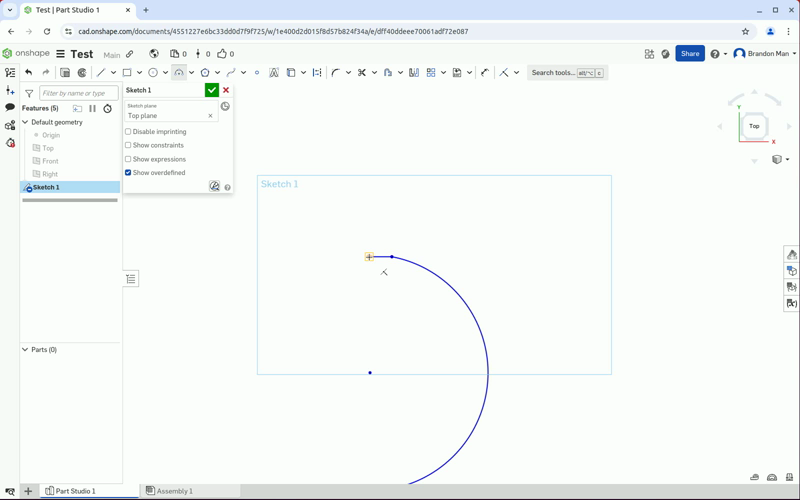
scroll(-6)
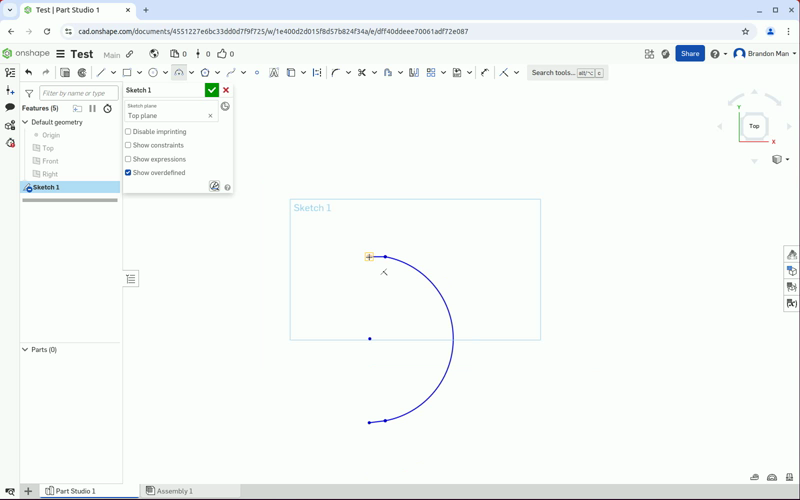
scroll(-6)
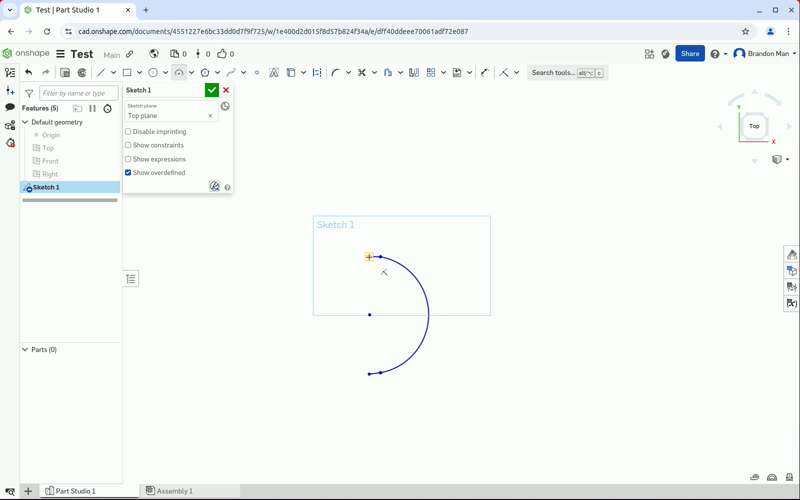
scroll(-6)
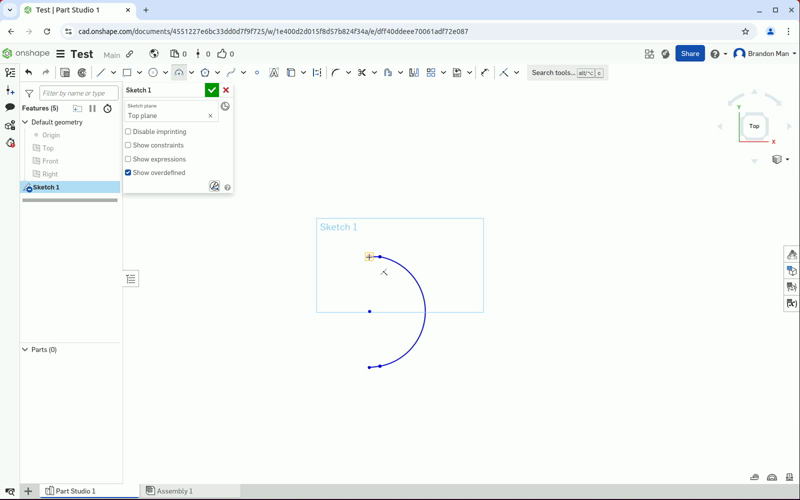
scroll(-6)
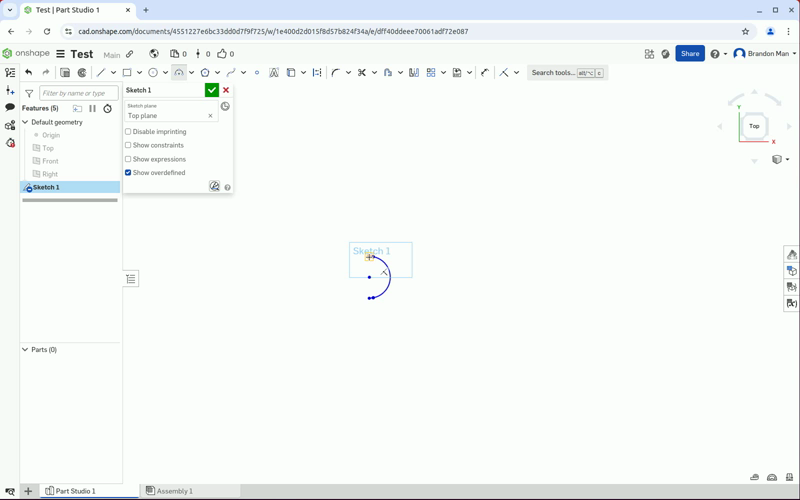
mouse_move(369, 298)
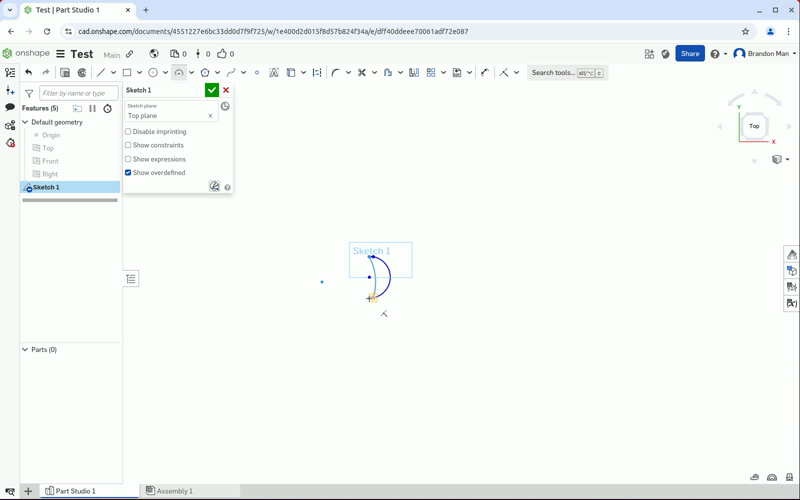
scroll(6)
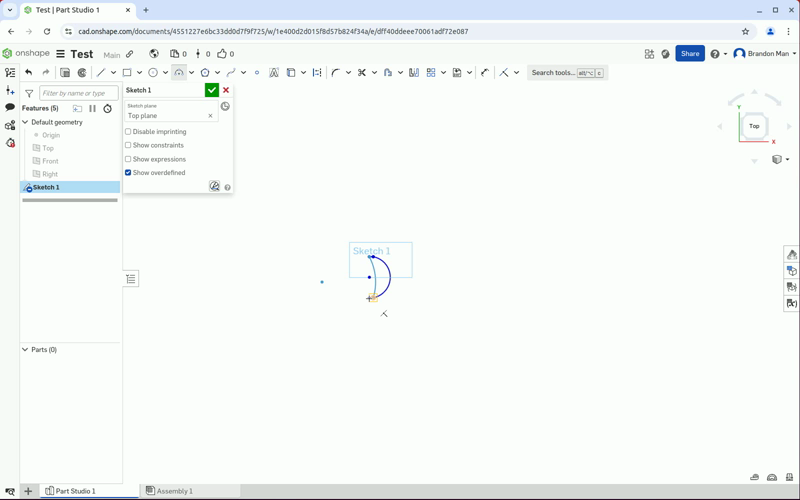
scroll(6)
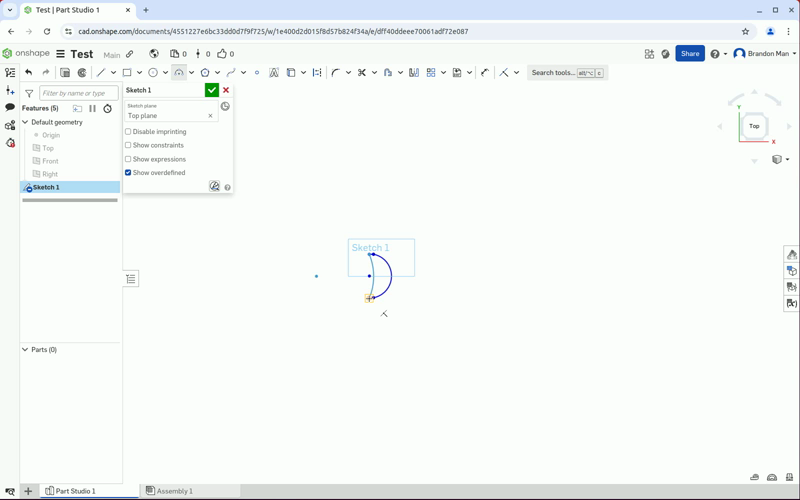
scroll(6)
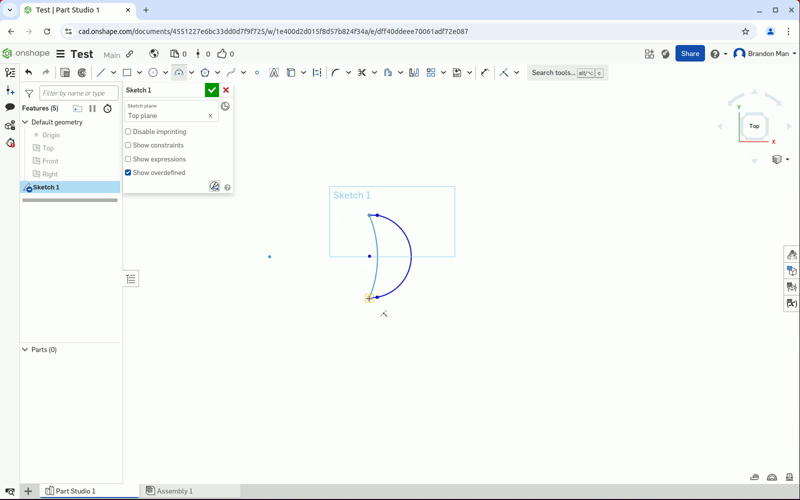
scroll(6)
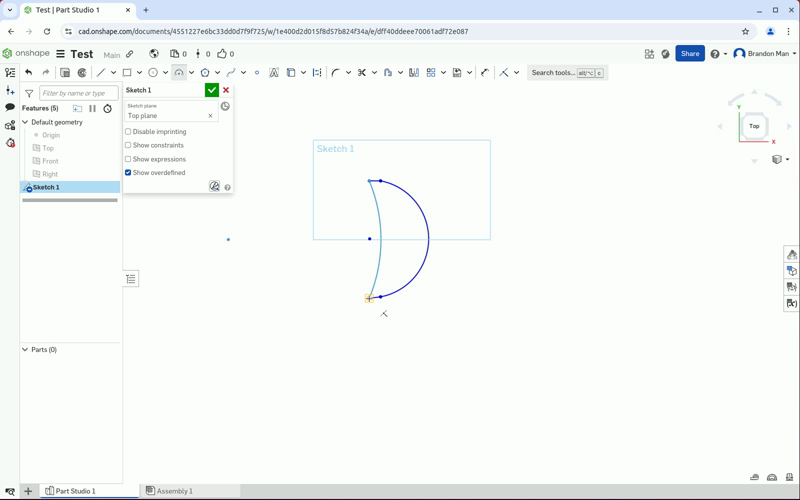
scroll(6)
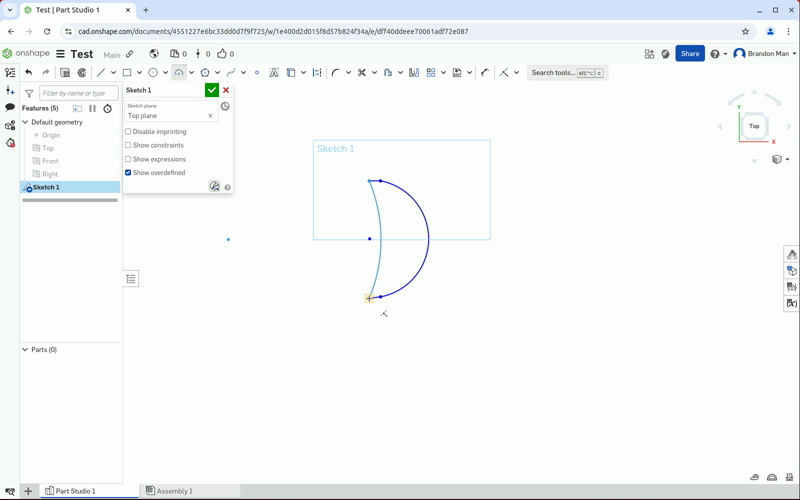
scroll(6)
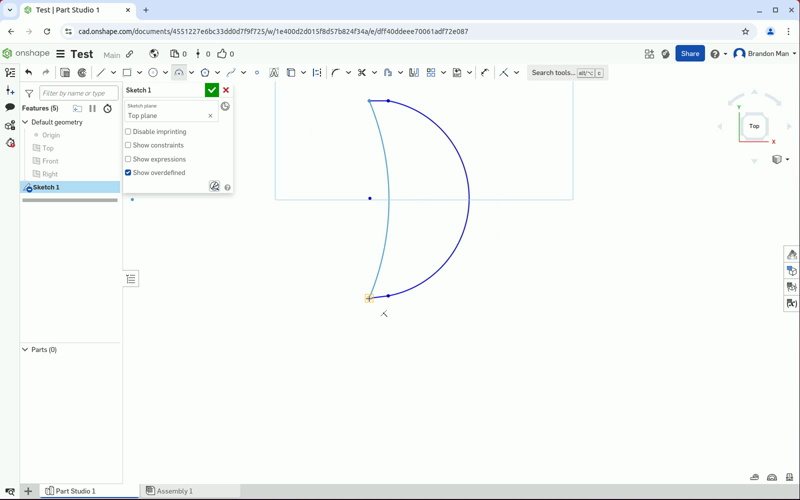
scroll(6)
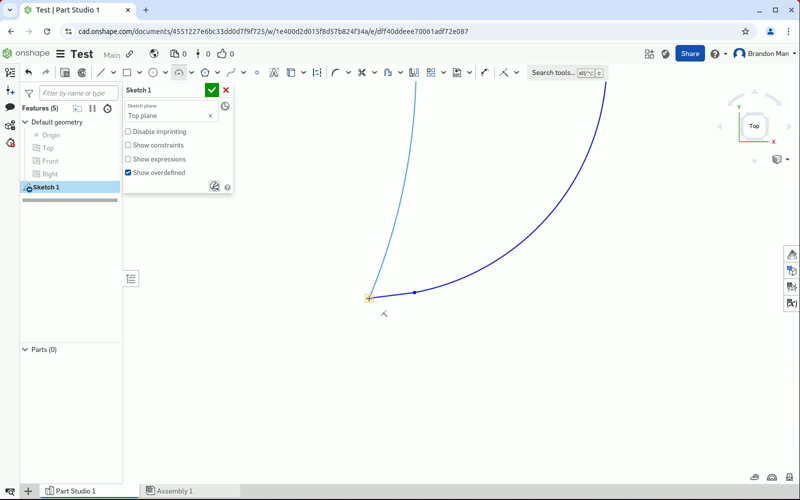
click(369, 298)
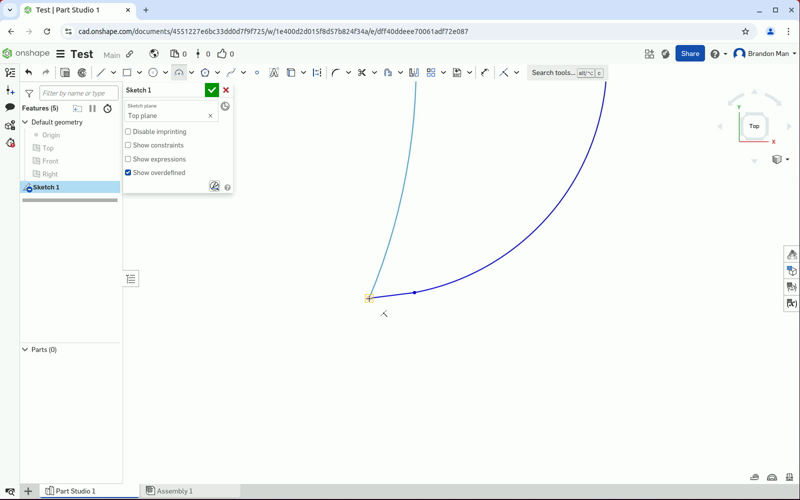
scroll(-6)
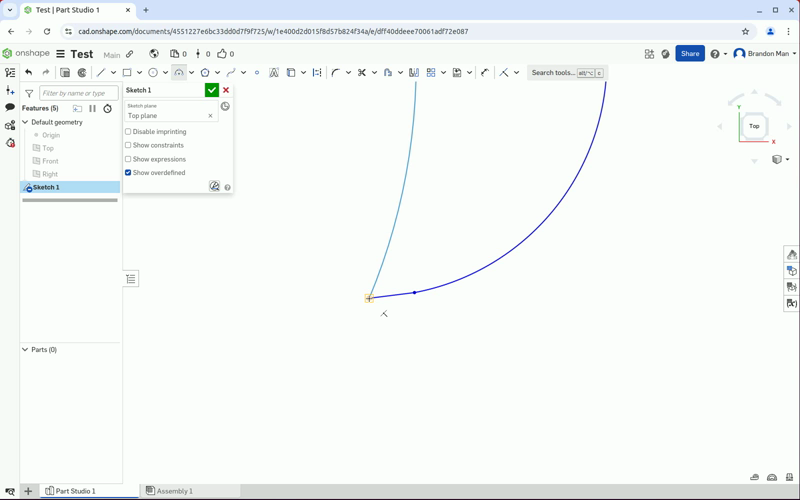
scroll(-6)
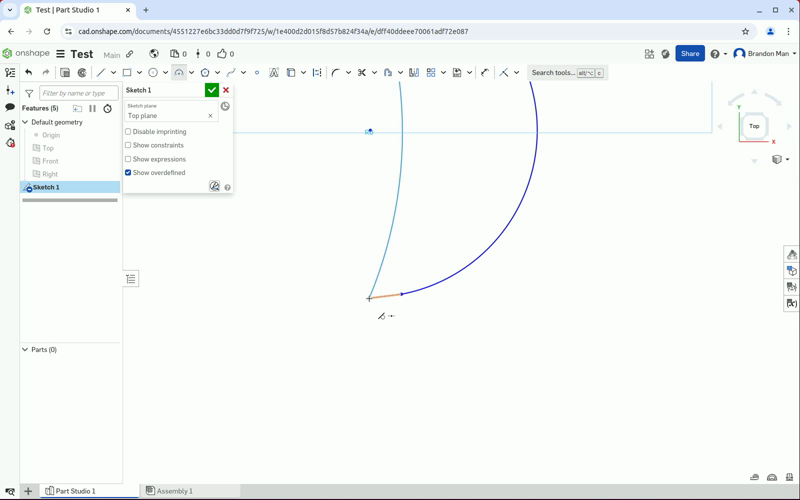
scroll(-6)
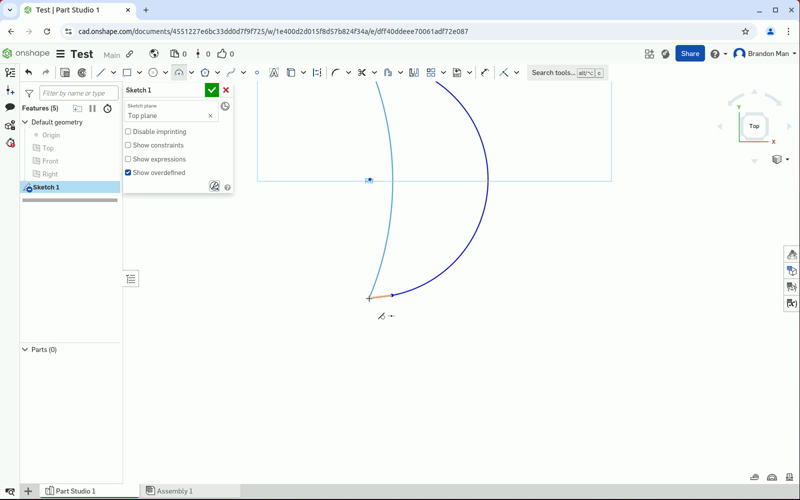
scroll(-6)
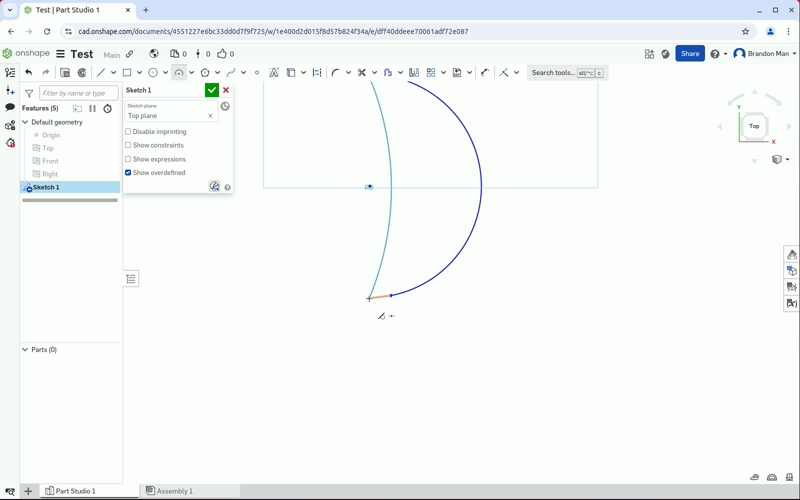
scroll(-6)
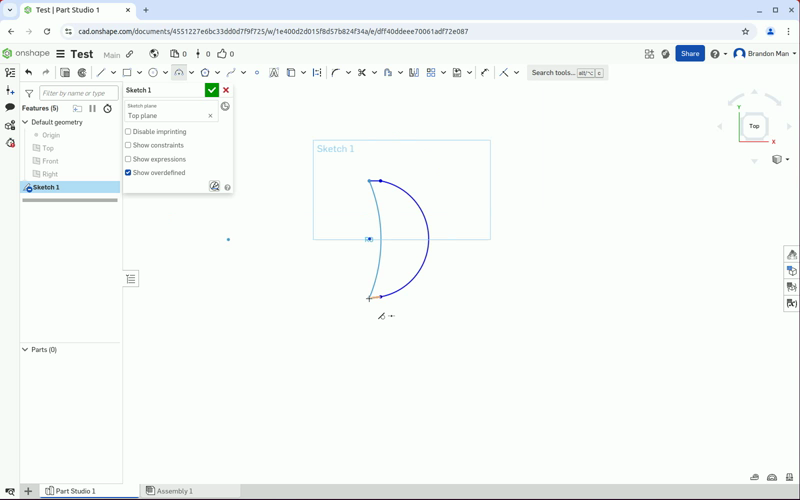
scroll(-6)
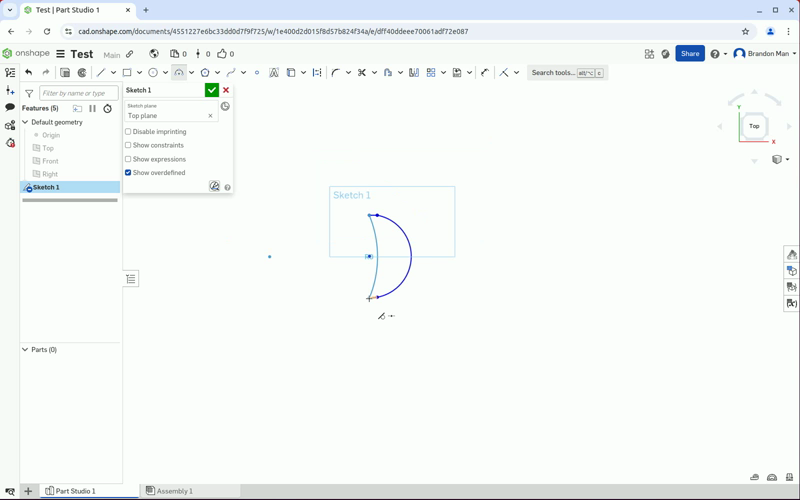
scroll(-6)
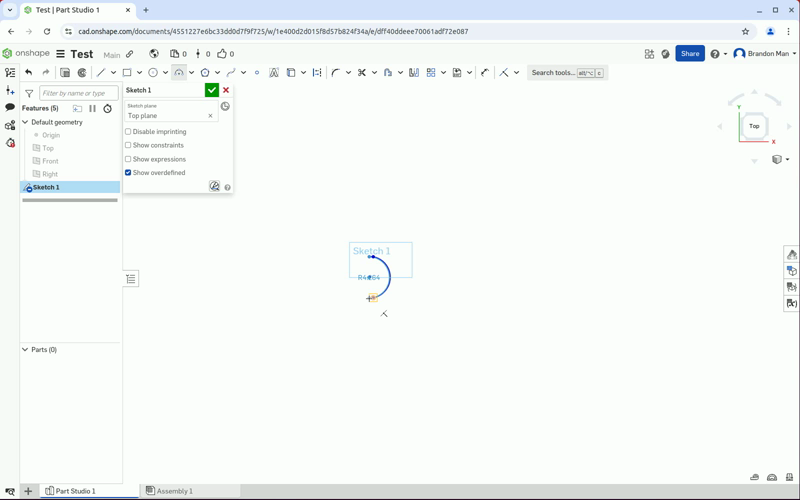
key_down(shift)
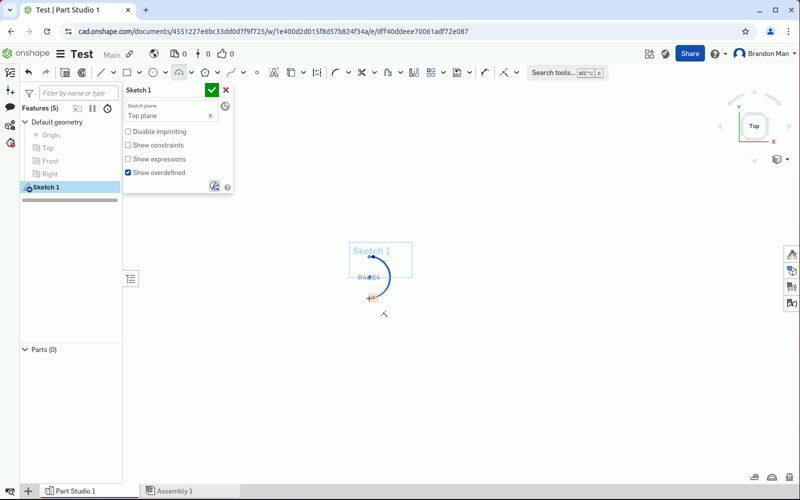
mouse_move(348, 277)
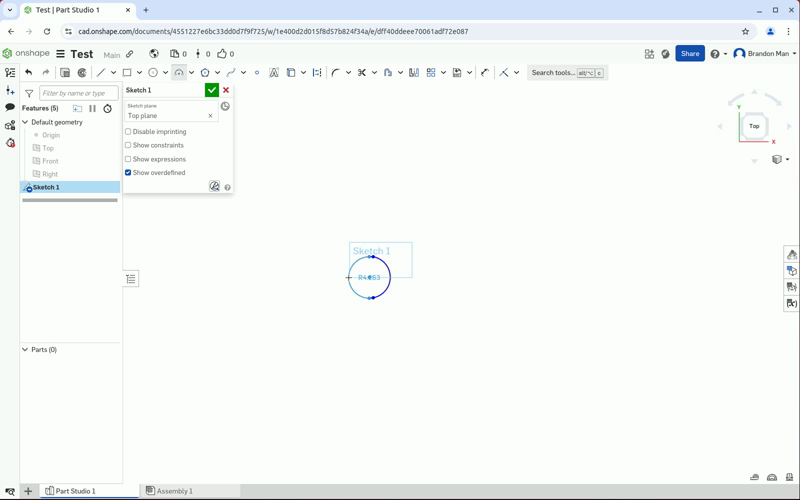
click(348, 277)
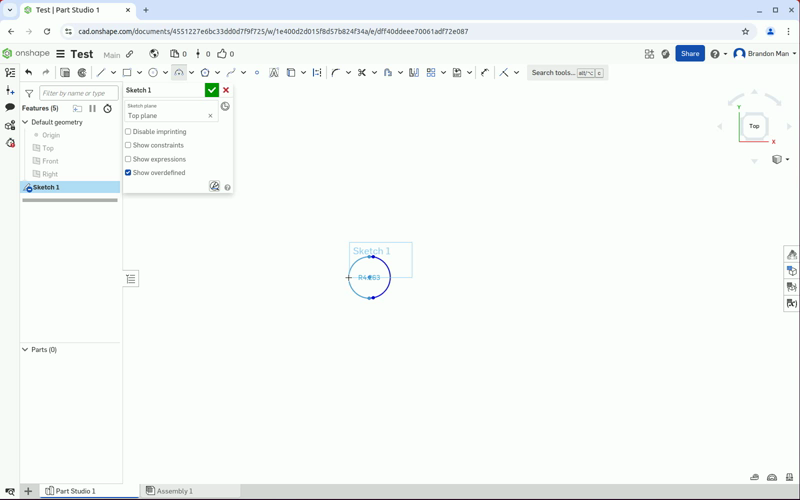
key_up(shift)
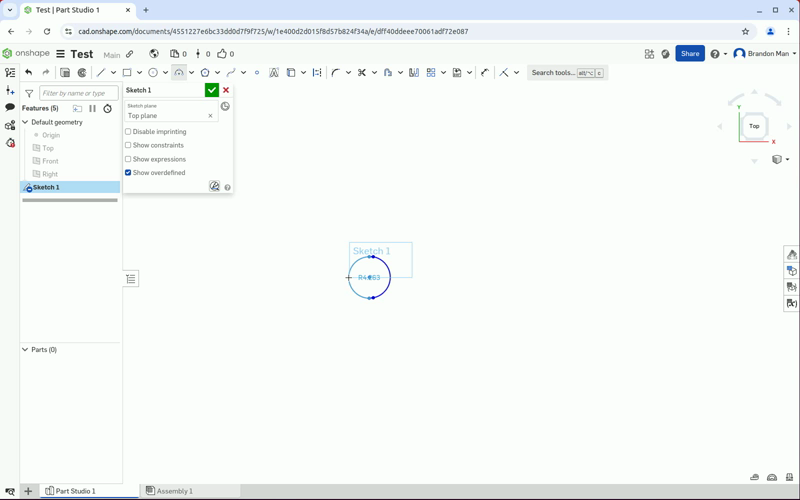
key(esc)
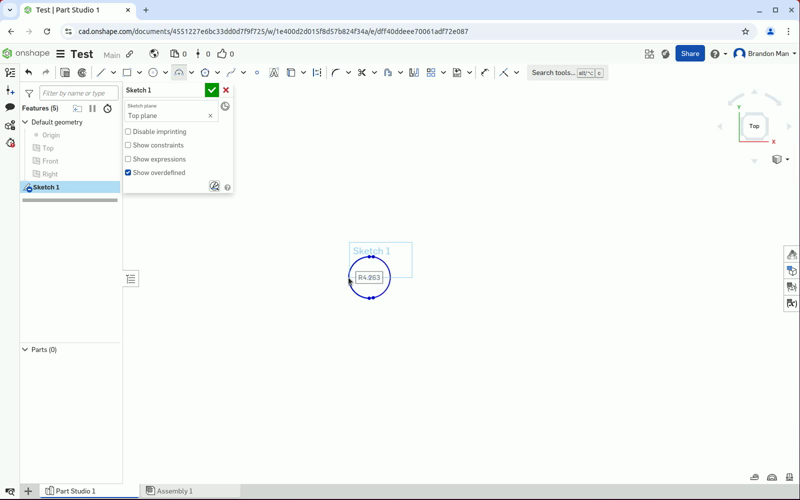
key(c)
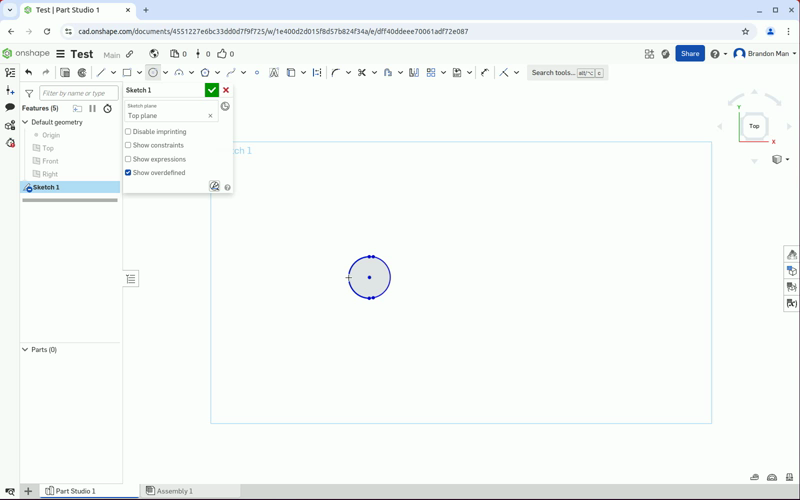
key_down(shift)
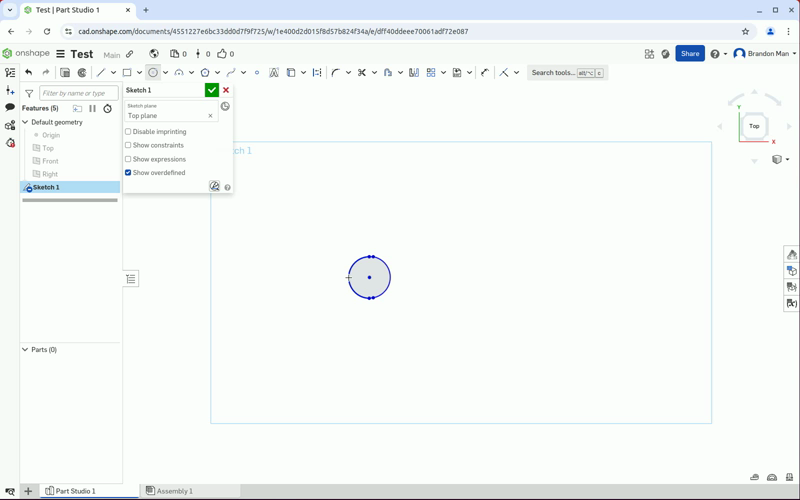
mouse_move(369, 277)
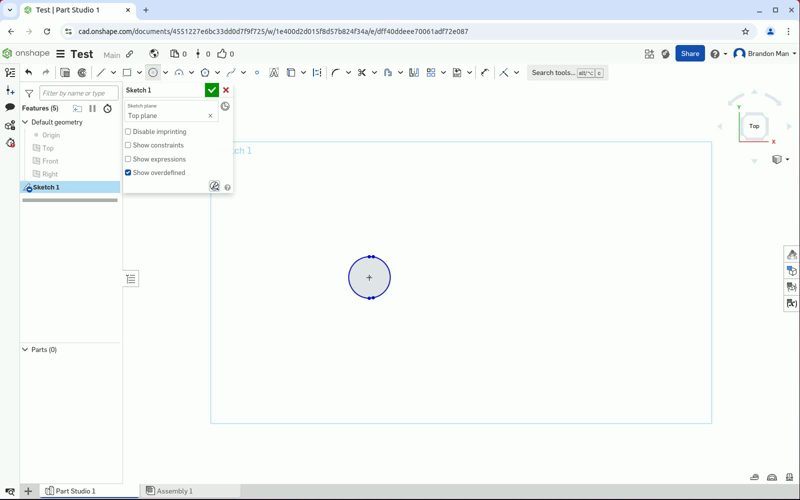
click(369, 277)
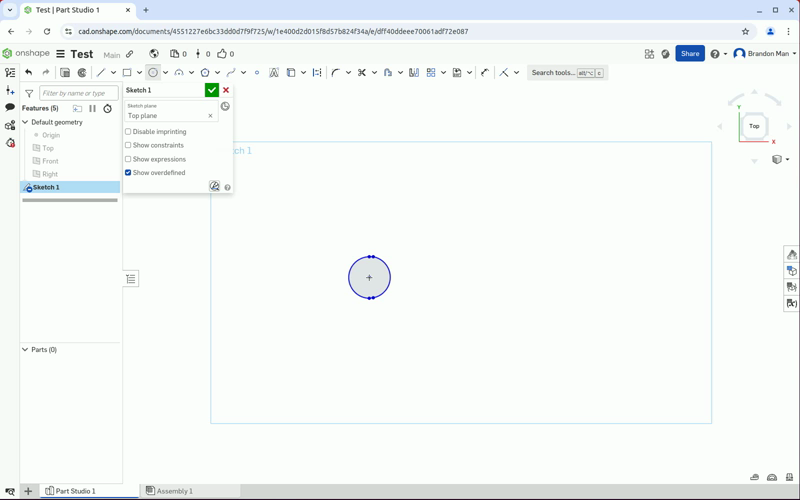
key_up(shift)
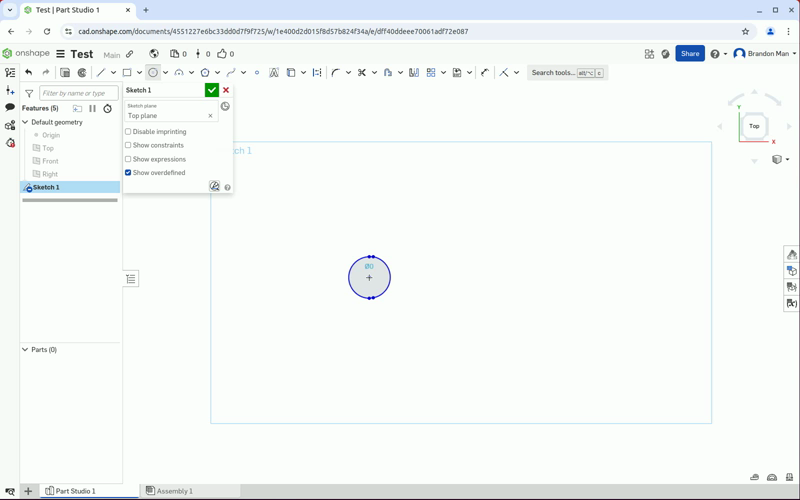
mouse_move(385, 277)
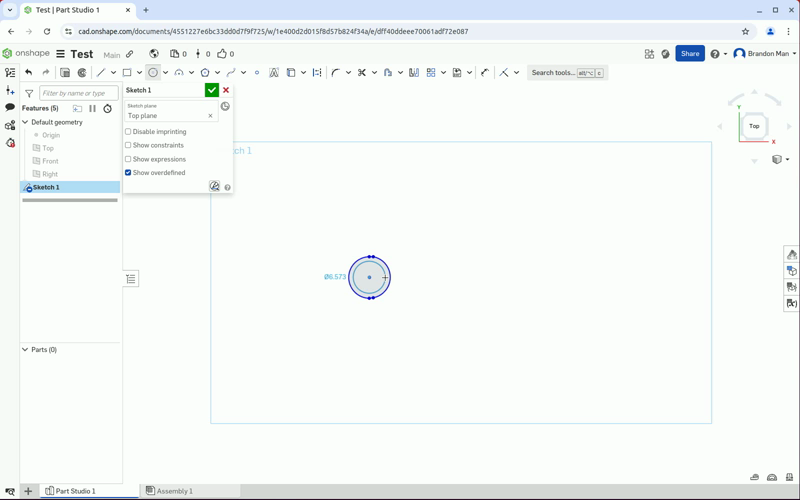
click(385, 277)
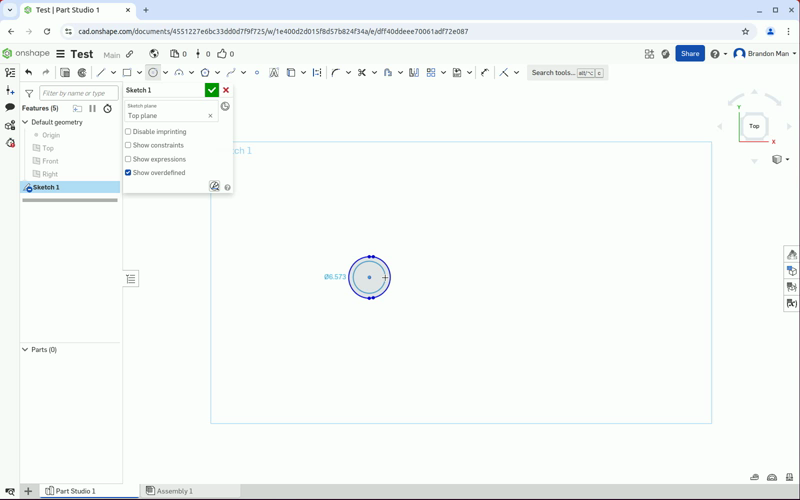
key(esc)
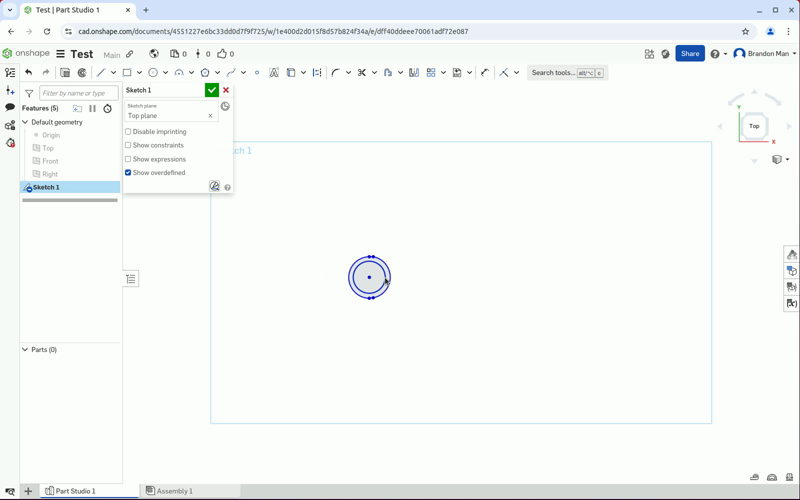
mouse_move(372, 258)
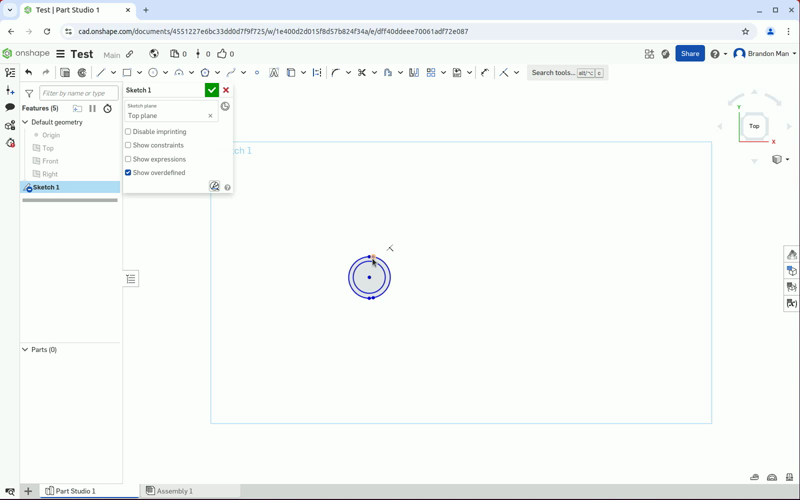
scroll(6)
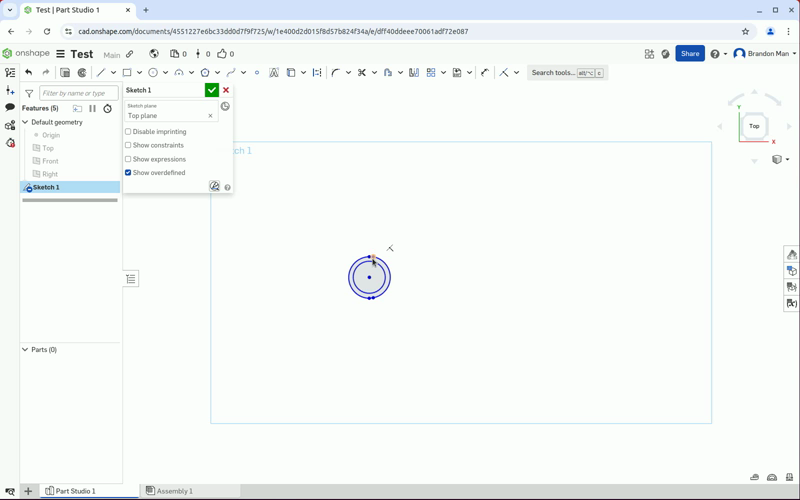
scroll(6)
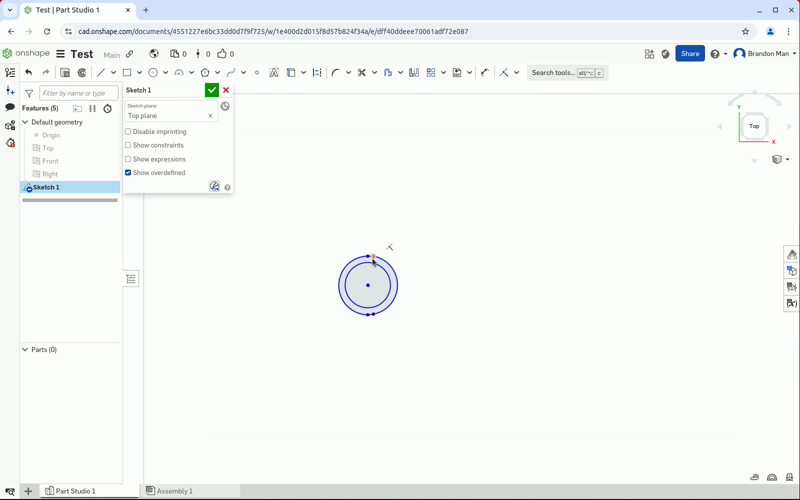
scroll(6)
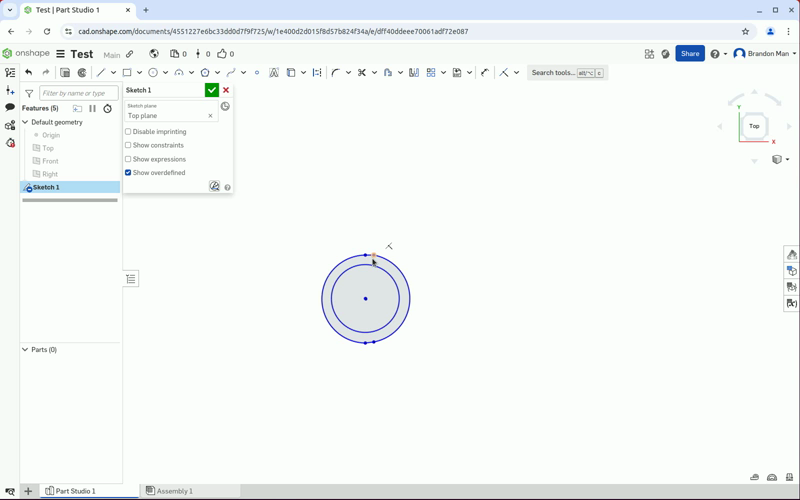
scroll(6)
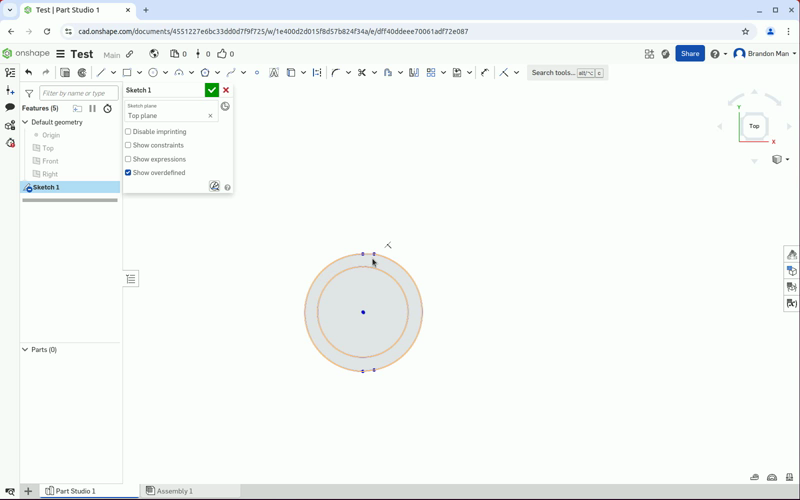
scroll(6)
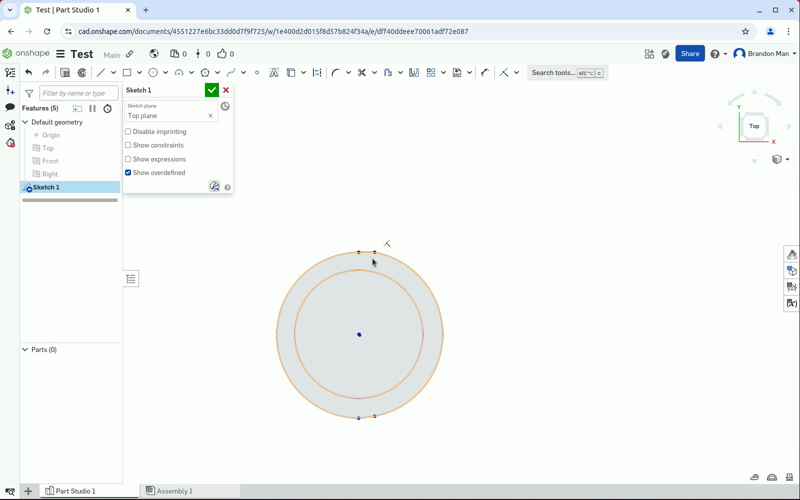
scroll(6)
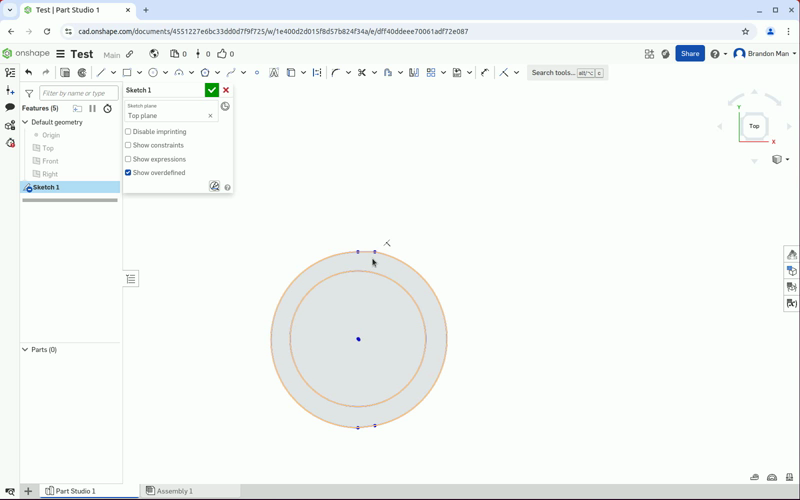
scroll(6)
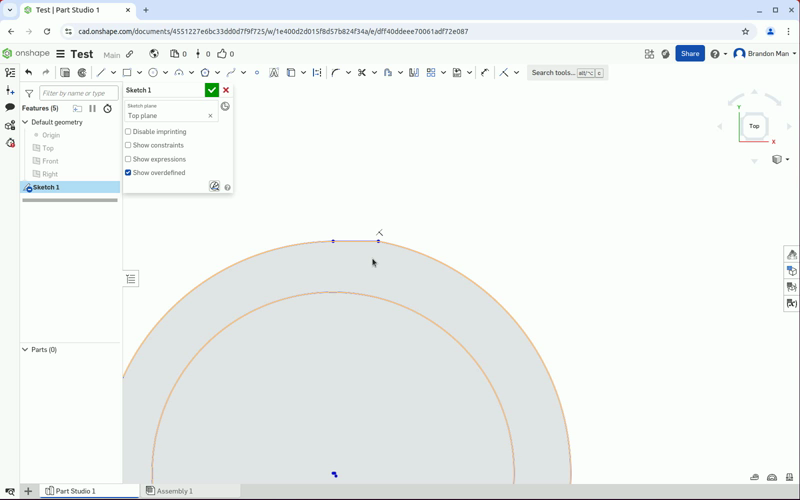
click(372, 258)
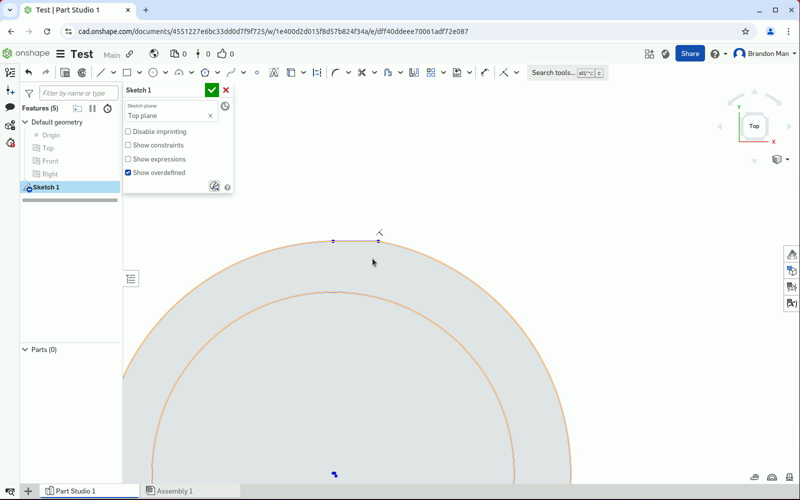
scroll(-6)
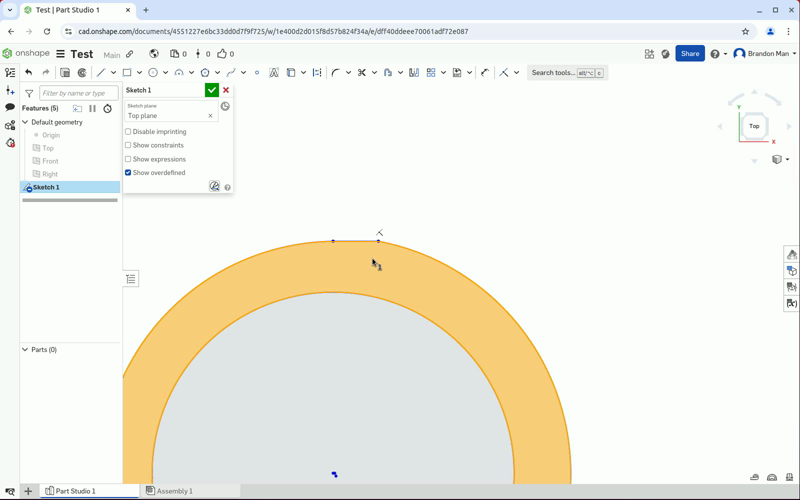
scroll(-6)
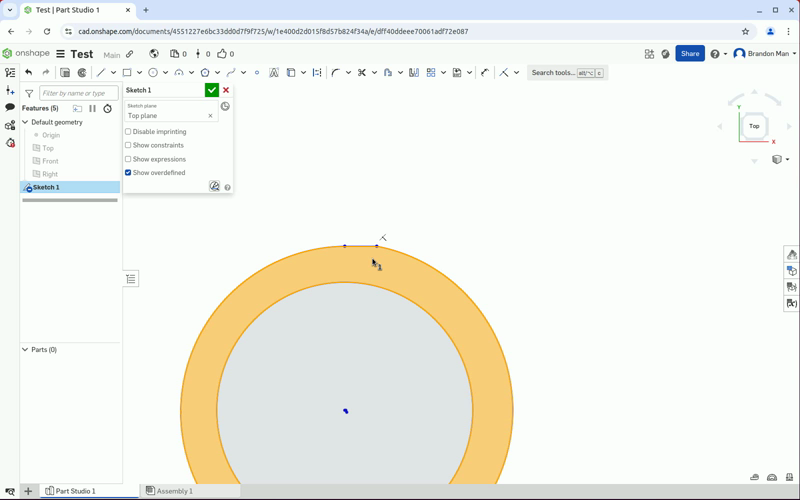
scroll(-6)
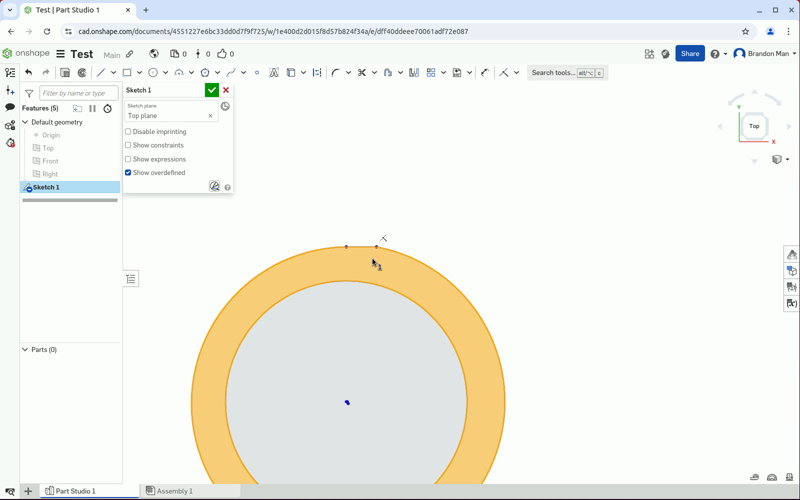
scroll(-6)
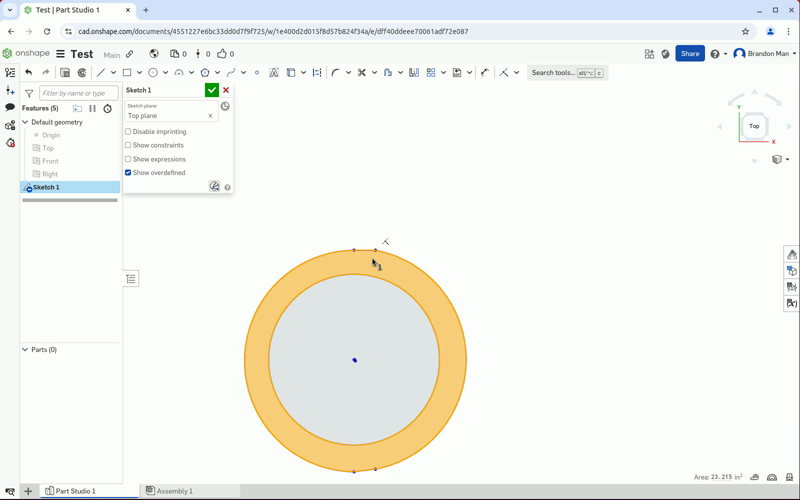
scroll(-6)
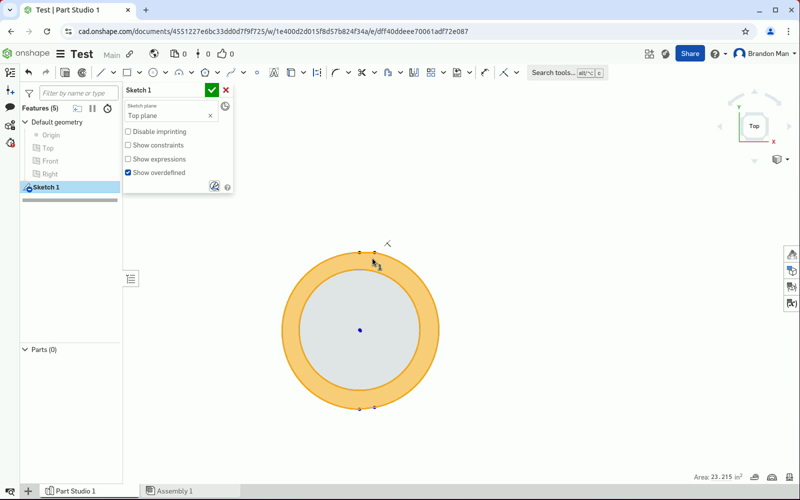
scroll(-6)
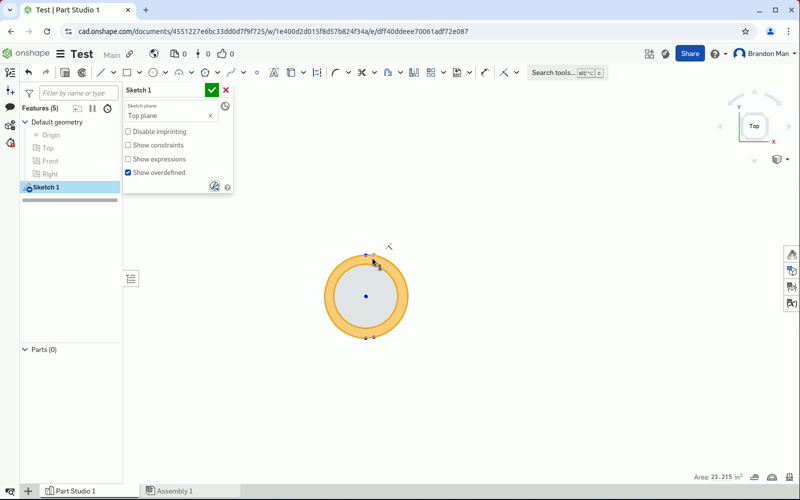
scroll(-6)
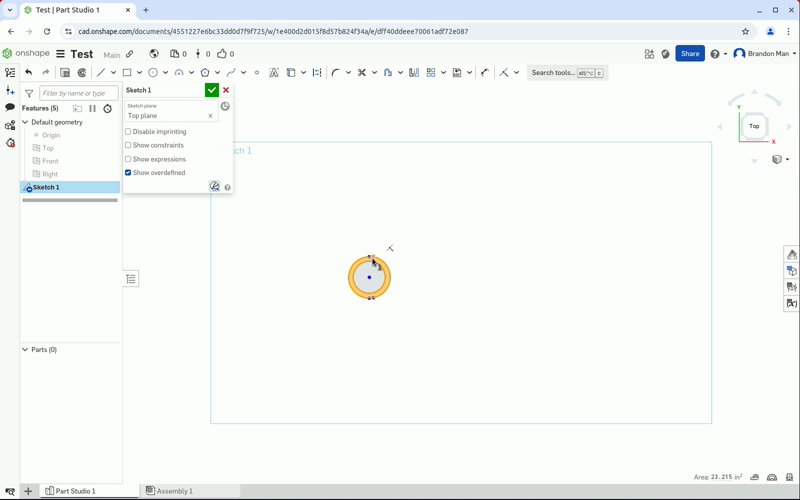
mouse_move(73, 352)
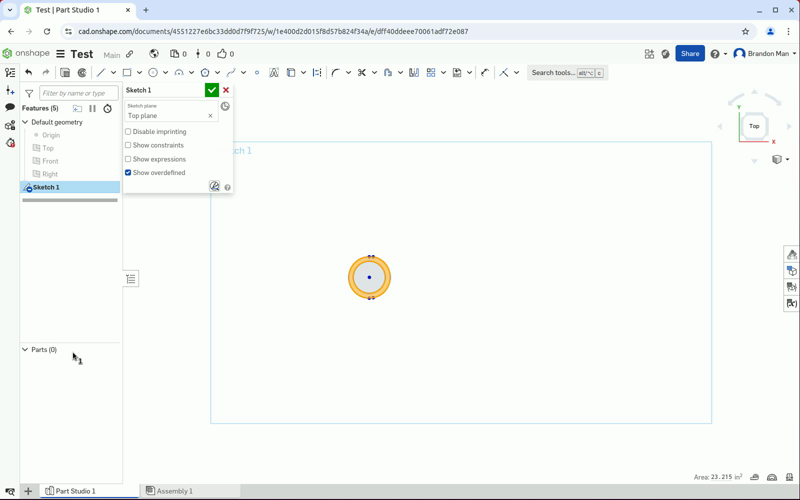
key(shift+y)
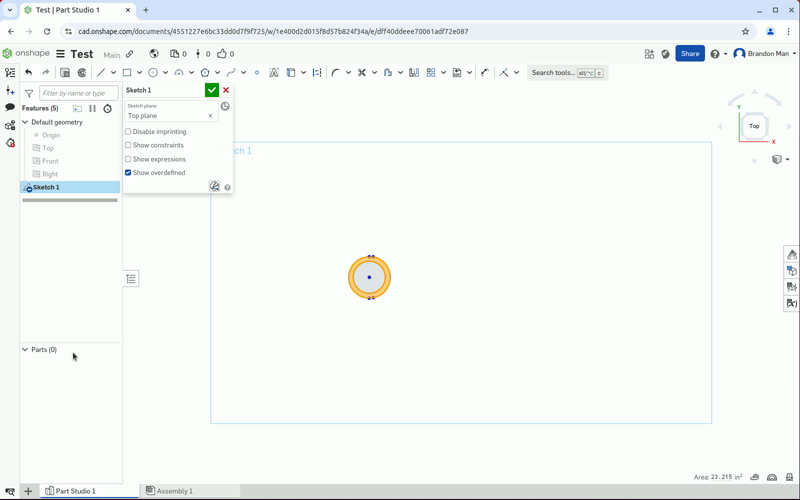
key(shift+e)
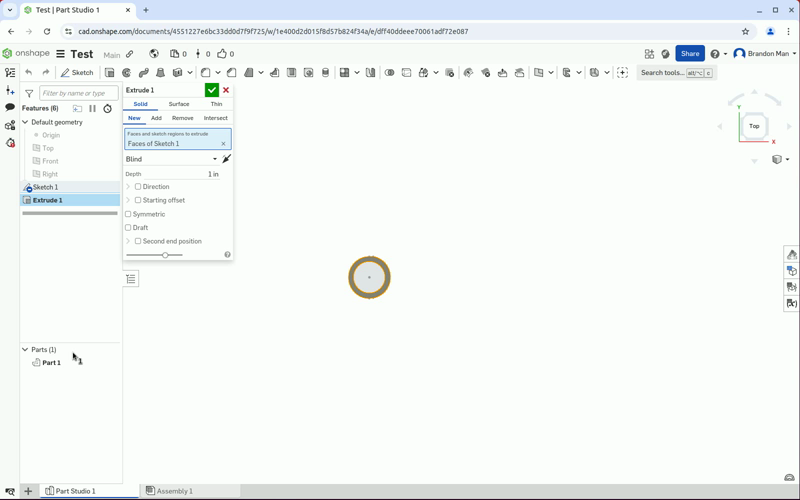
mouse_move(143, 106)
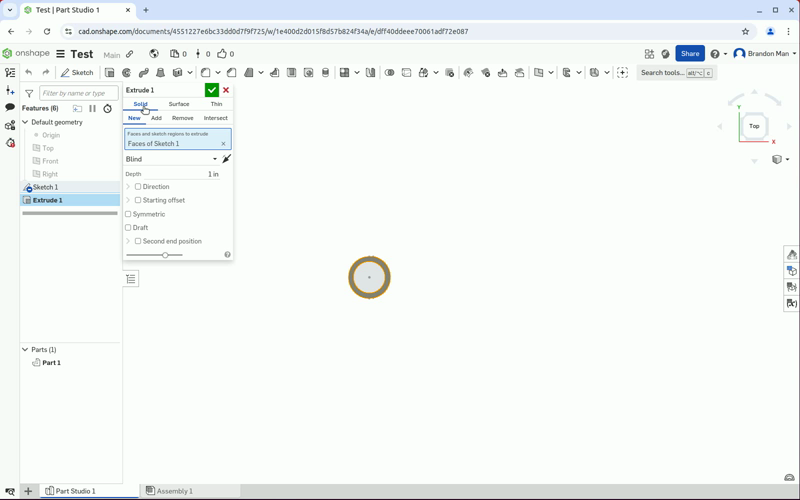
click(143, 106)
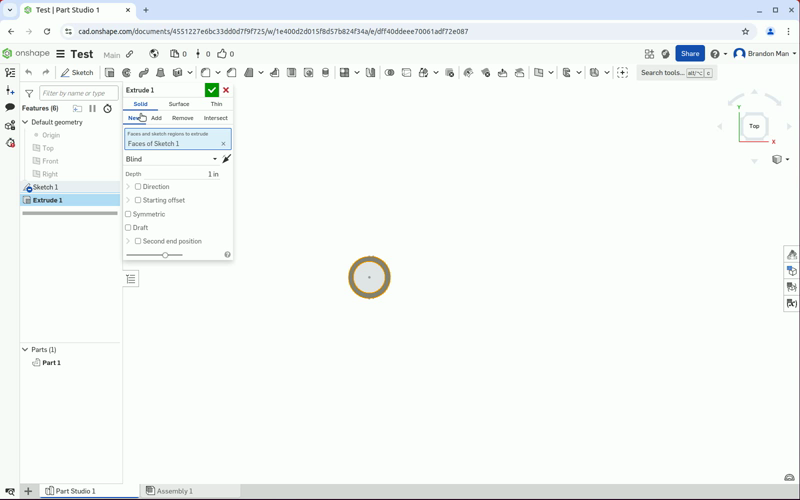
mouse_move(137, 120)
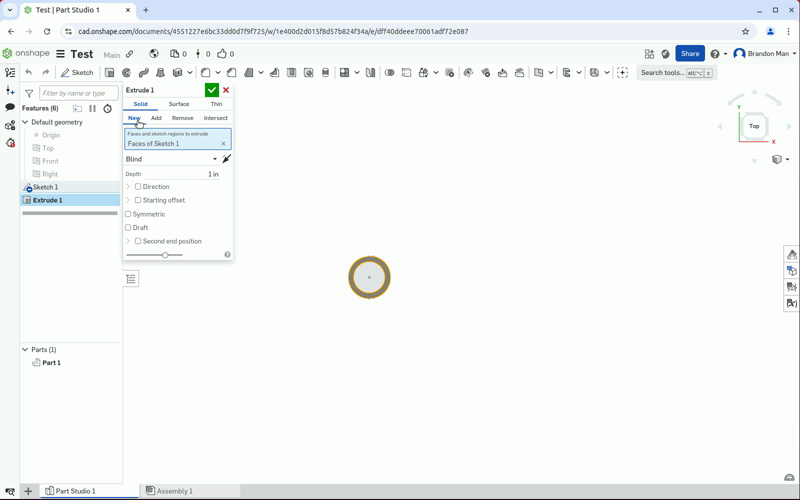
click(137, 120)
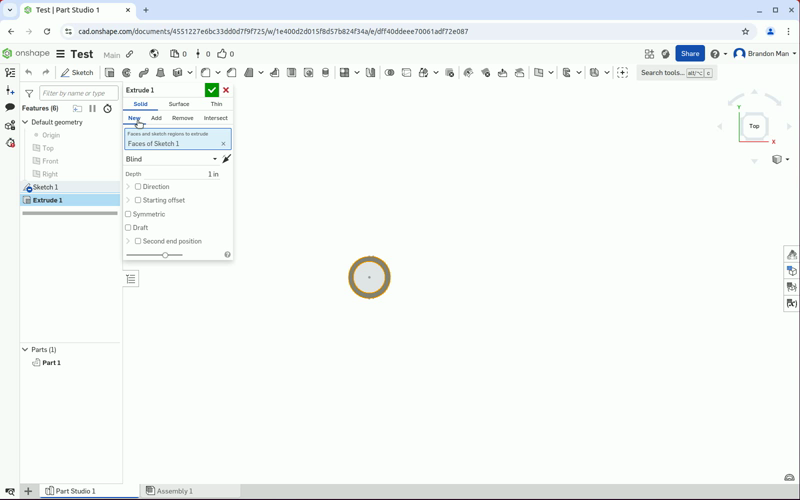
key(tab, 4)
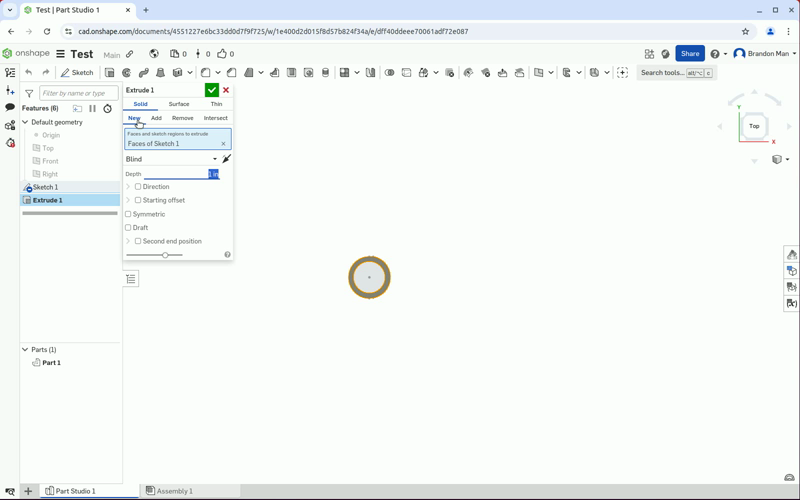
text(6.499)
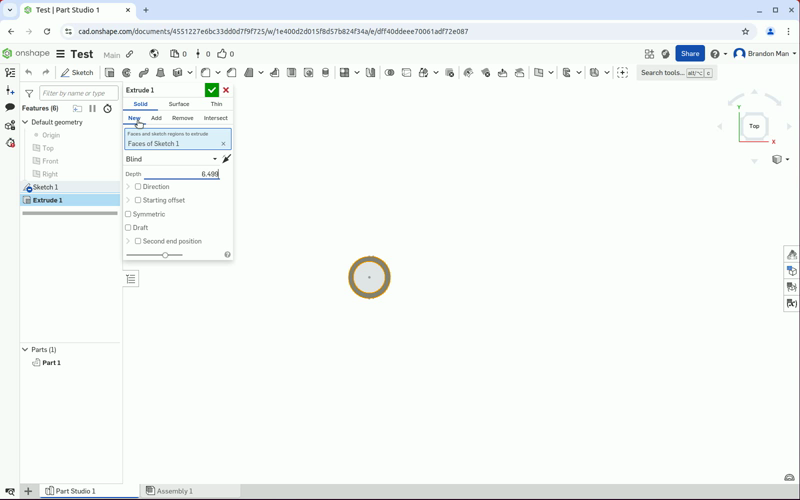
key(enter)
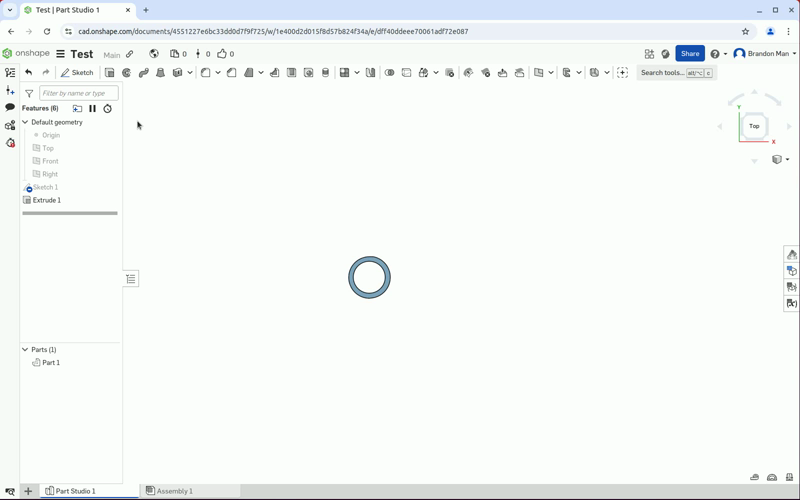
key(shift+h)
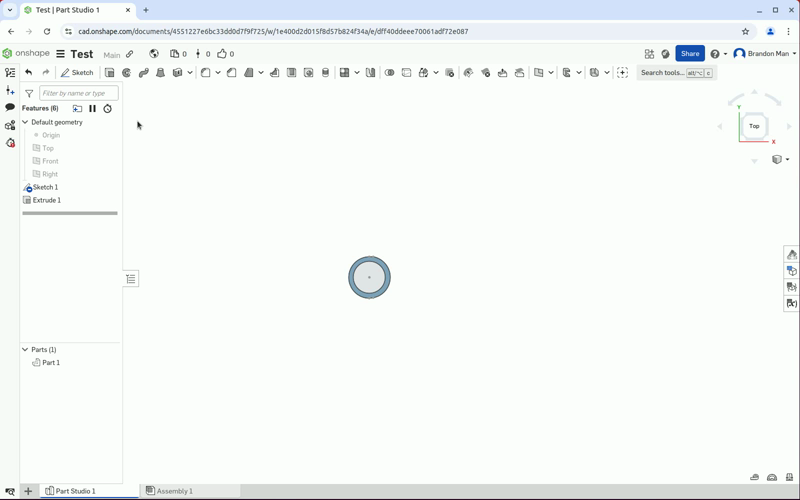
key(shift+h)
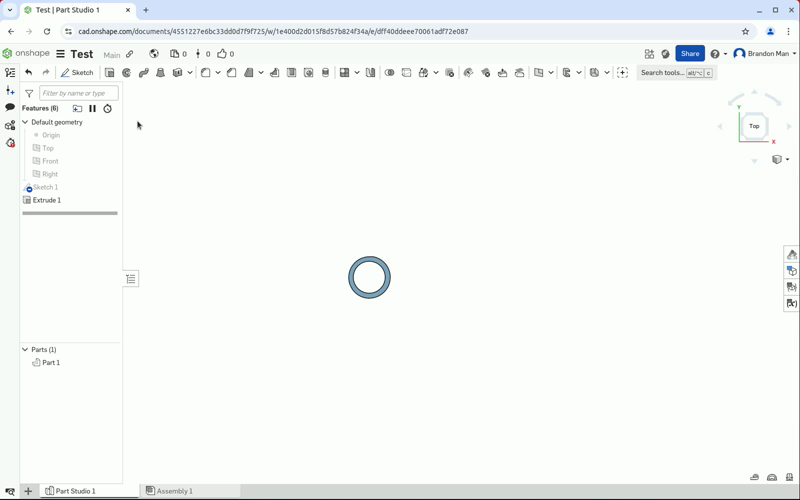
mouse_move(73, 189)
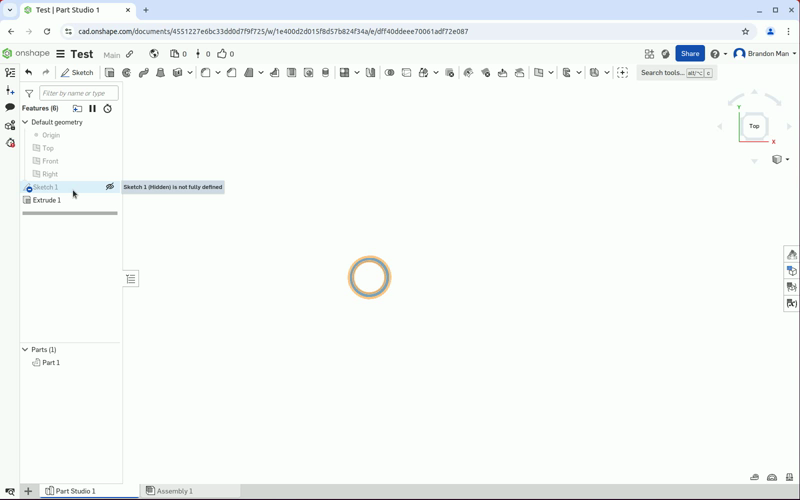
click(73, 189)
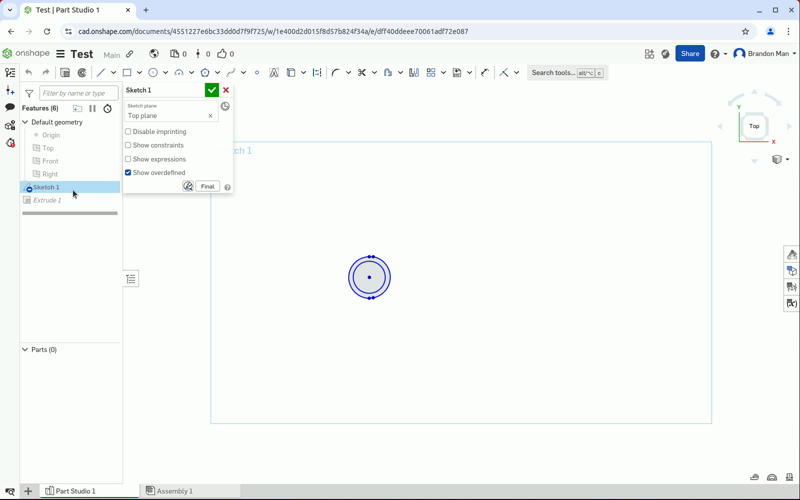
mouse_move(229, 92)
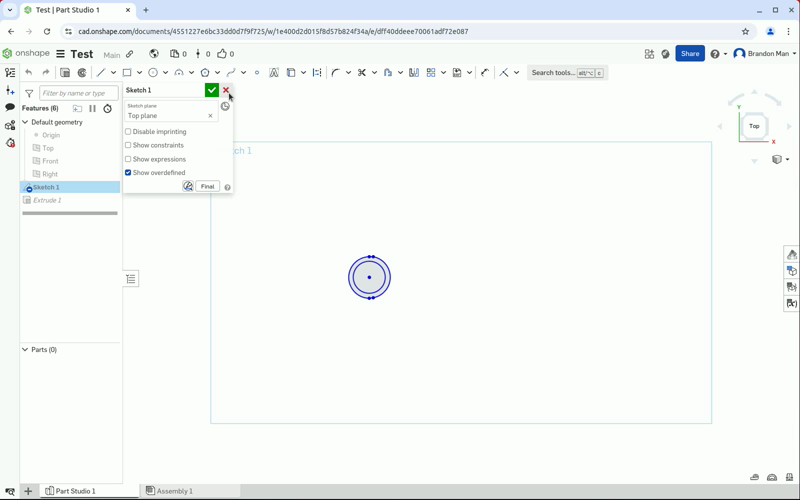
click(229, 92)
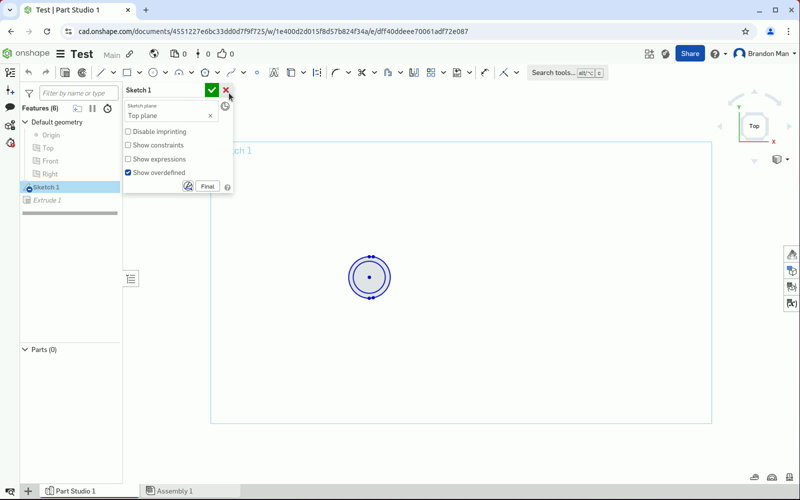
key(shift+s)
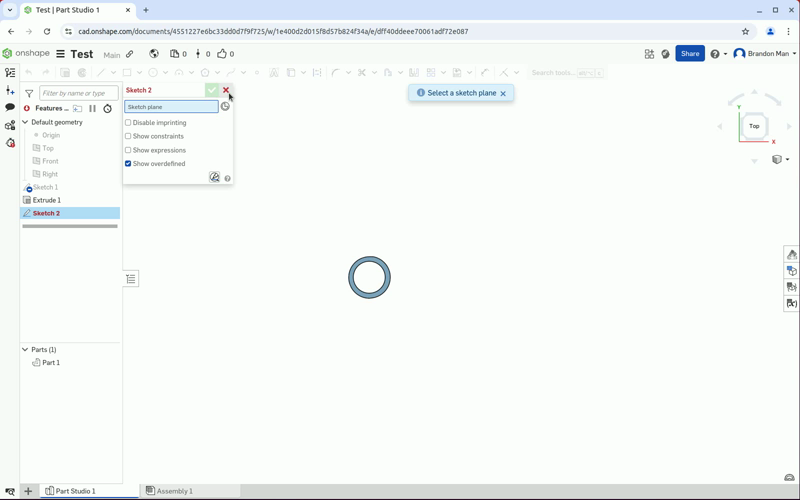
mouse_move(73, 150)
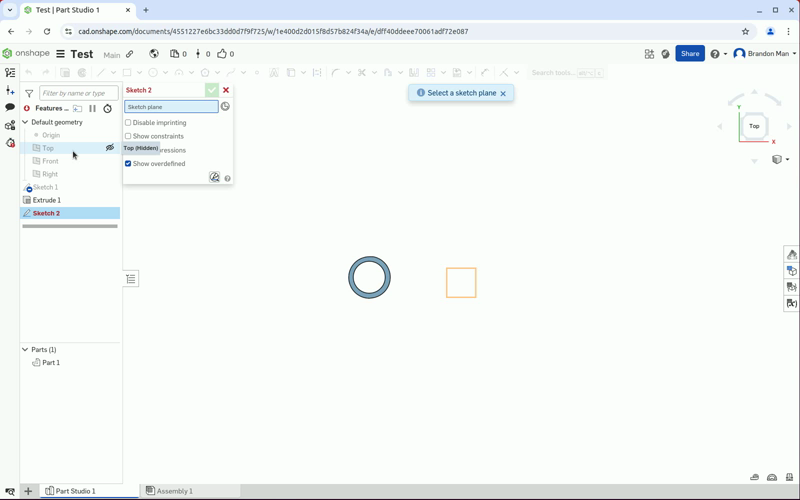
click(73, 150)
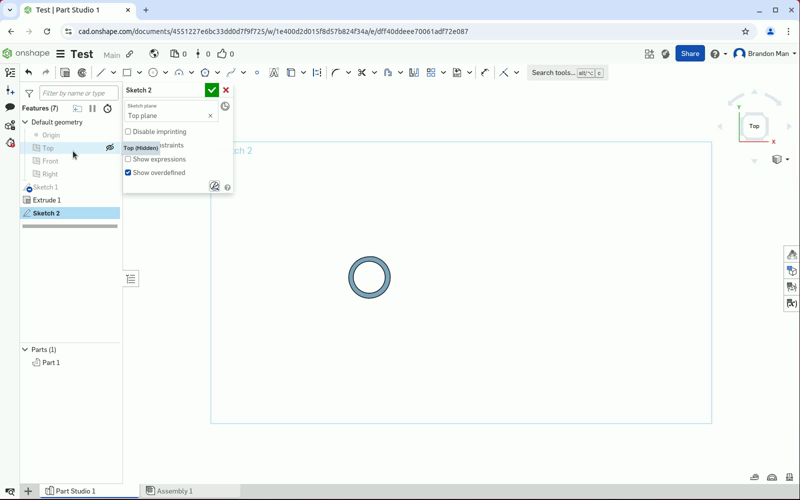
mouse_move(73, 352)
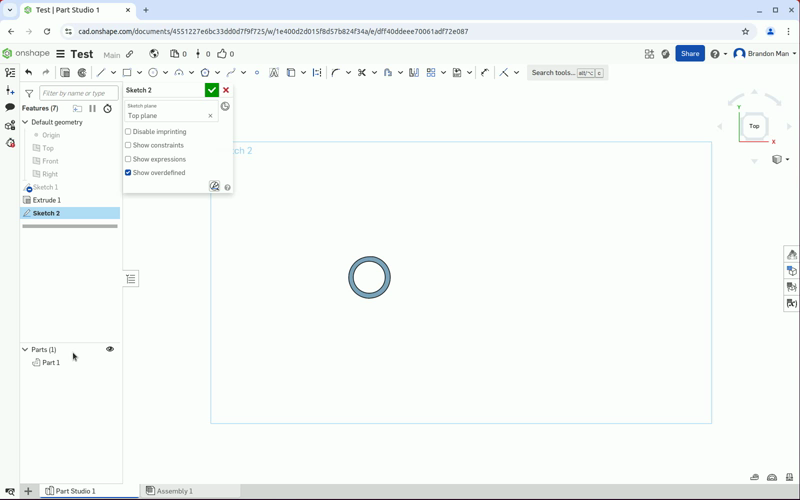
key(y)
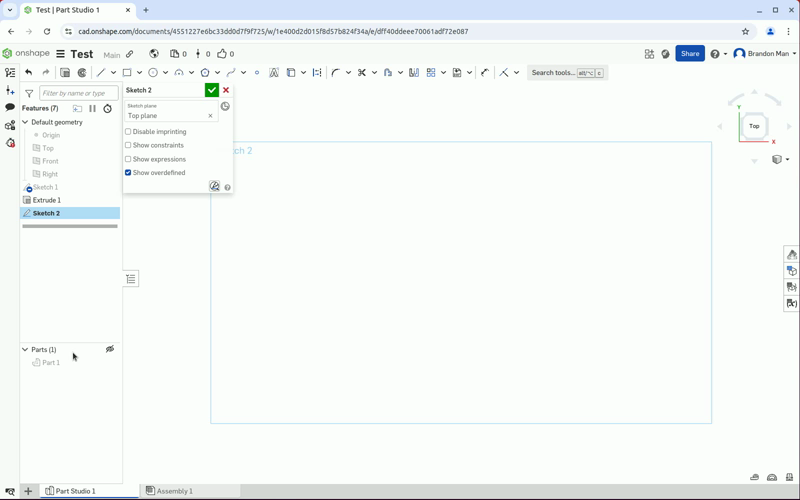
key(l)
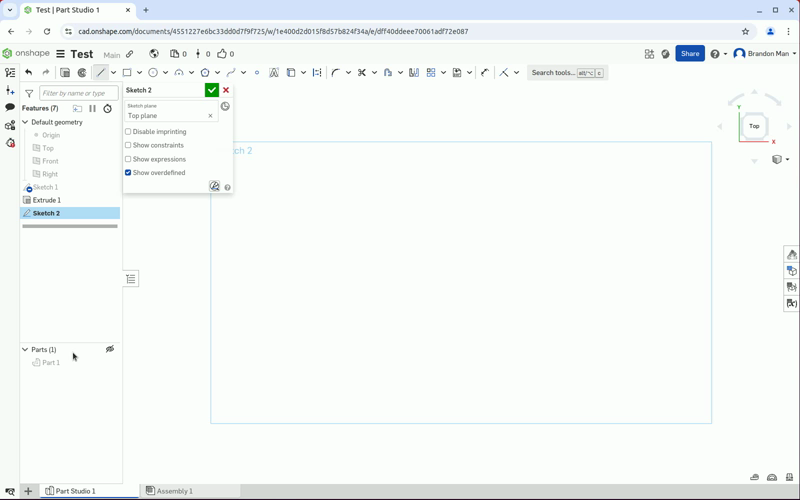
key_down(shift)
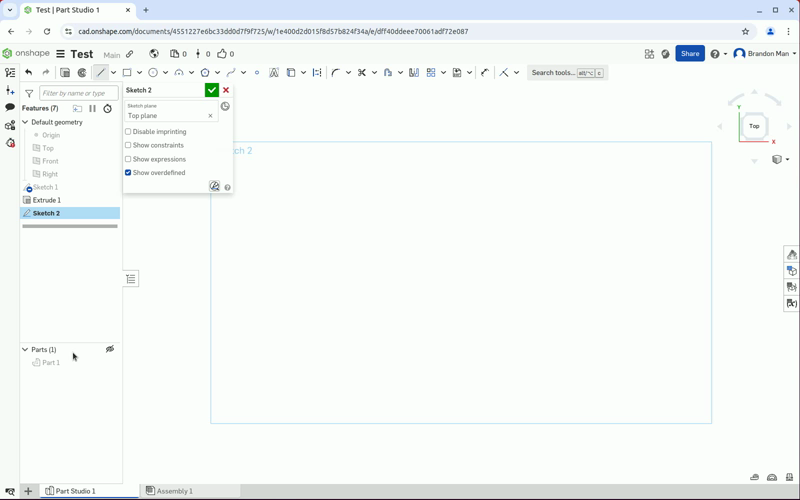
mouse_move(372, 297)
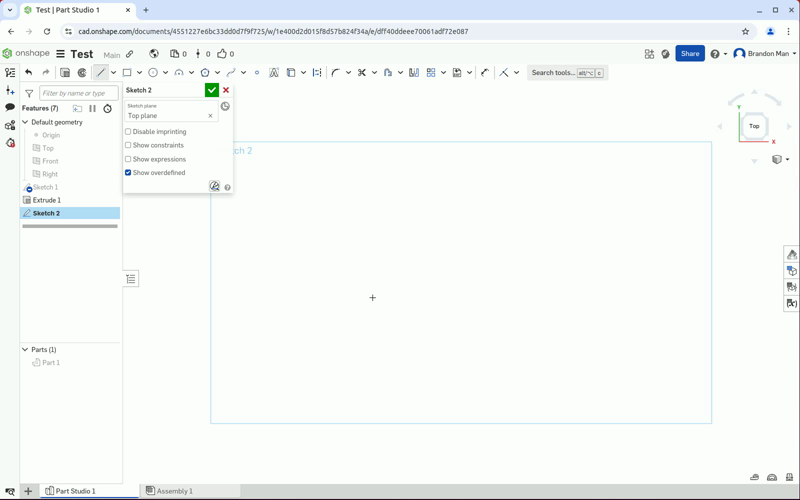
click(372, 297)
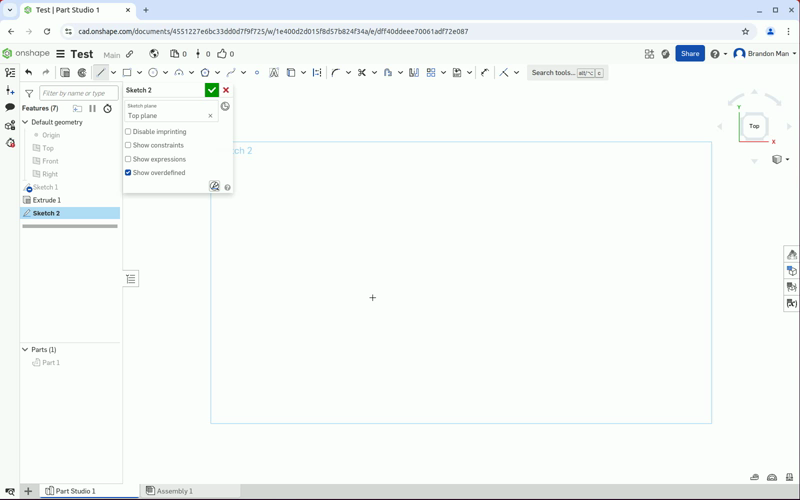
key_up(shift)
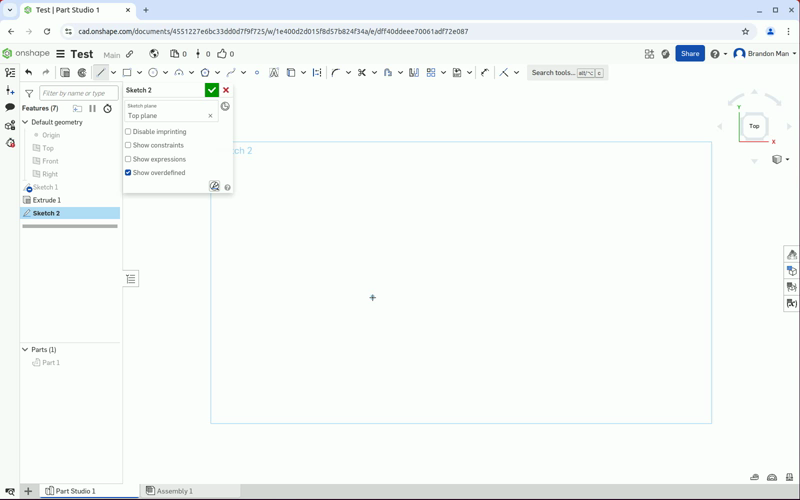
key_down(shift)
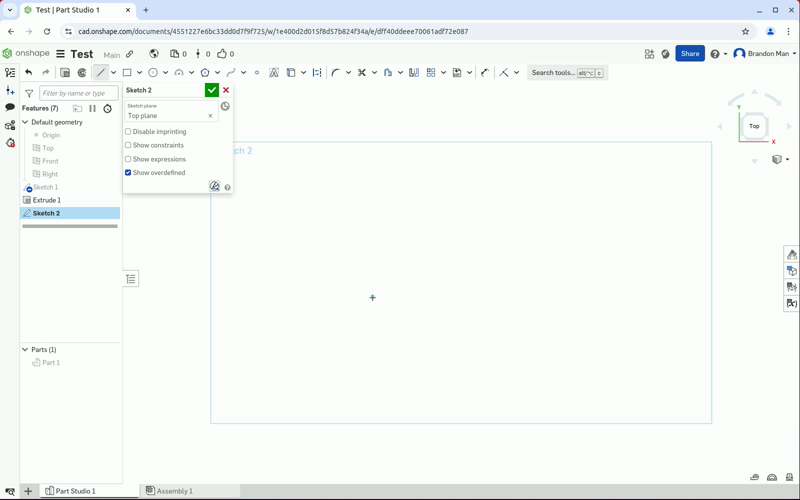
mouse_move(472, 286)
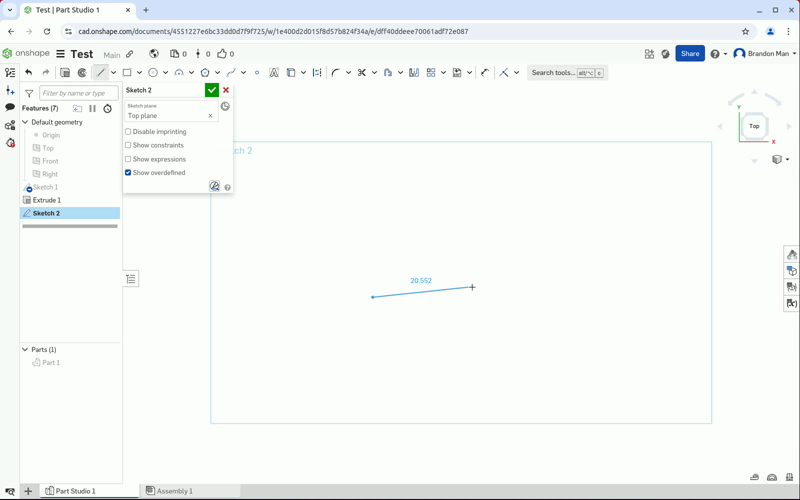
click(472, 286)
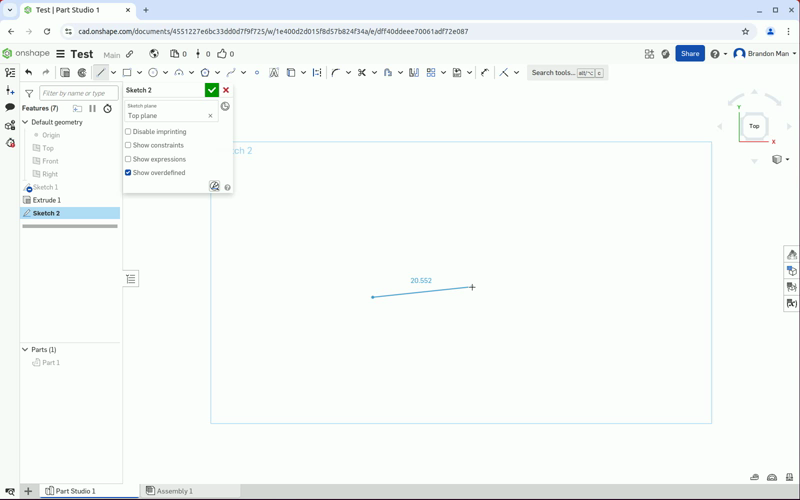
key_up(shift)
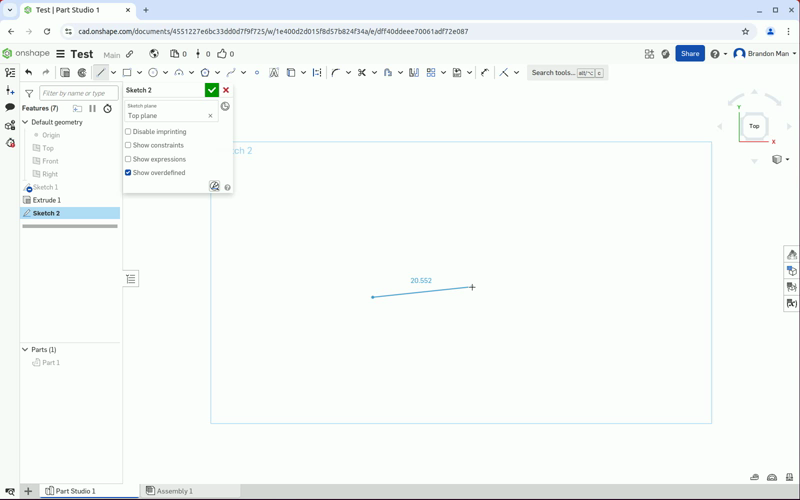
key(esc)
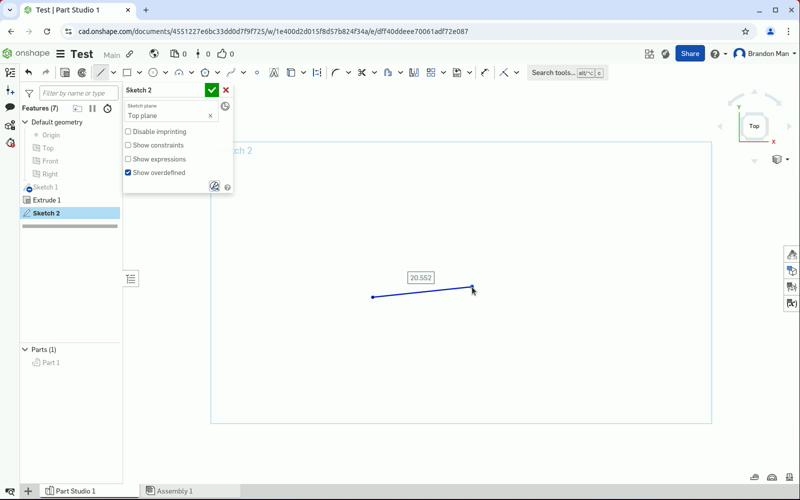
key(a)
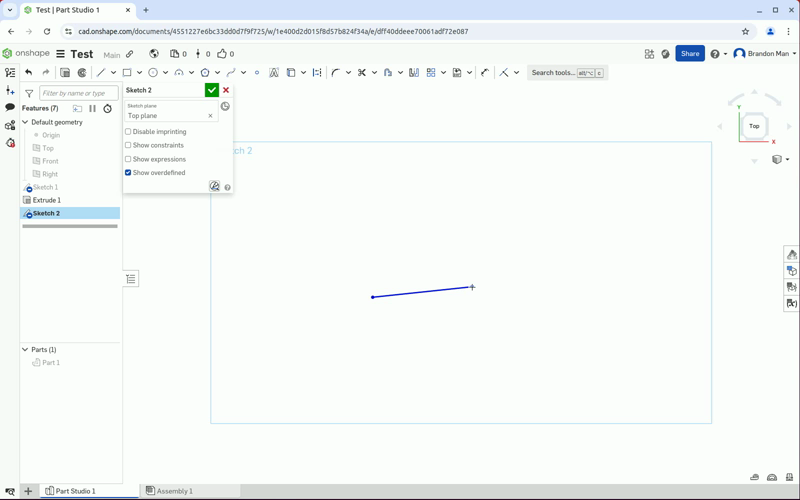
mouse_move(472, 286)
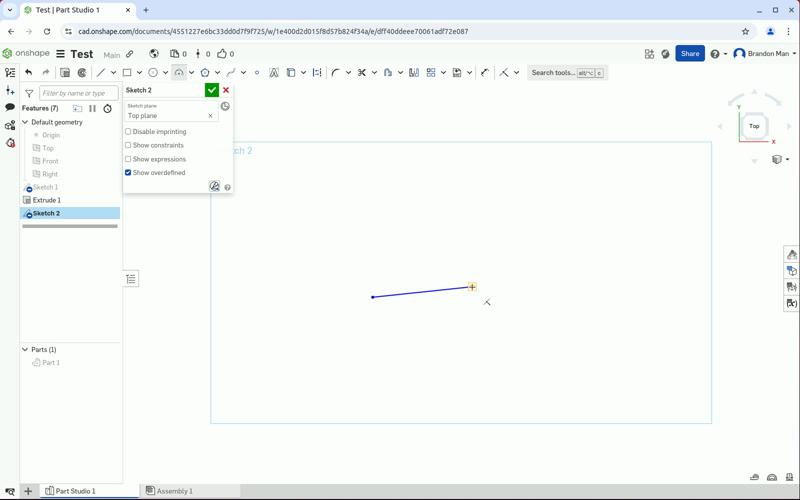
click(472, 286)
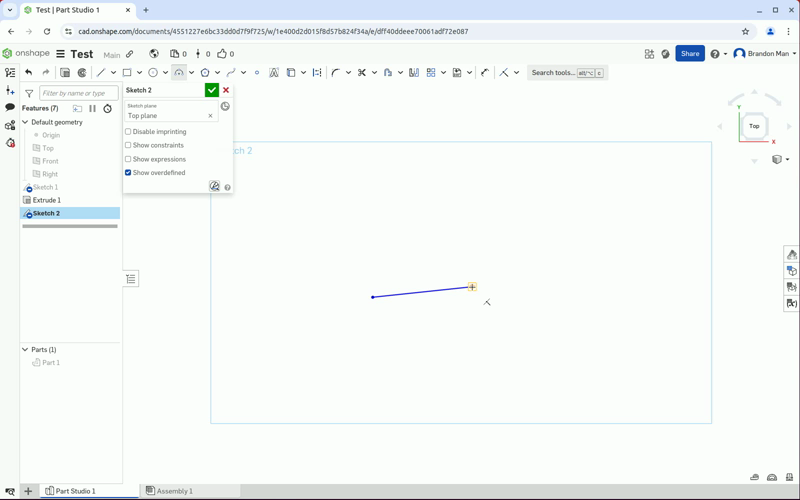
key_down(shift)
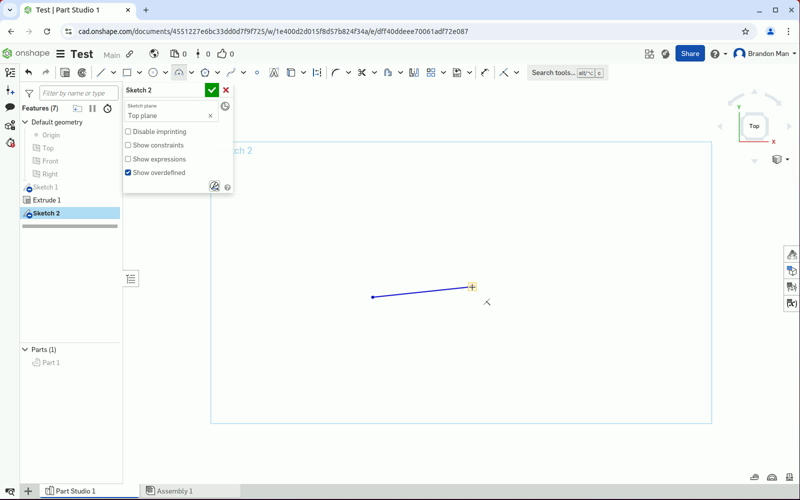
mouse_move(472, 266)
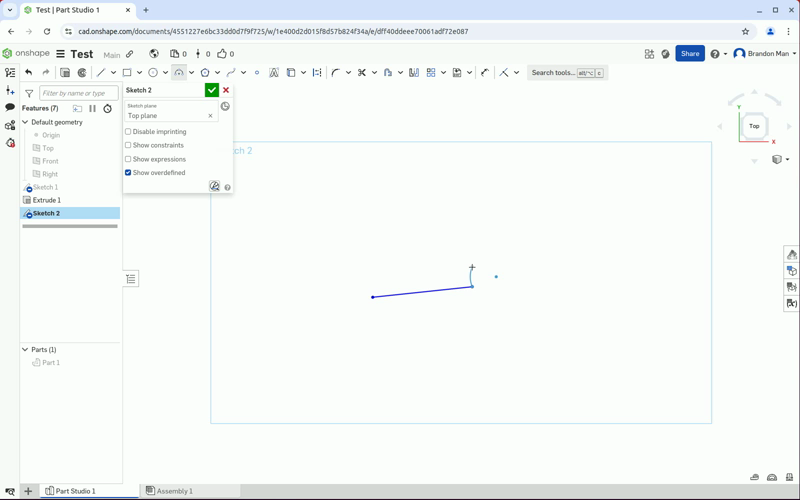
click(472, 266)
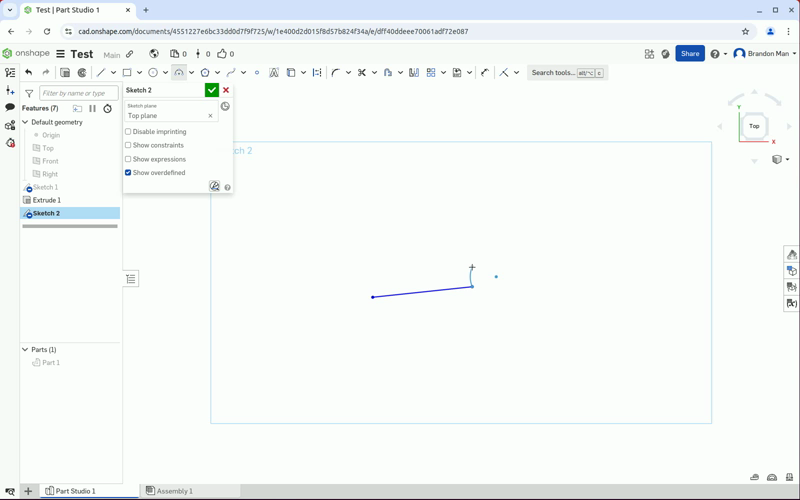
mouse_move(462, 276)
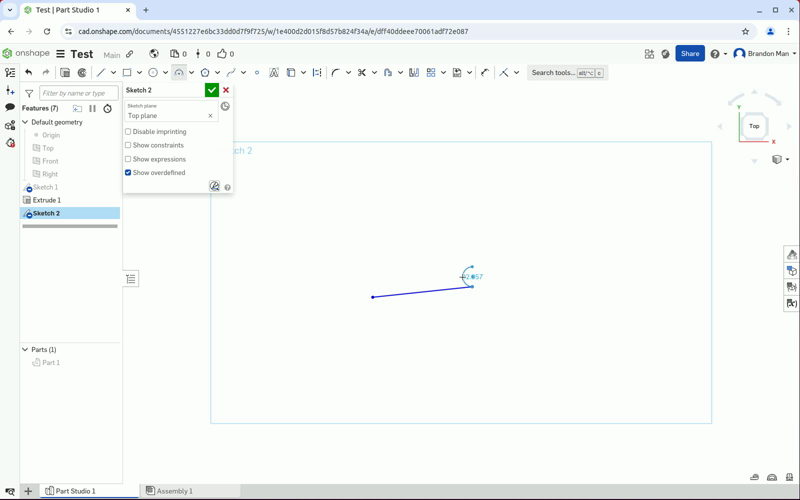
click(462, 276)
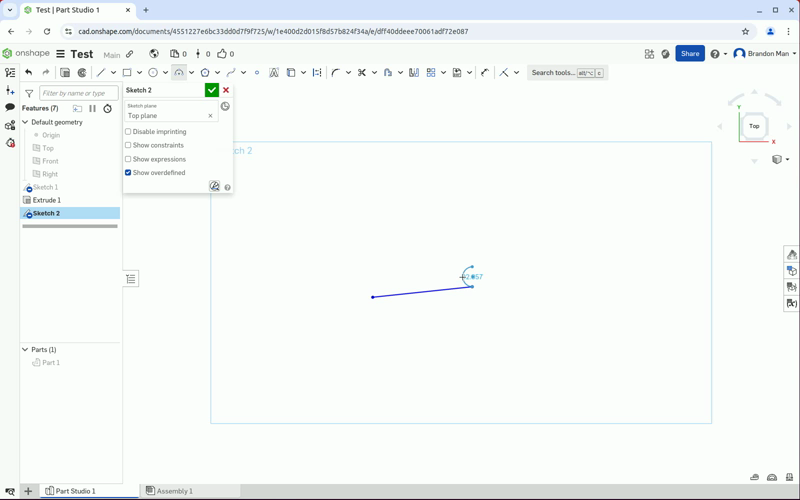
key_up(shift)
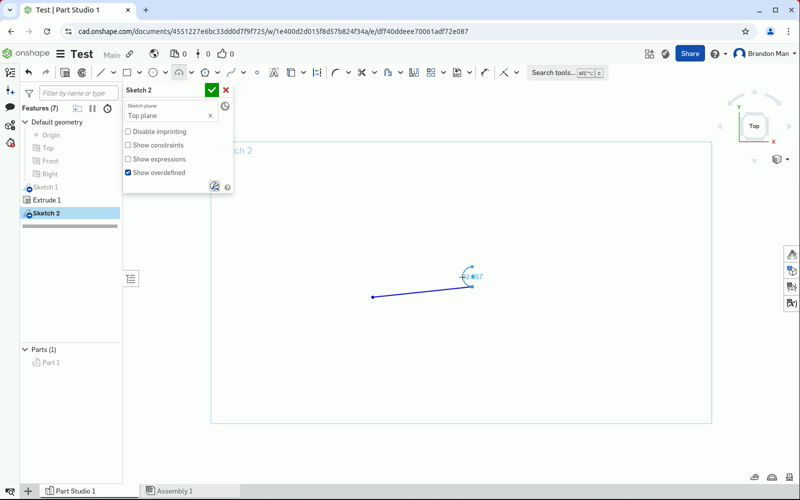
key(esc)
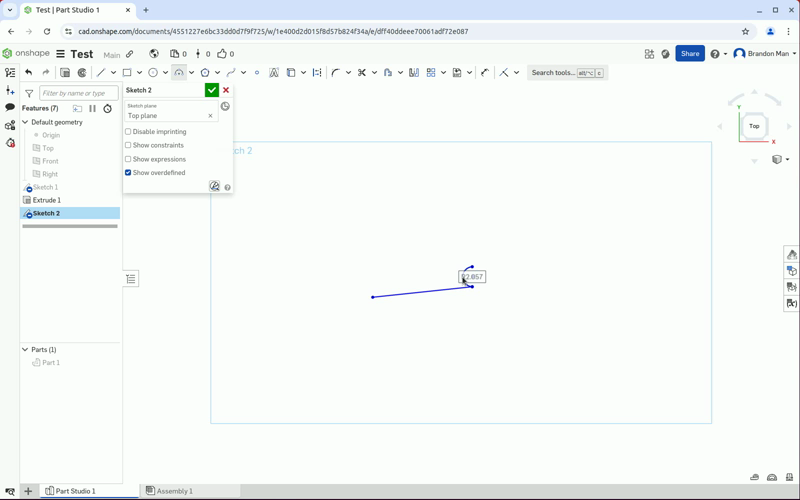
key(l)
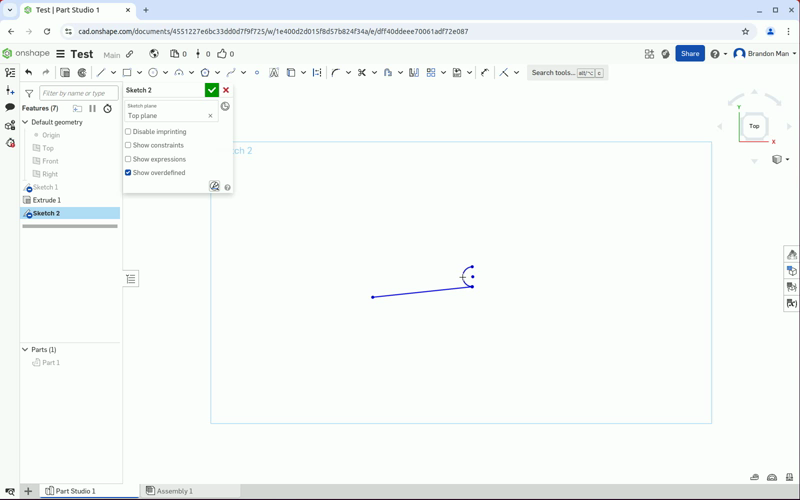
mouse_move(472, 266)
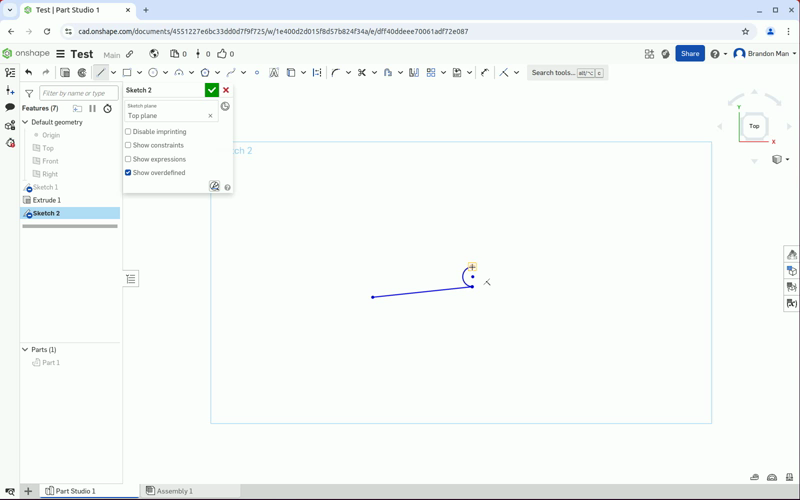
click(472, 266)
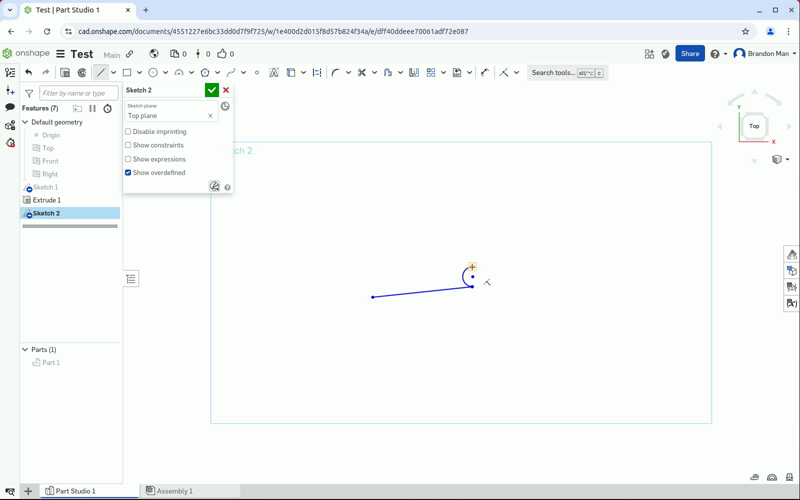
key_down(shift)
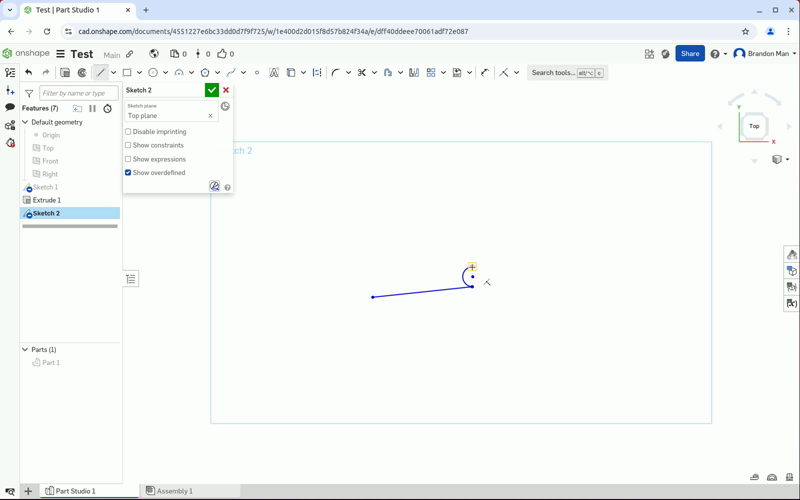
mouse_move(372, 256)
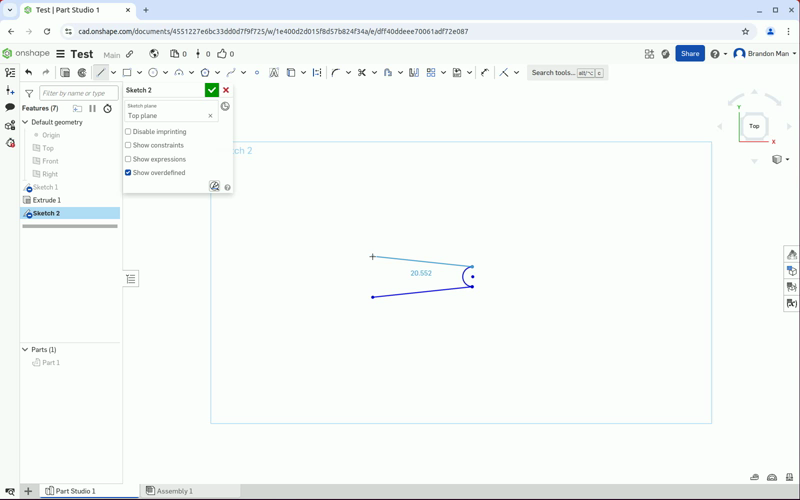
click(372, 256)
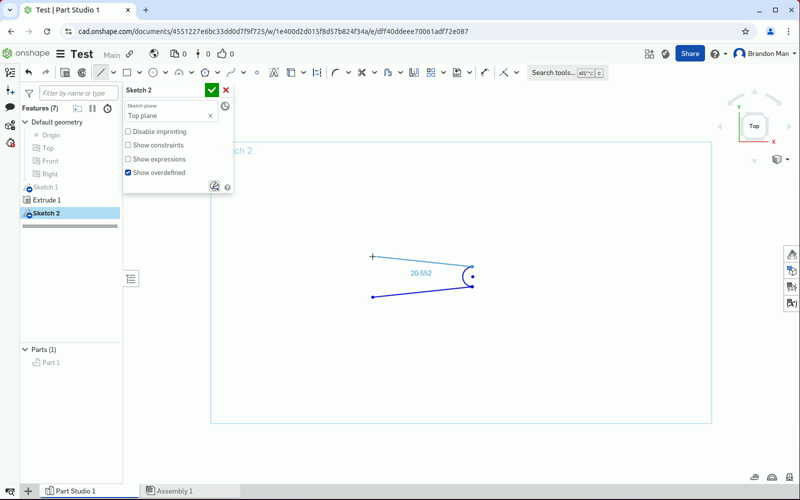
key_up(shift)
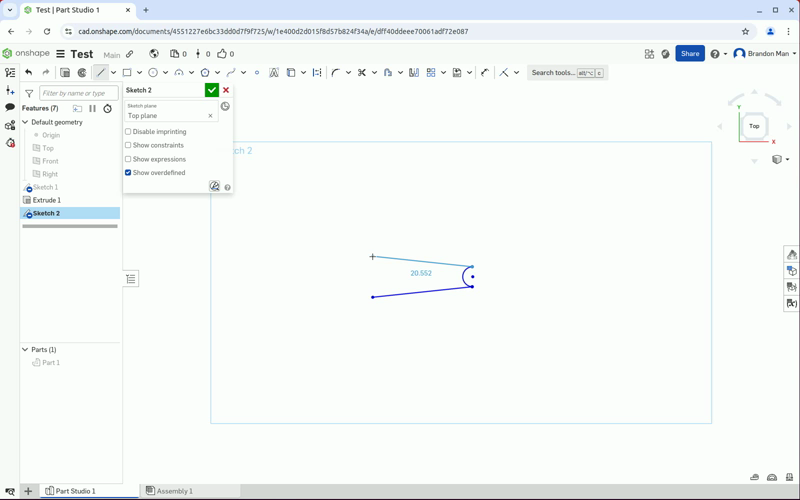
key(esc)
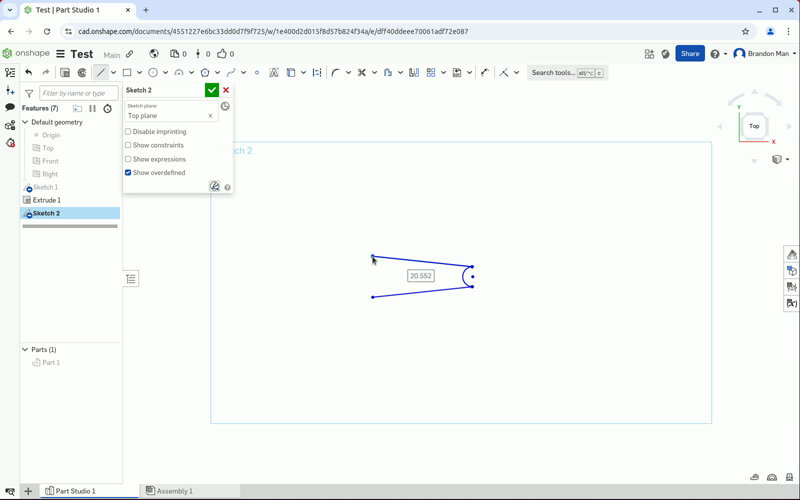
key(a)
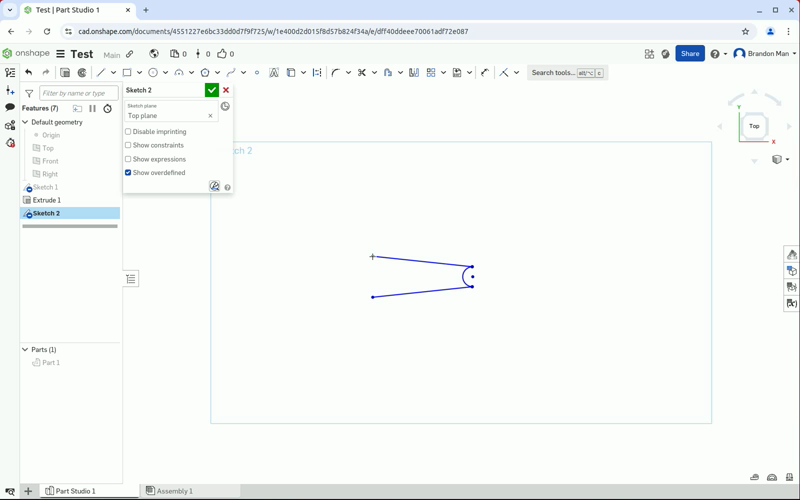
mouse_move(372, 256)
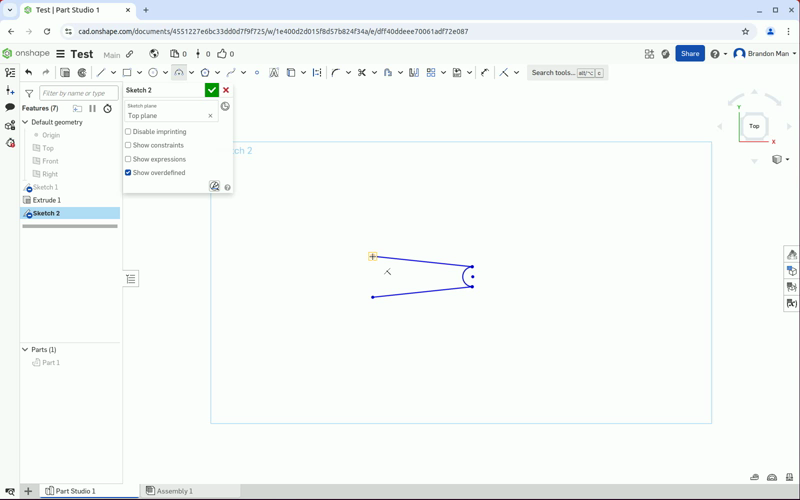
click(372, 256)
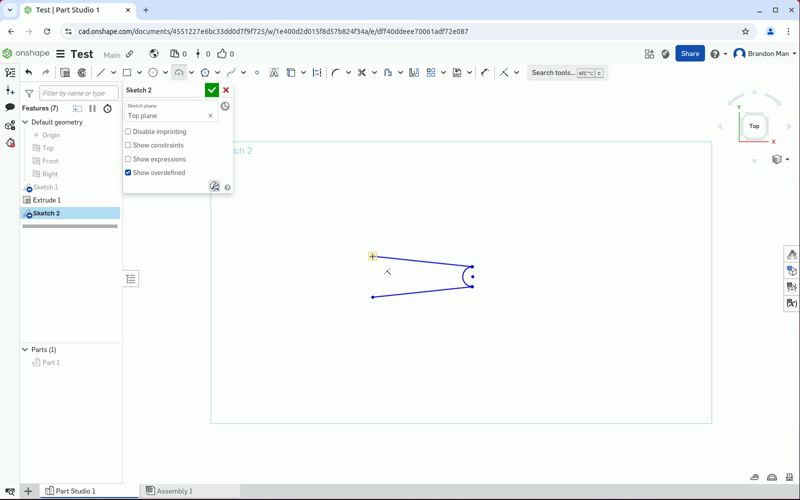
mouse_move(372, 297)
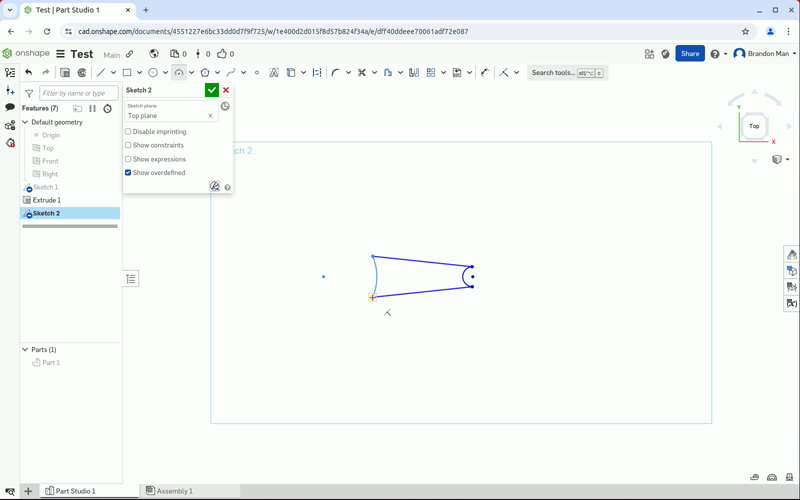
click(372, 297)
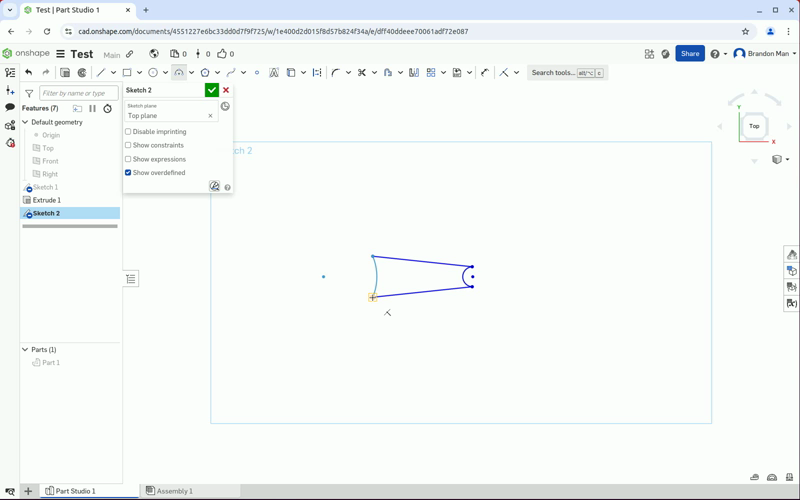
key_down(shift)
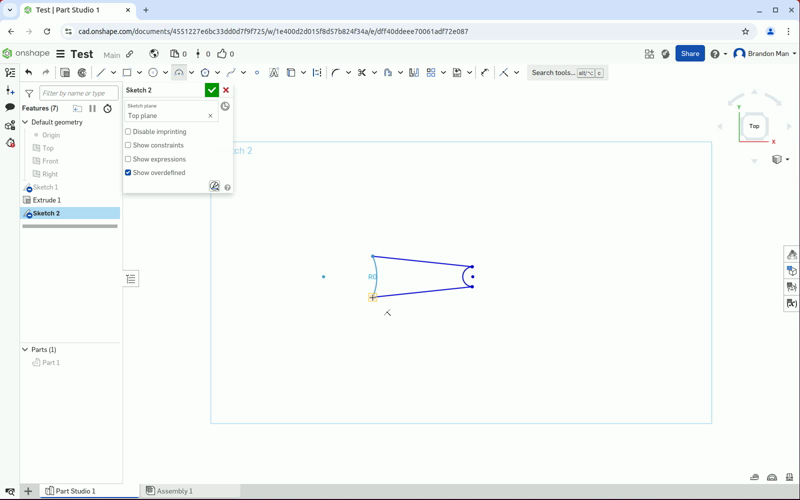
mouse_move(389, 276)
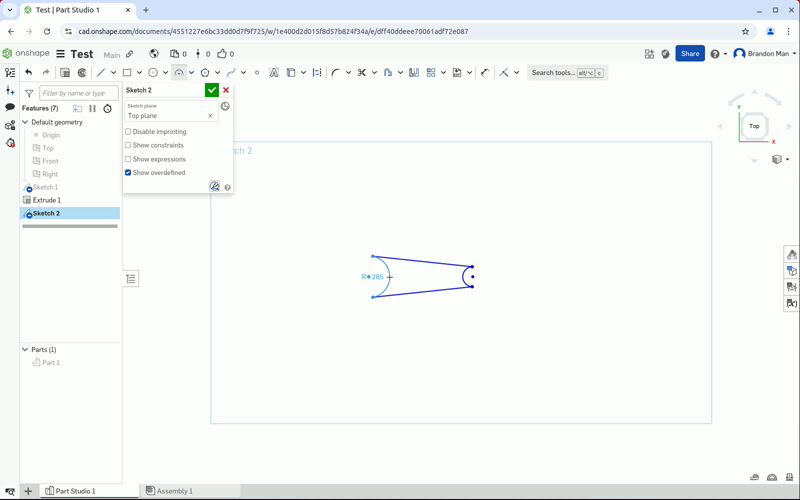
click(389, 276)
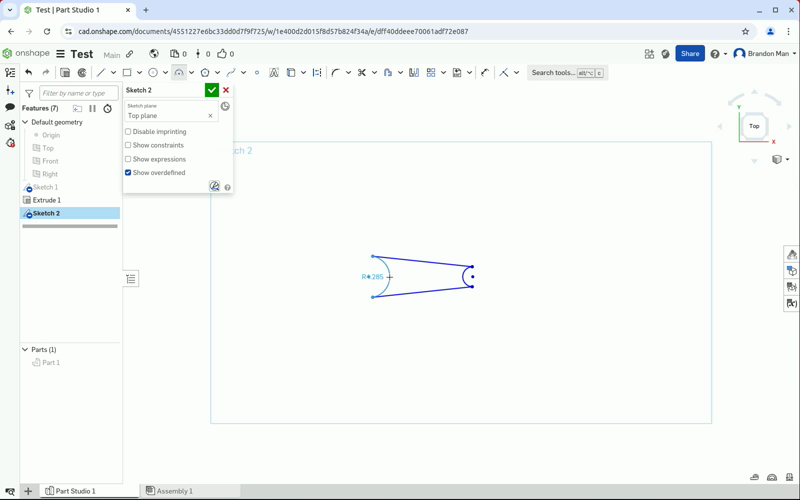
key_up(shift)
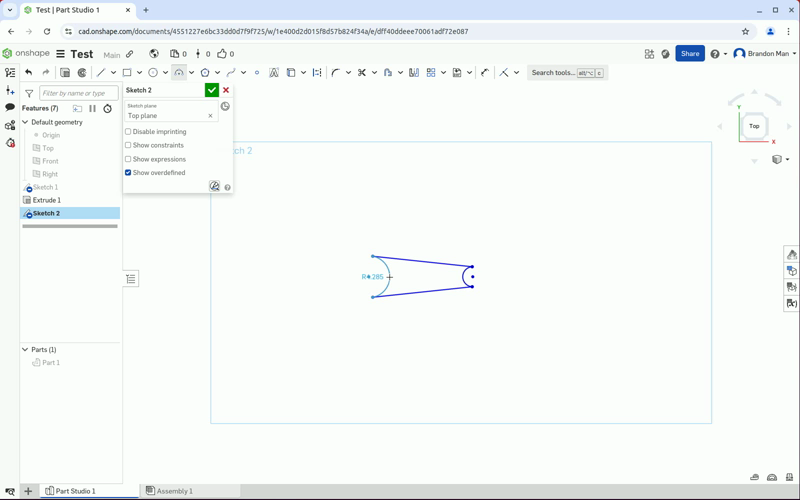
key(esc)
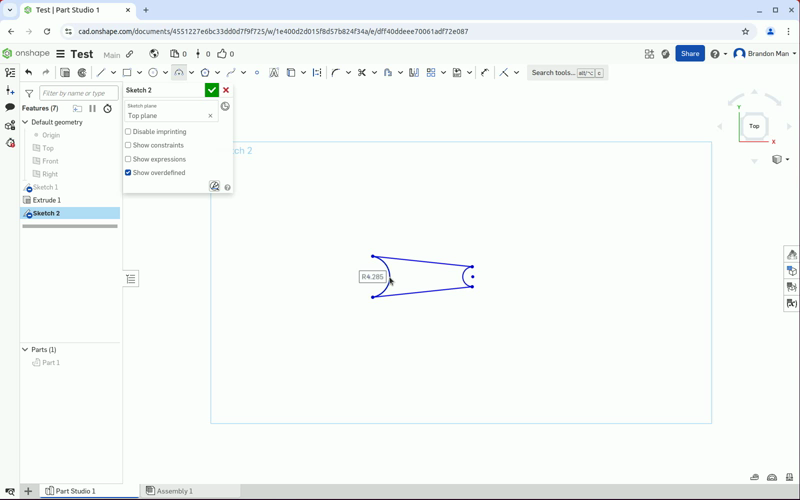
key(l)
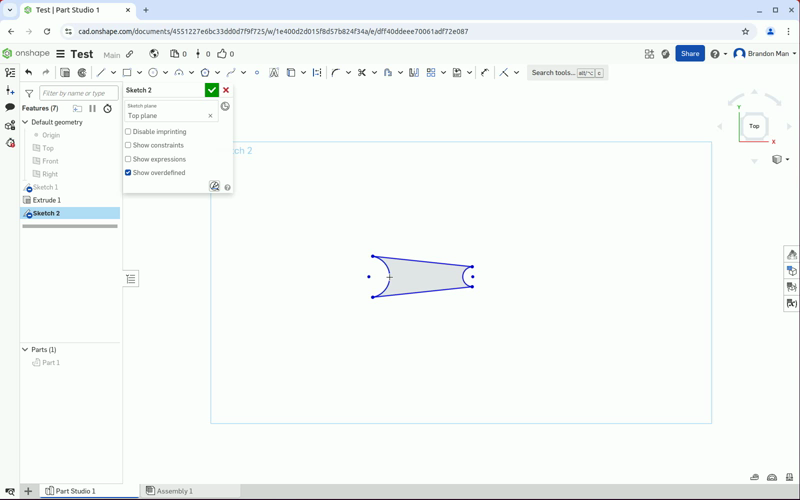
key_down(shift)
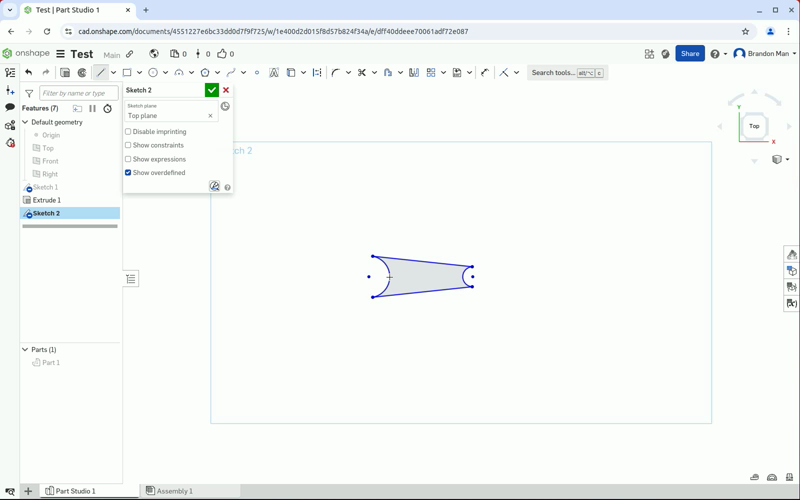
mouse_move(400, 282)
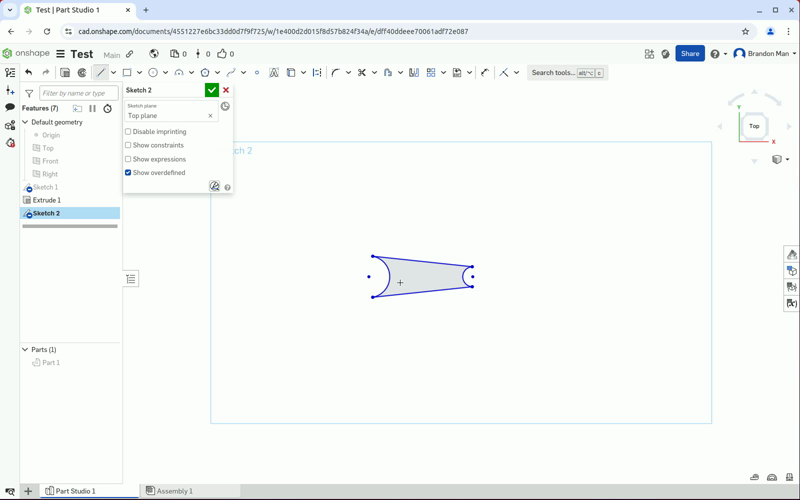
click(400, 282)
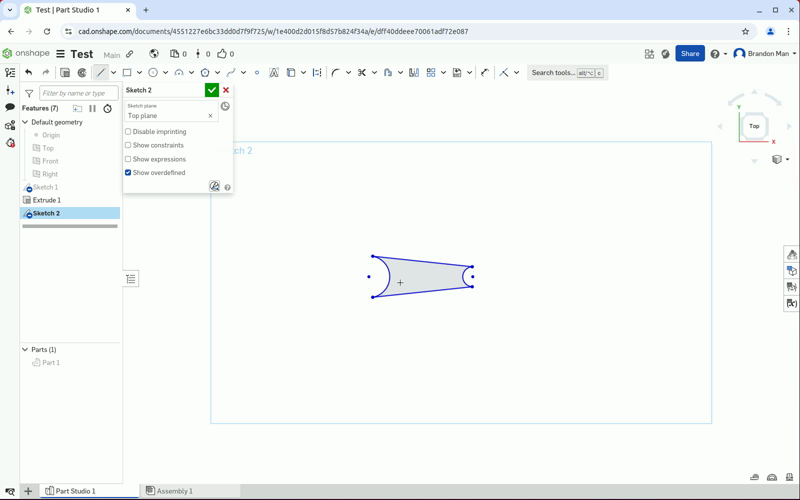
key_up(shift)
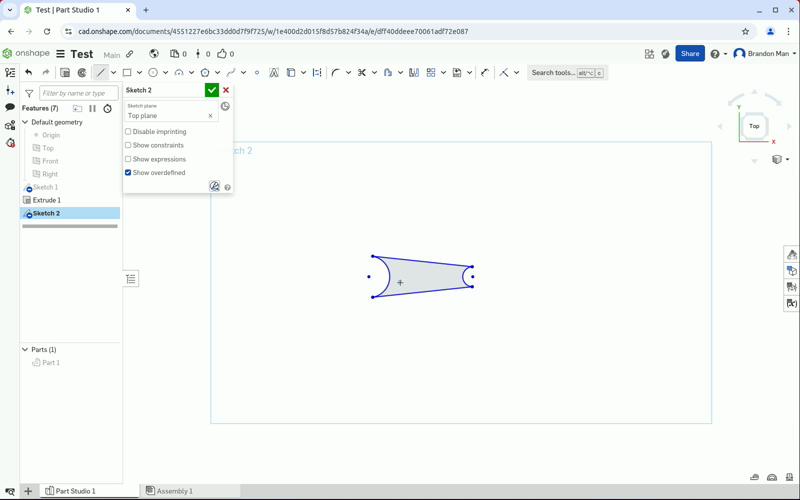
key_down(shift)
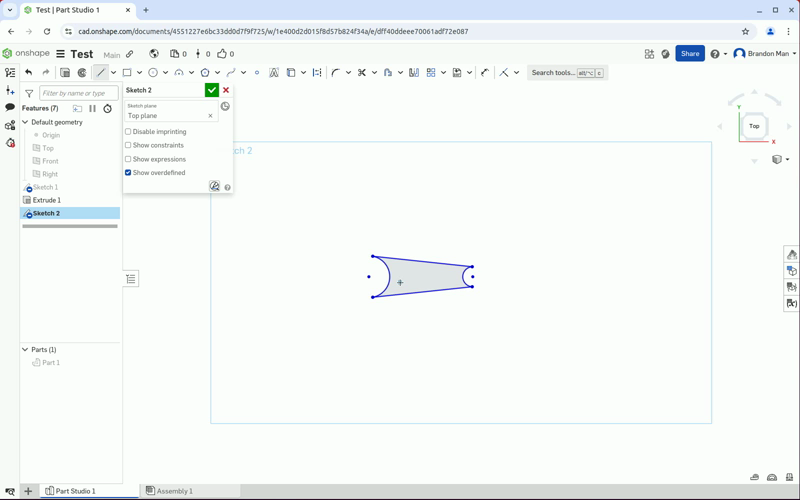
mouse_move(430, 282)
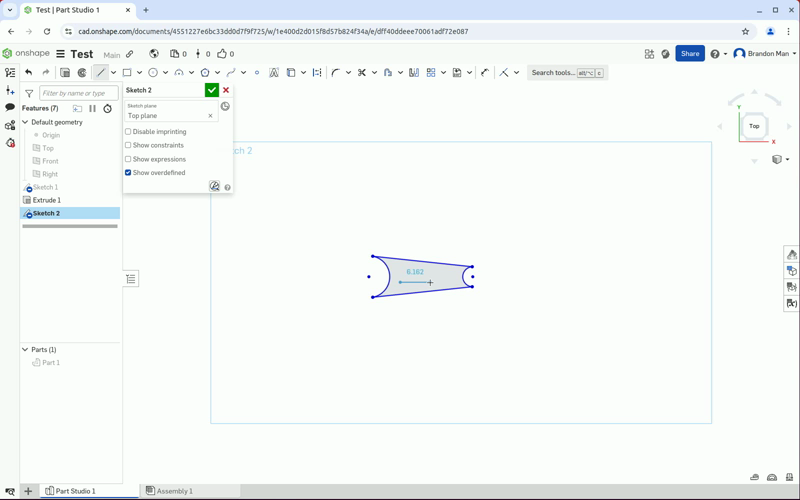
mouse_move(440, 282)
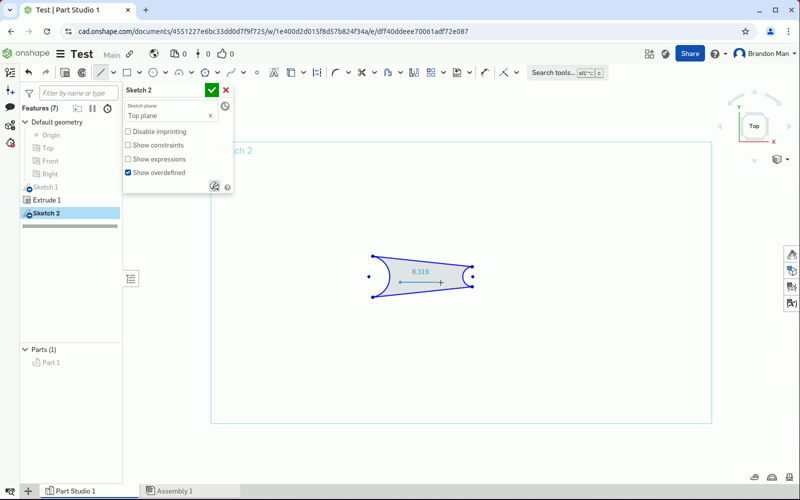
click(440, 282)
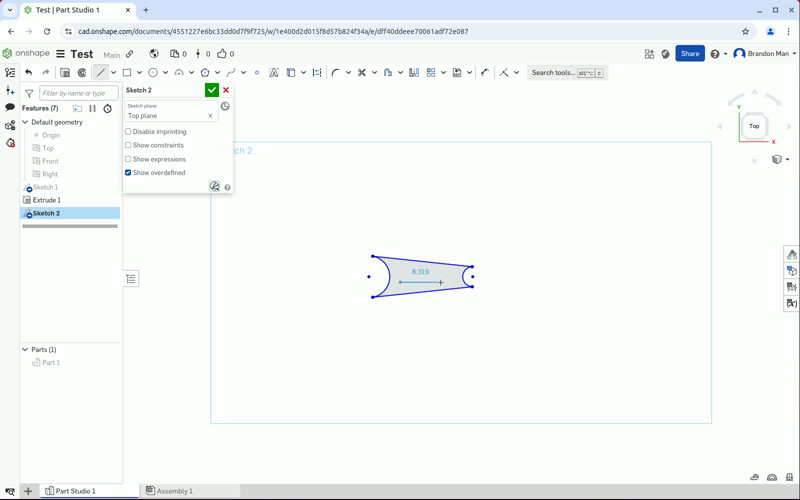
key_up(shift)
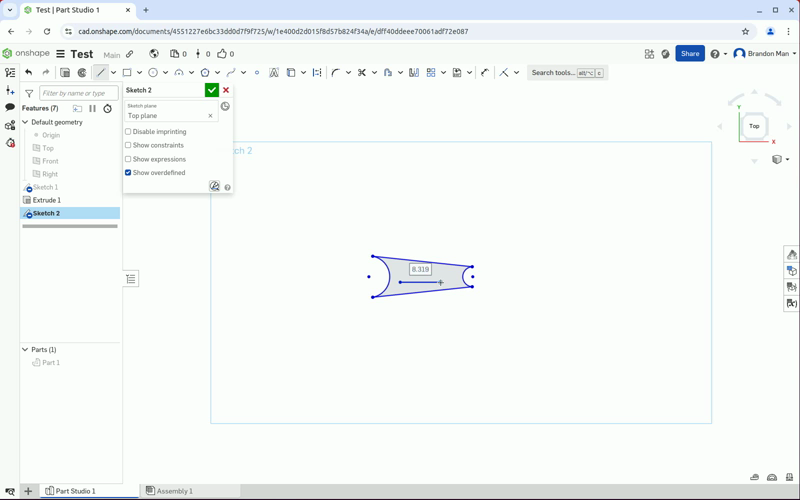
key(esc)
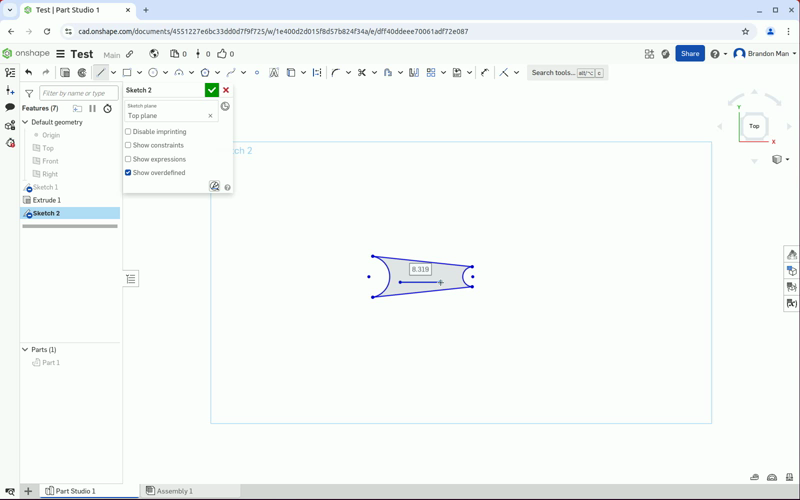
key(a)
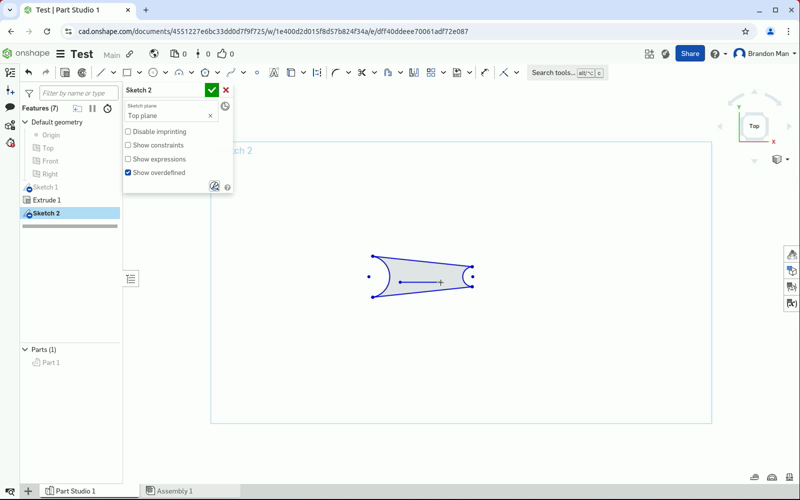
mouse_move(440, 282)
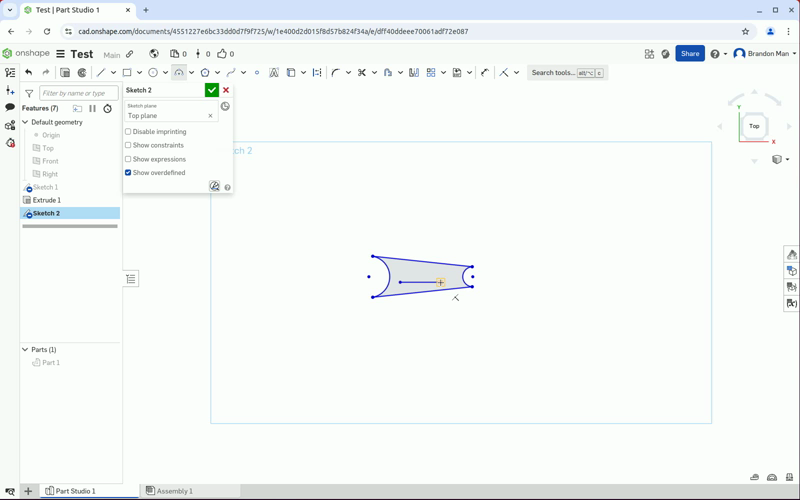
click(440, 282)
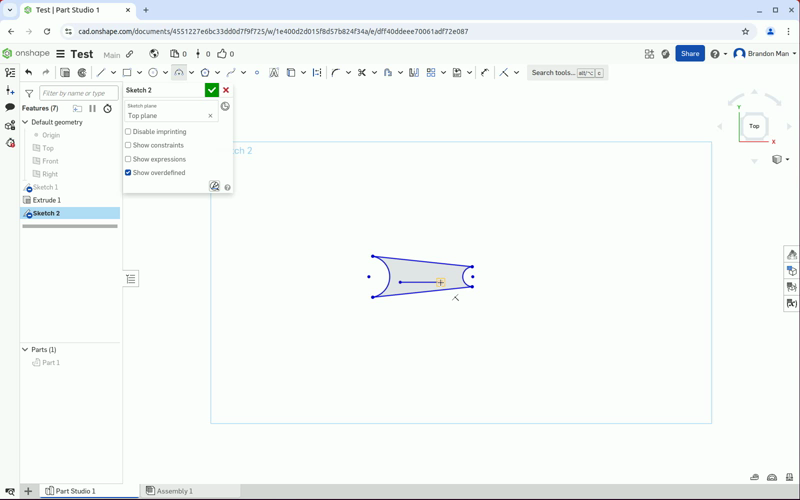
key_down(shift)
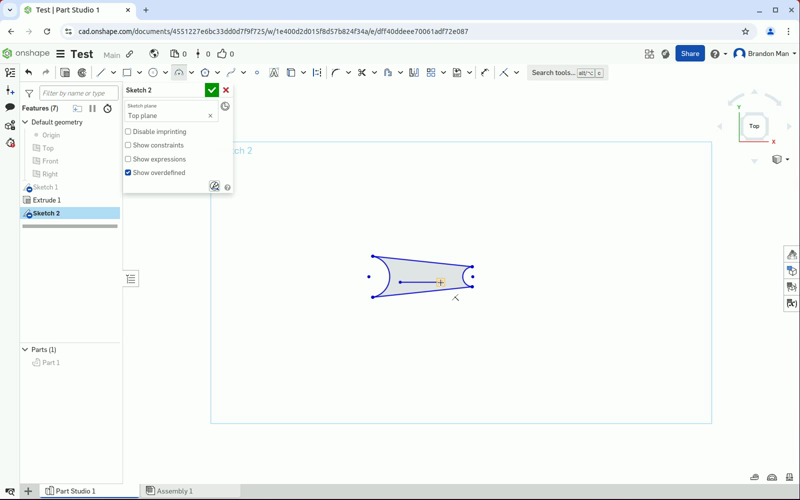
mouse_move(440, 271)
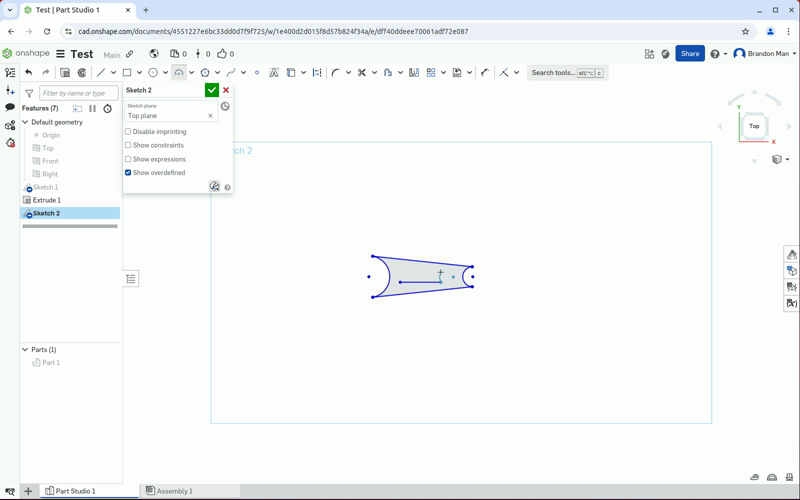
click(440, 271)
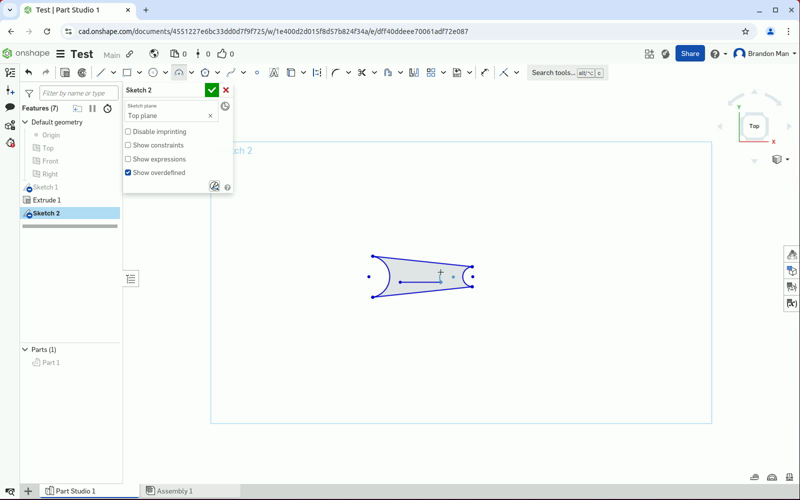
mouse_move(435, 277)
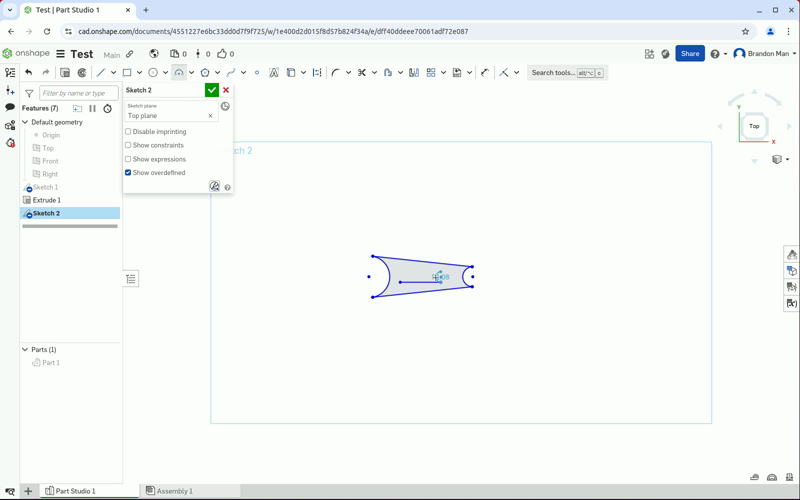
click(435, 277)
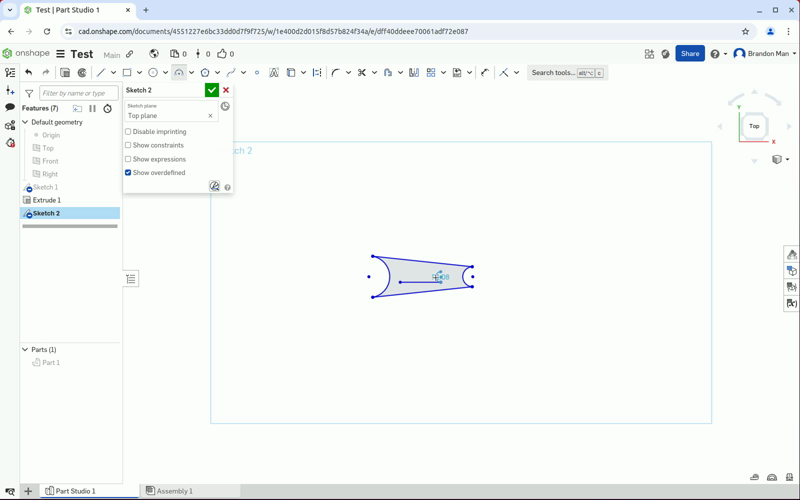
key_up(shift)
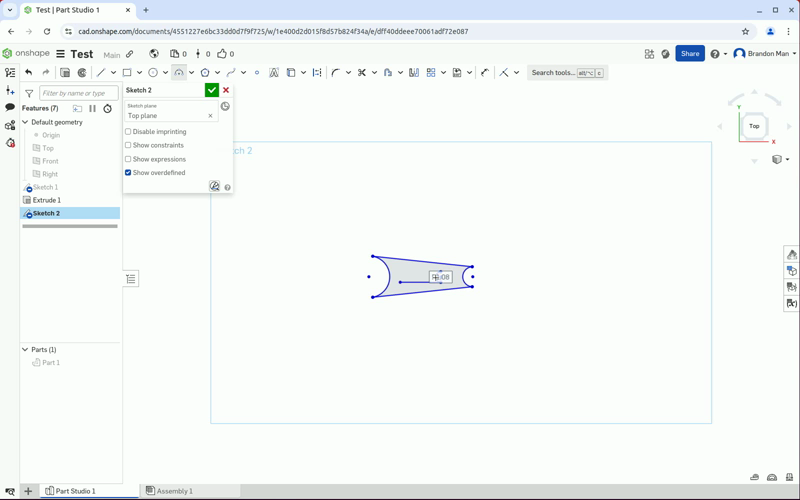
key(esc)
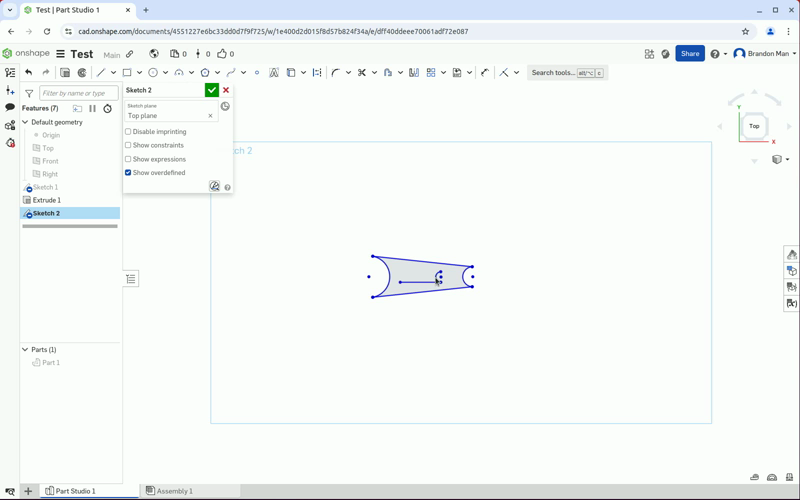
key(l)
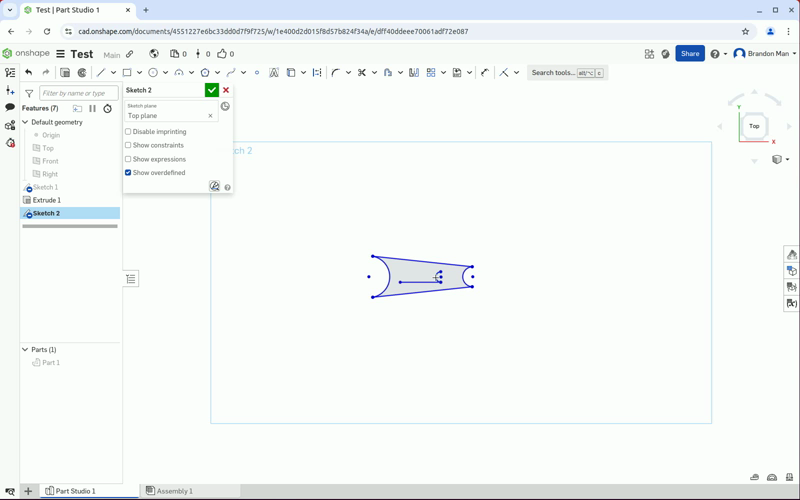
mouse_move(440, 271)
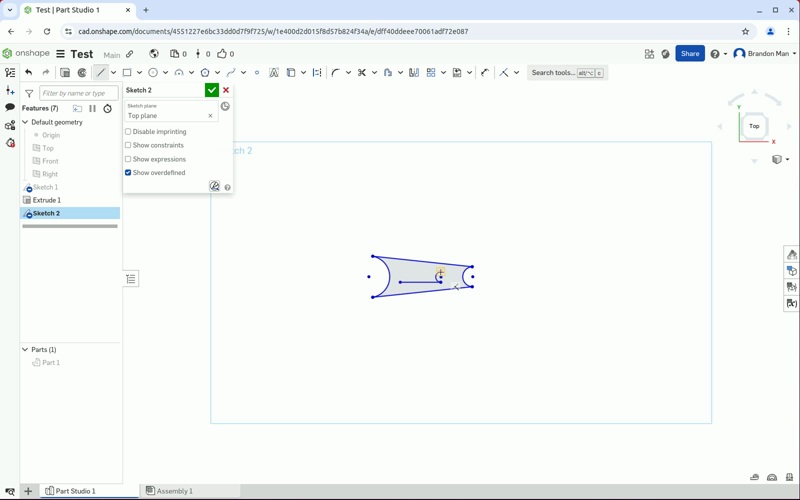
click(440, 271)
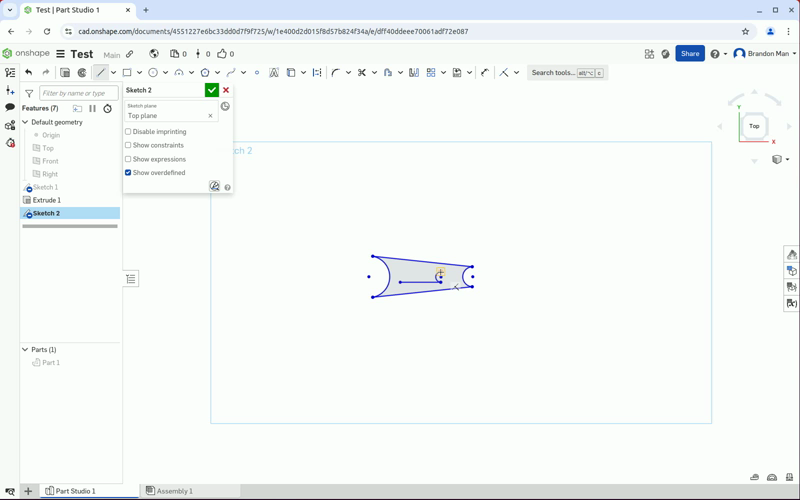
key_down(shift)
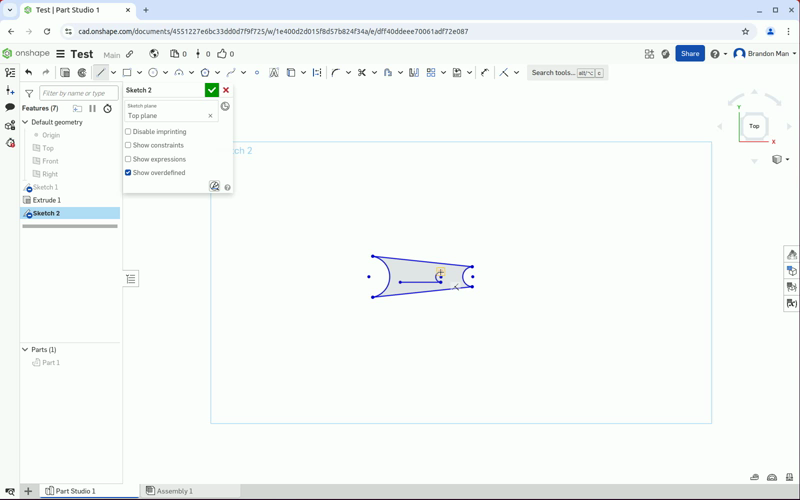
mouse_move(470, 271)
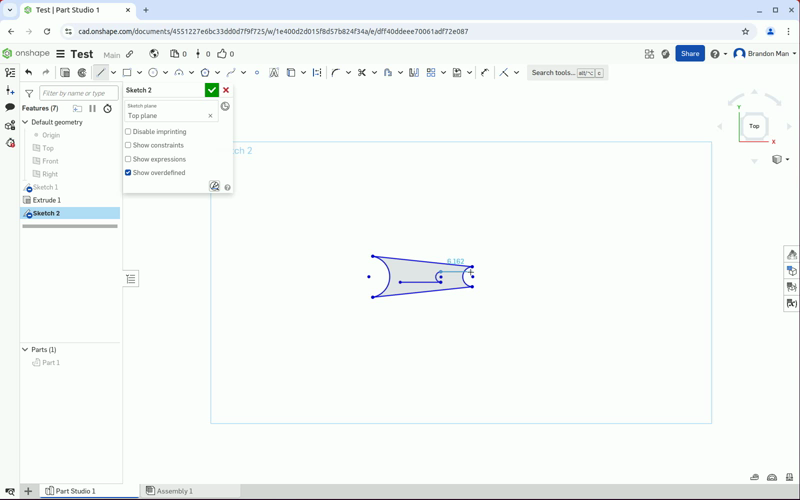
mouse_move(400, 271)
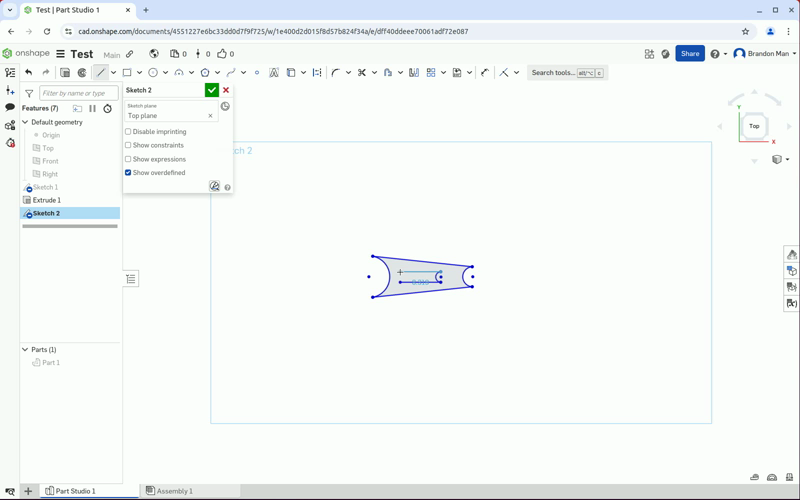
click(400, 271)
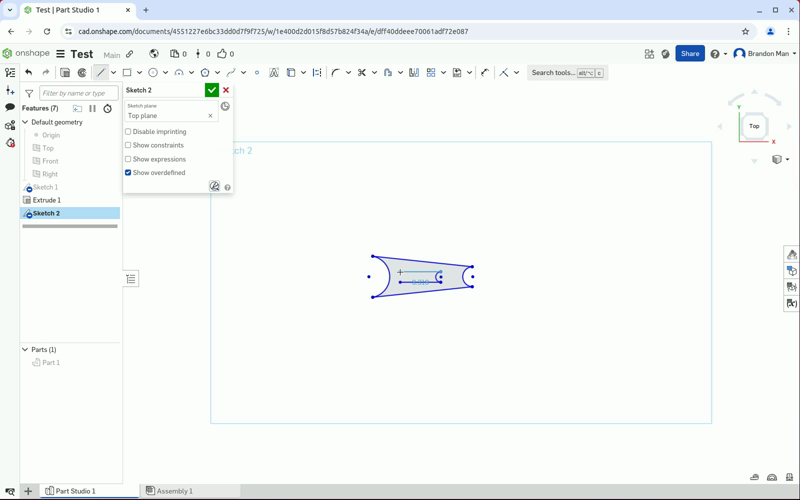
key_up(shift)
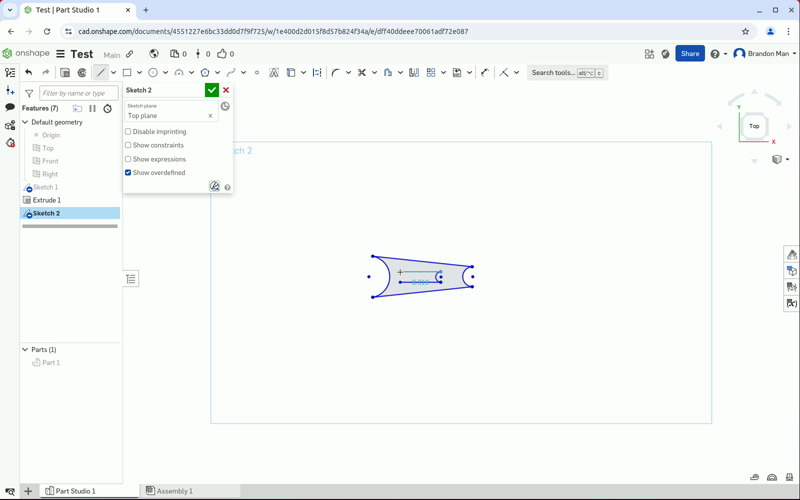
key(esc)
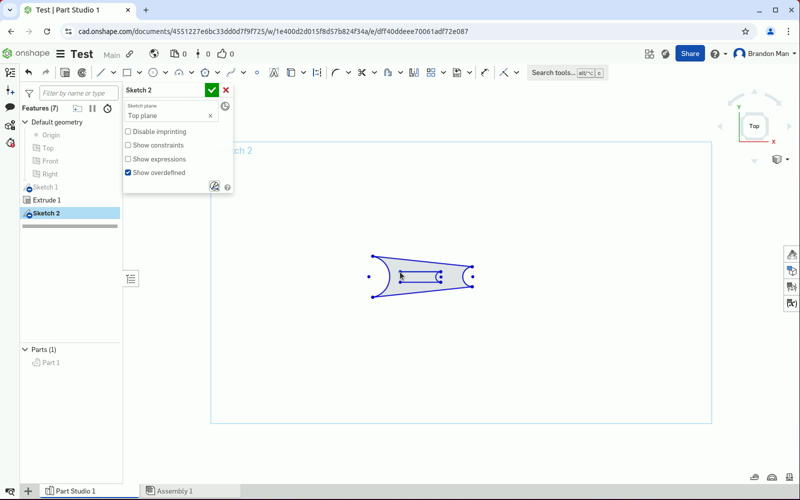
key(a)
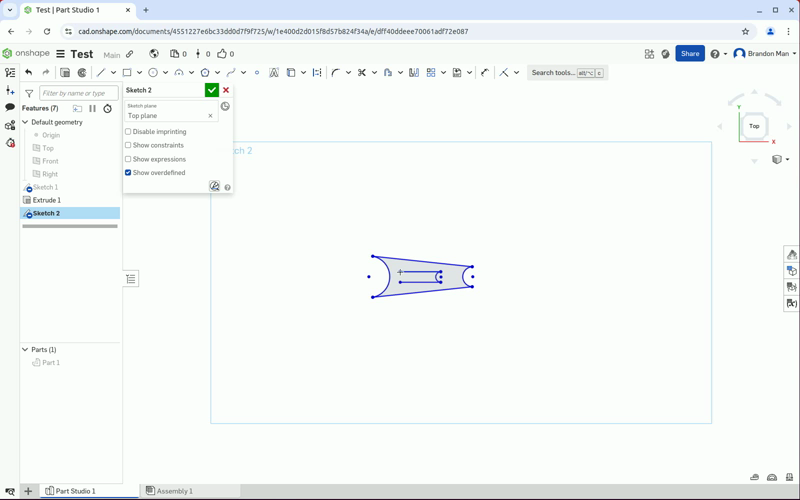
mouse_move(400, 271)
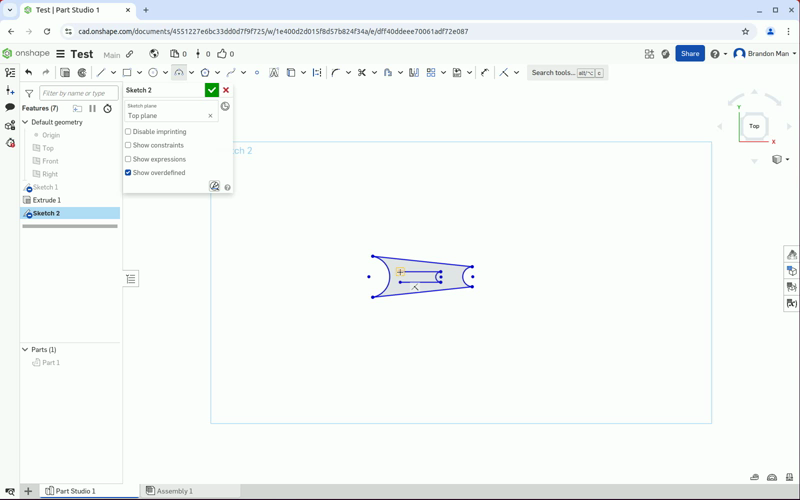
click(400, 271)
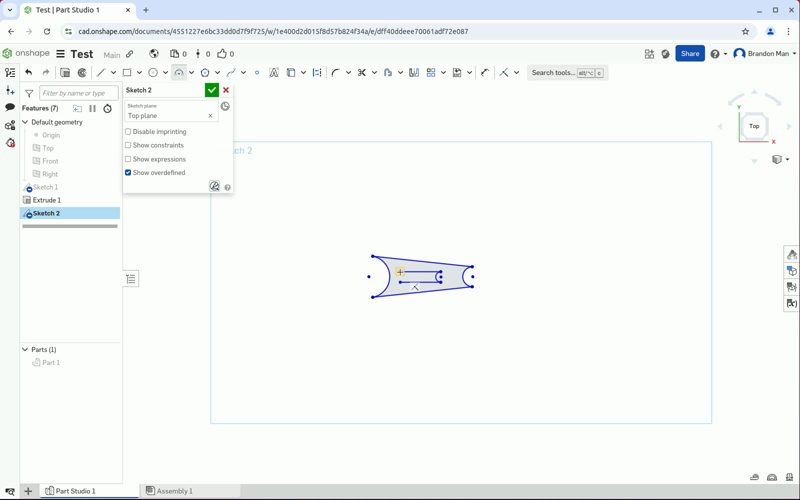
mouse_move(400, 282)
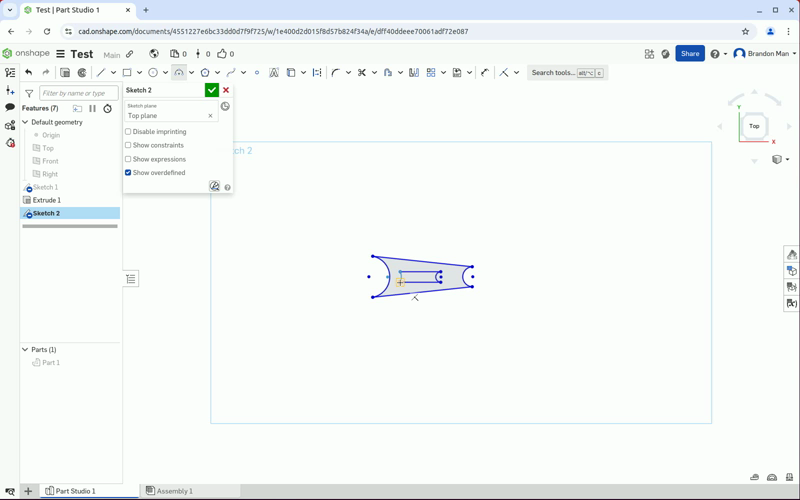
click(400, 282)
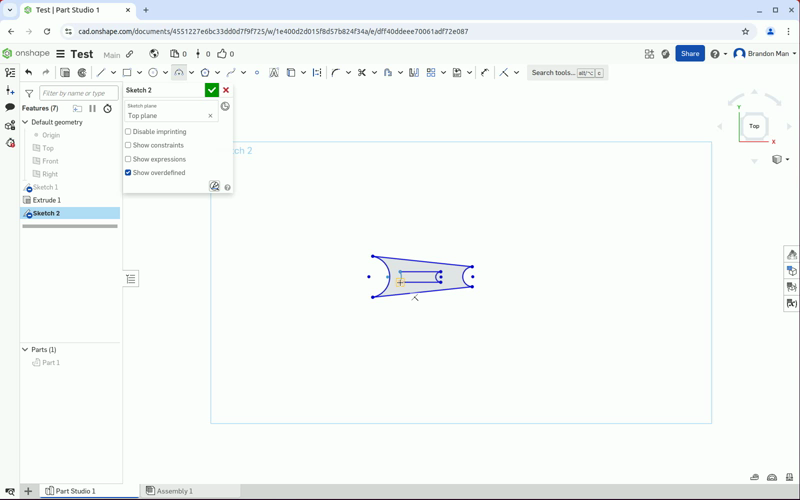
key_down(shift)
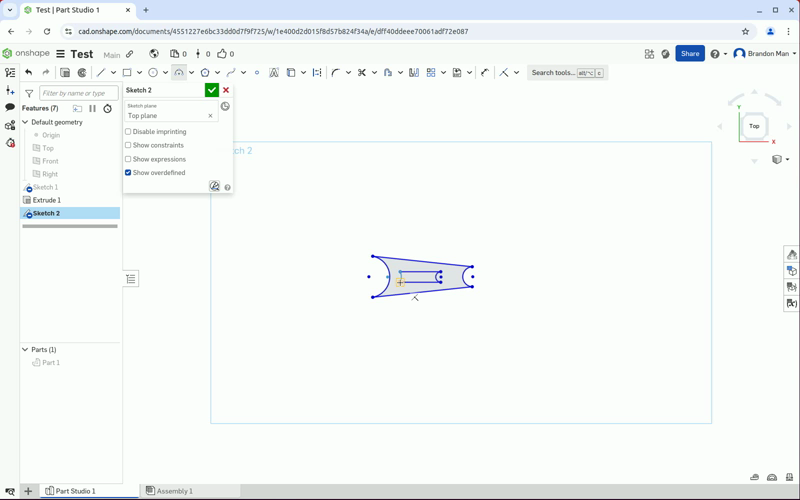
mouse_move(394, 277)
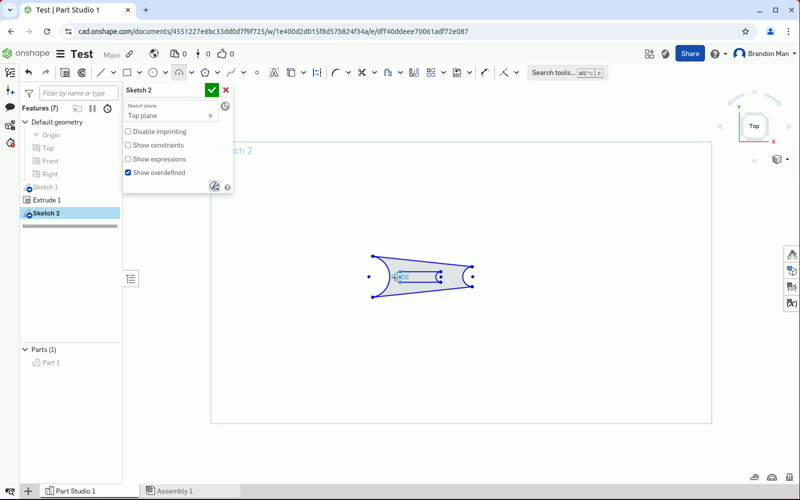
click(394, 277)
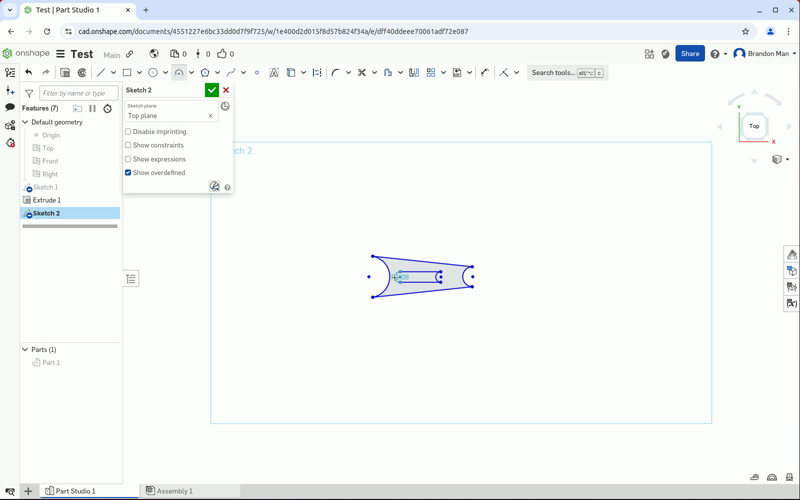
key_up(shift)
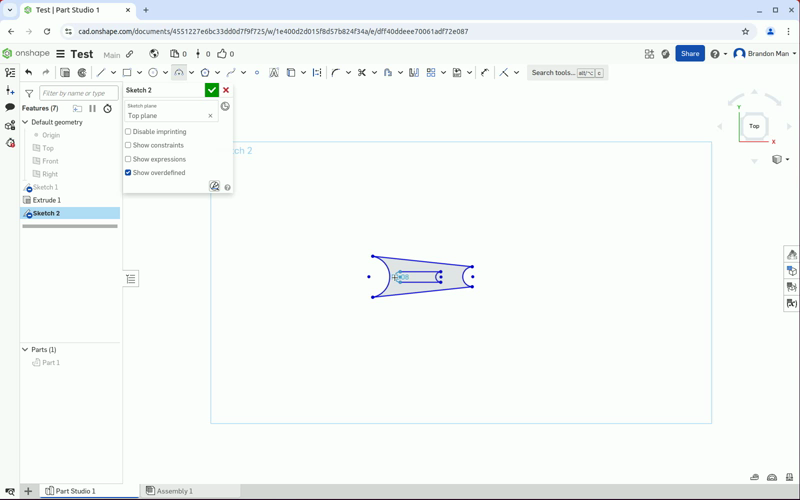
key(esc)
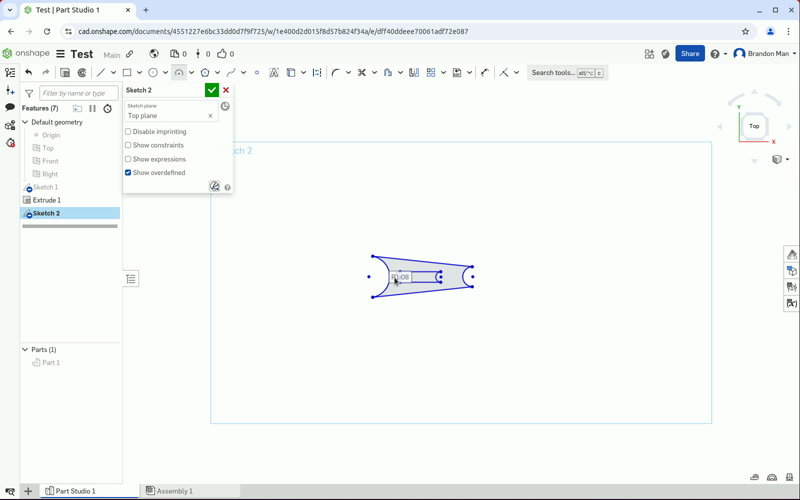
mouse_move(387, 289)
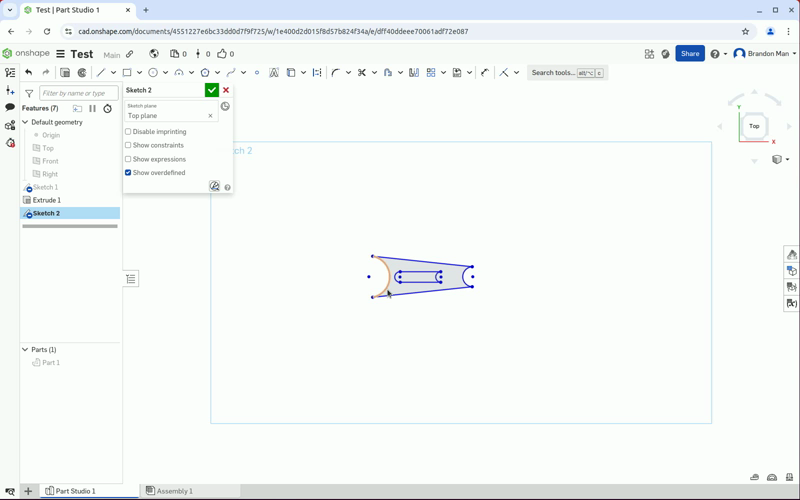
click(387, 289)
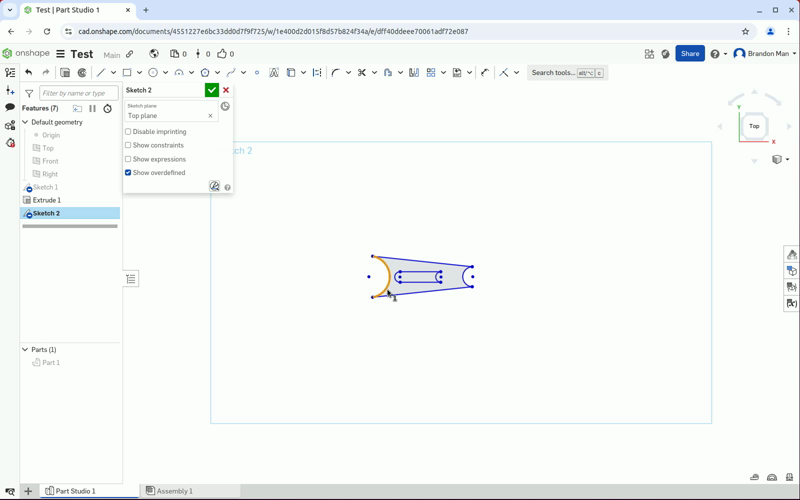
mouse_move(73, 352)
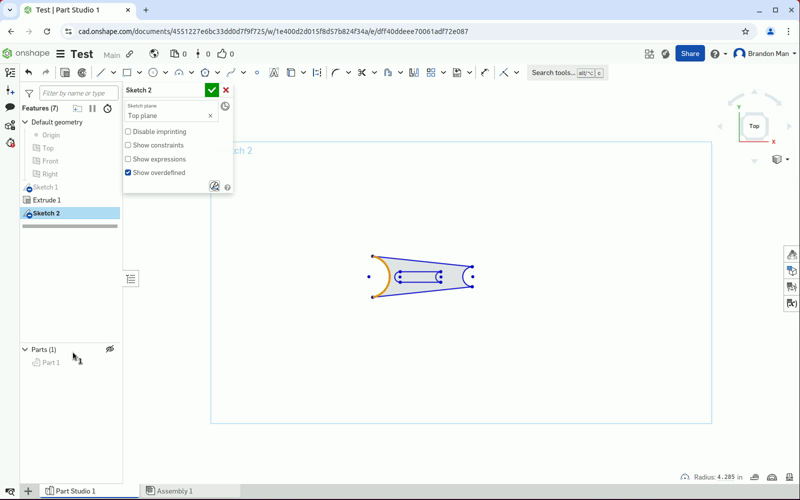
key(shift+y)
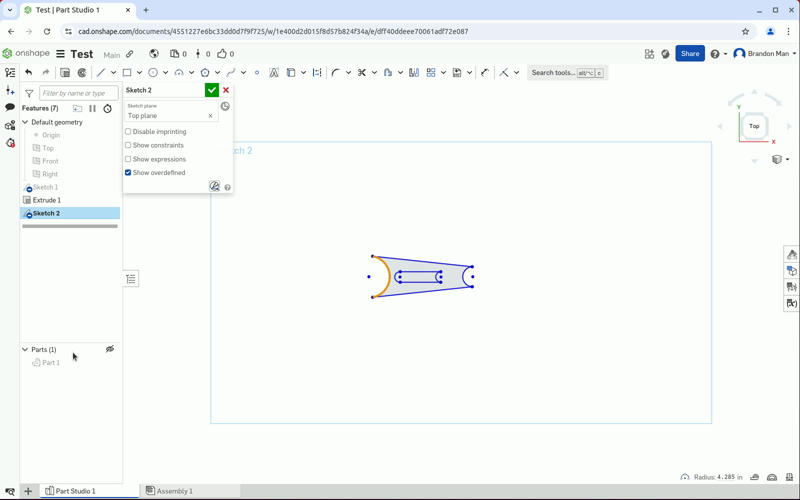
key(shift+e)
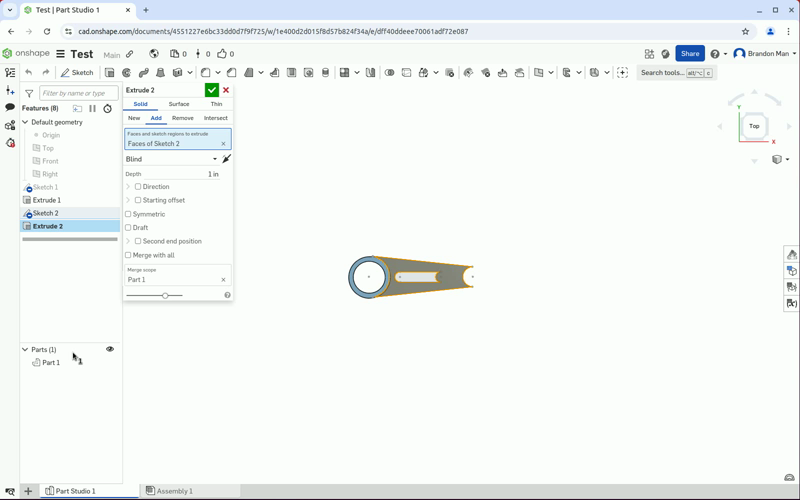
mouse_move(143, 106)
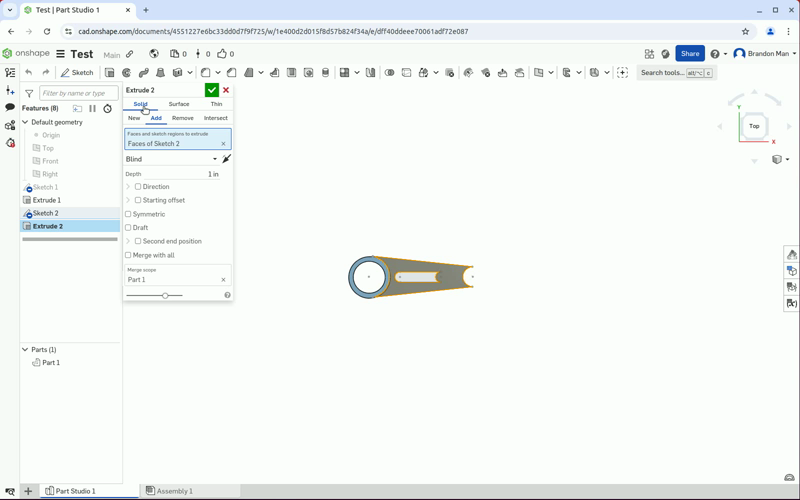
click(143, 106)
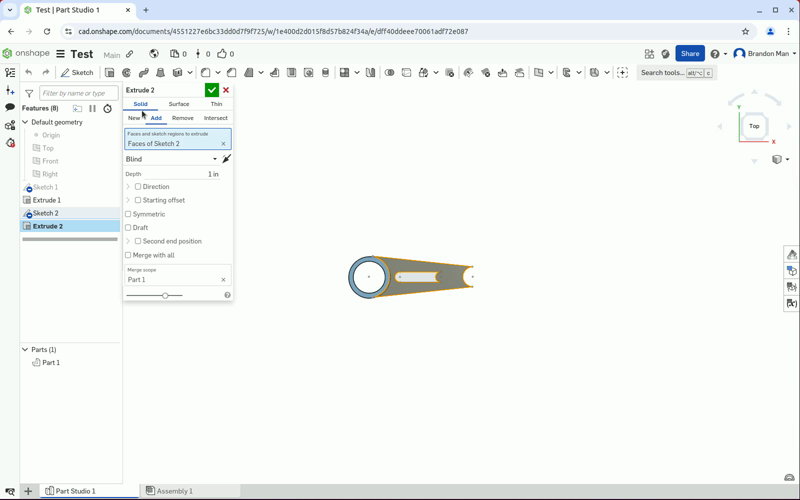
mouse_move(137, 120)
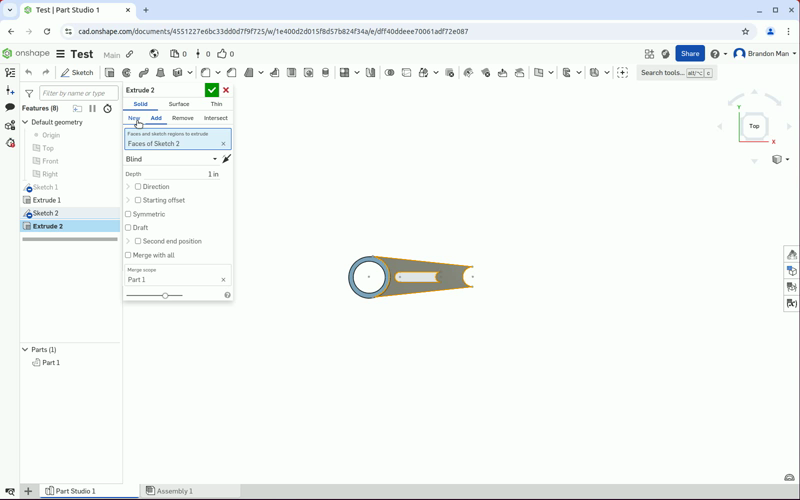
click(137, 120)
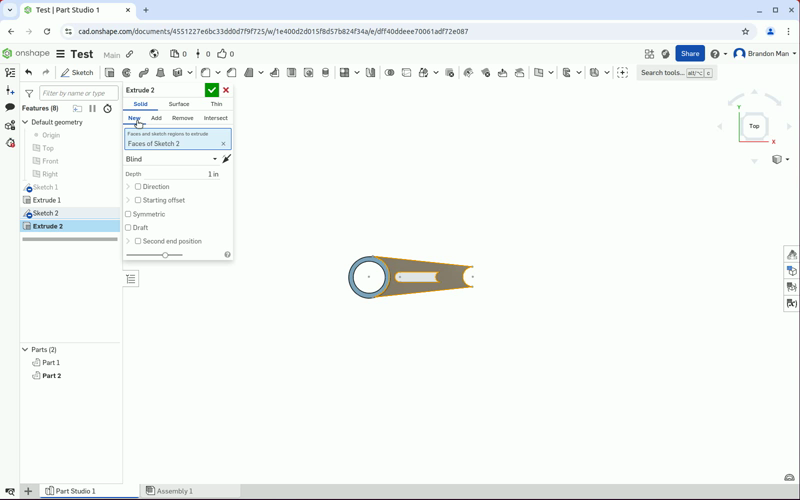
key(tab, 4)
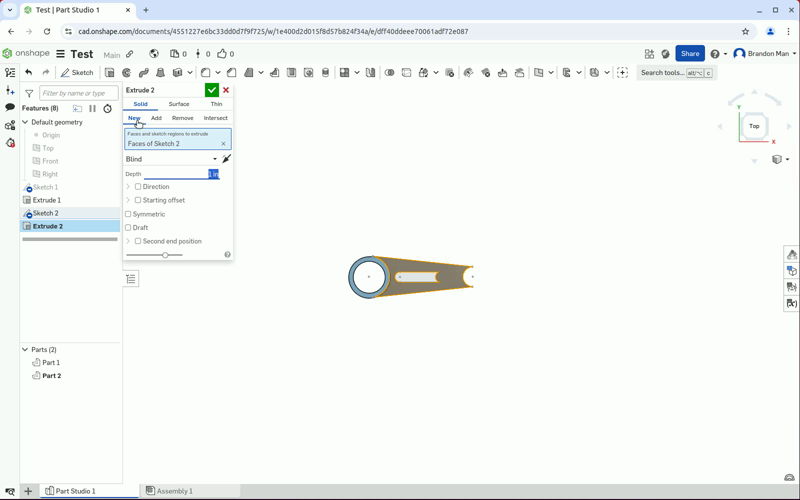
text(4.333)
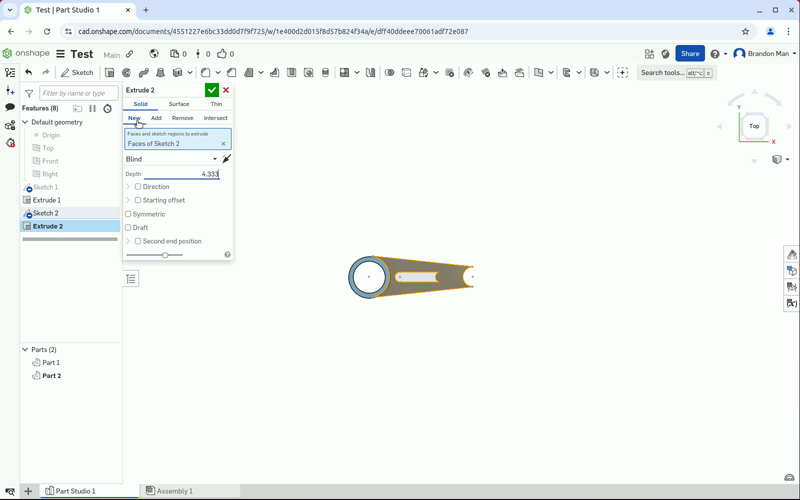
key(enter)
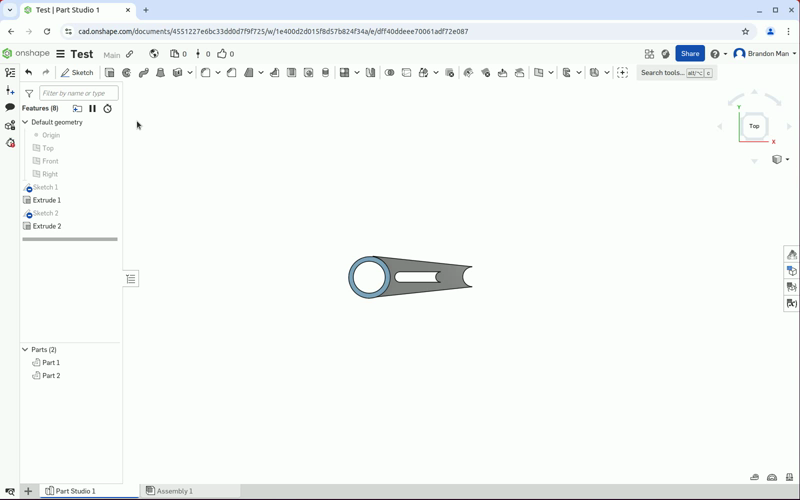
key(shift+h)
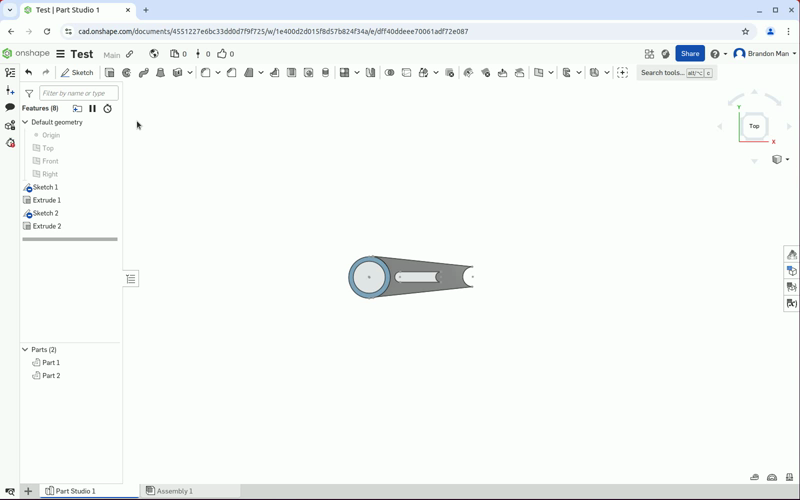
key(shift+h)
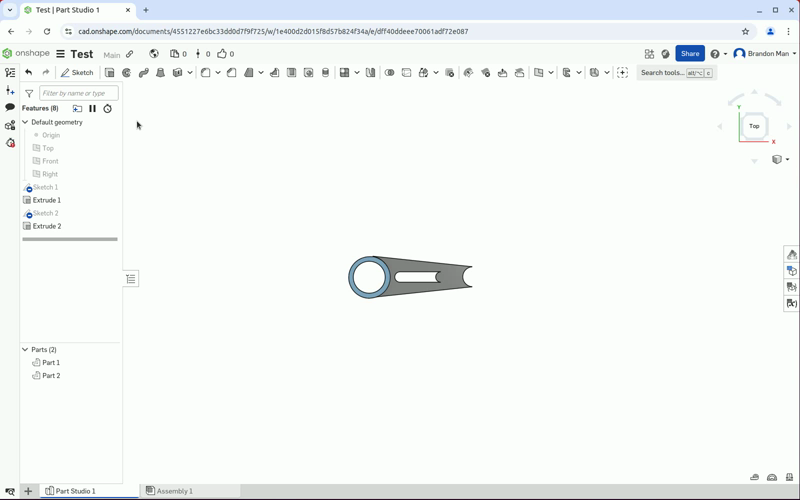
mouse_move(73, 189)
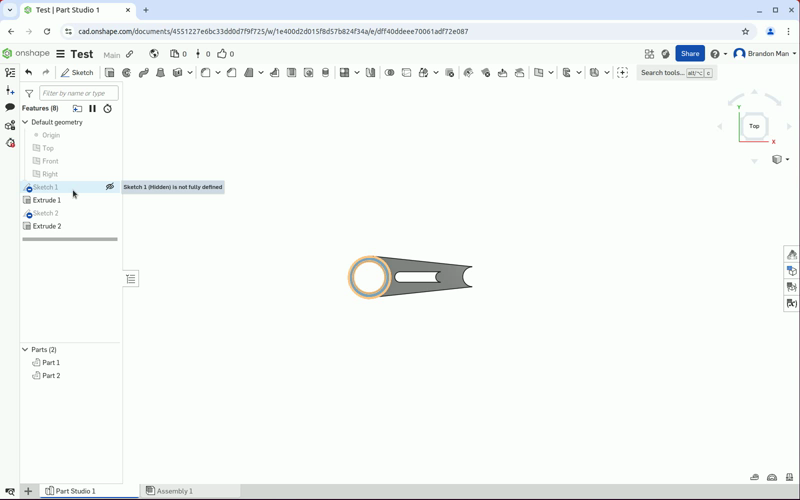
click(73, 189)
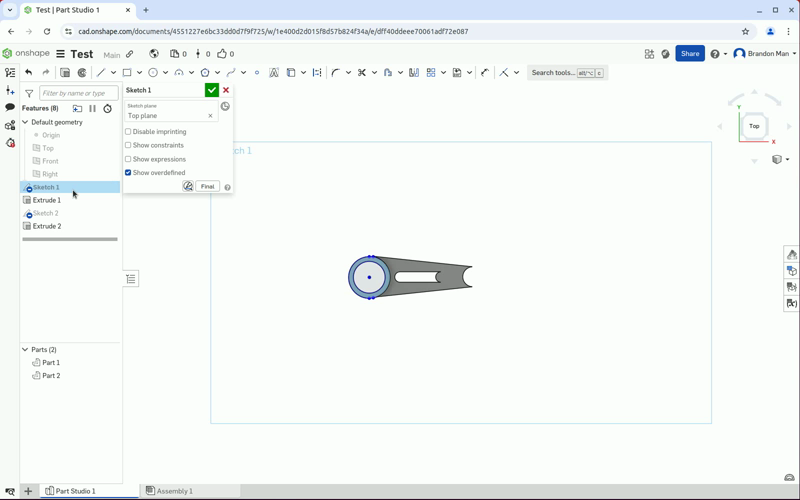
mouse_move(229, 92)
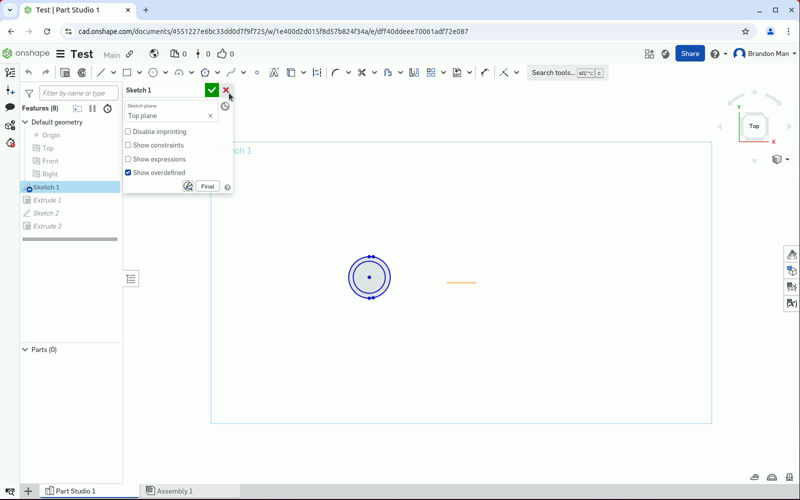
click(229, 92)
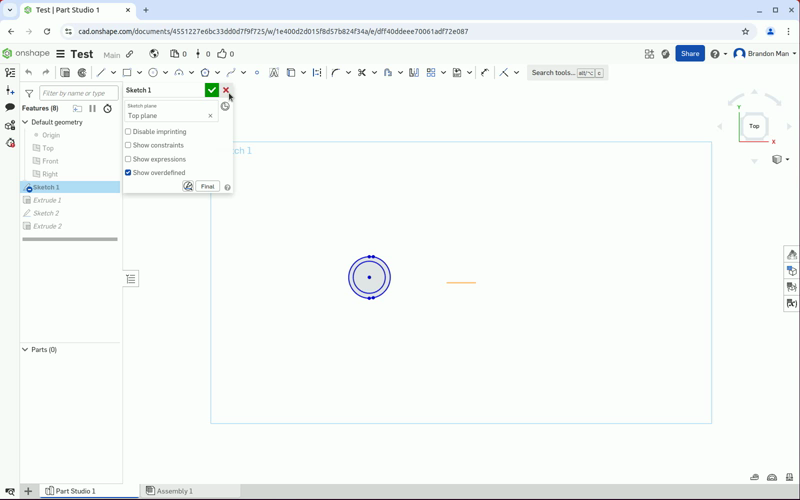
key(shift+s)
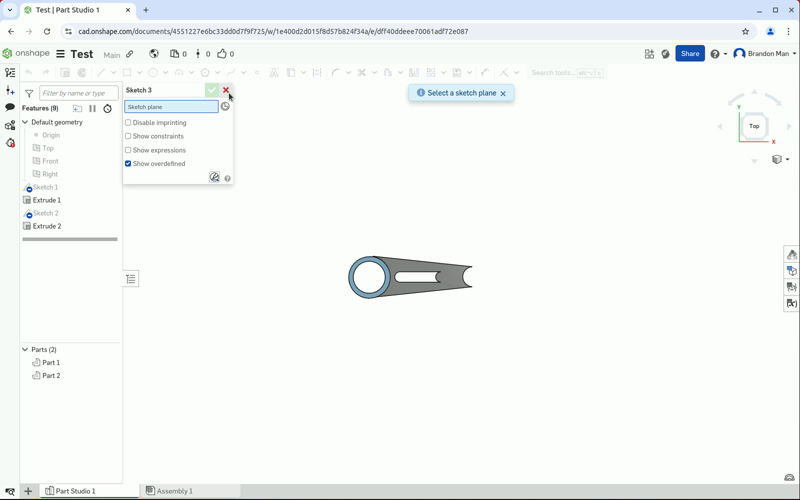
mouse_move(73, 150)
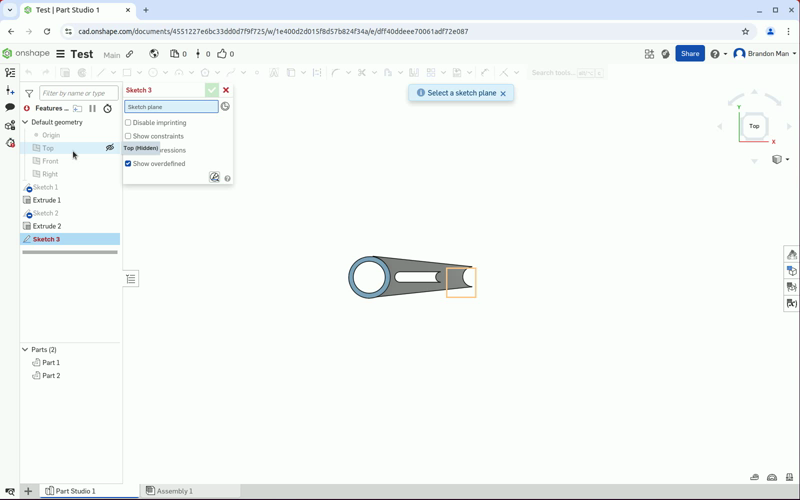
click(73, 150)
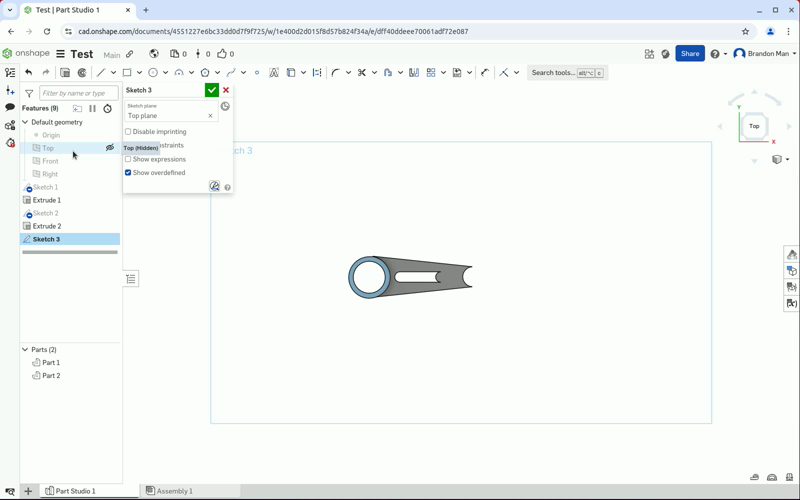
mouse_move(73, 352)
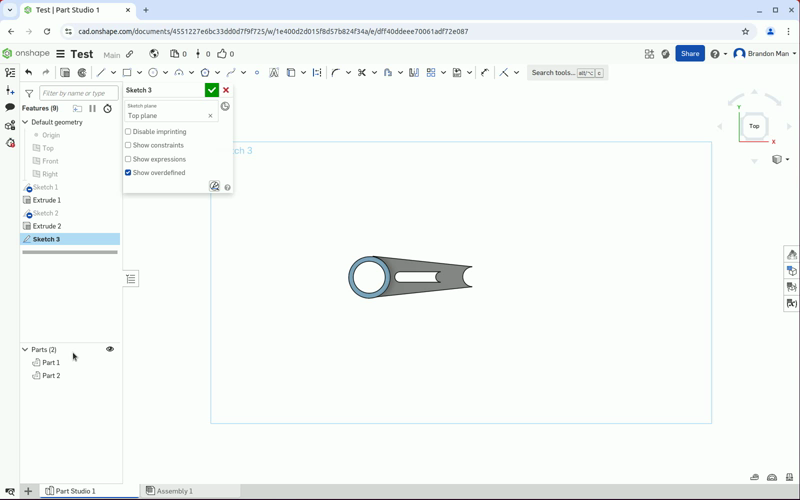
key(y)
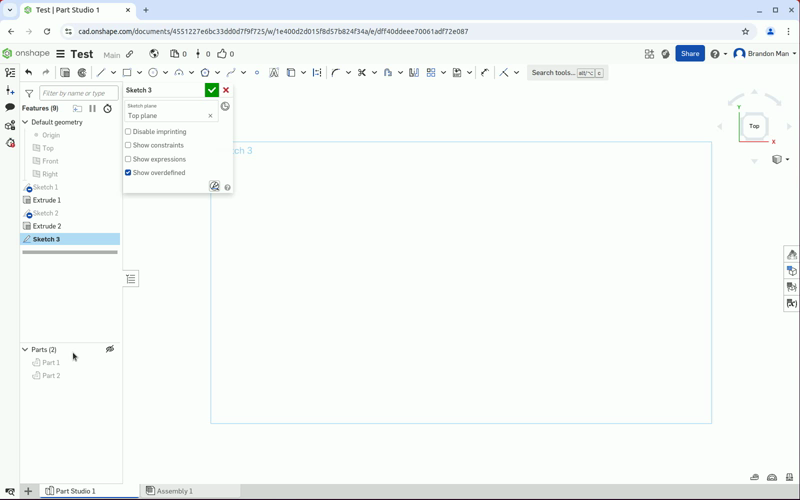
key(c)
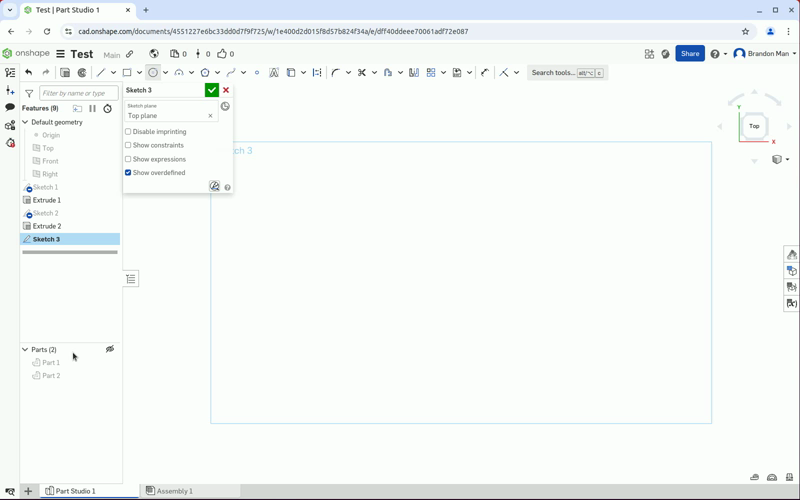
key_down(shift)
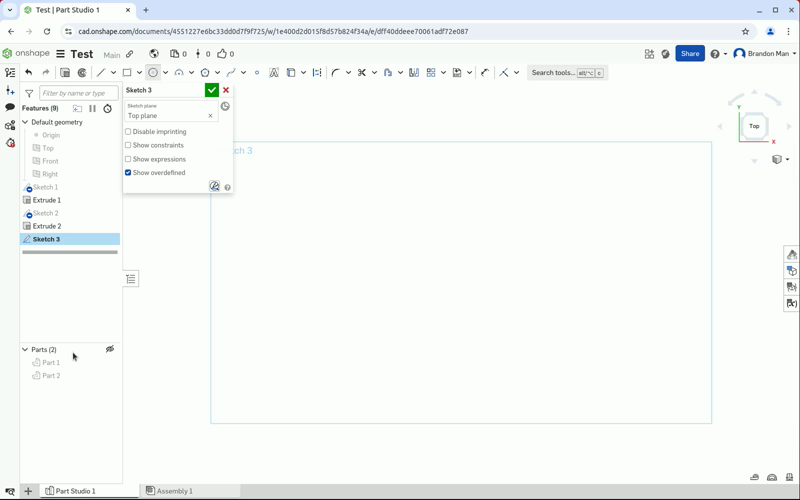
mouse_move(473, 276)
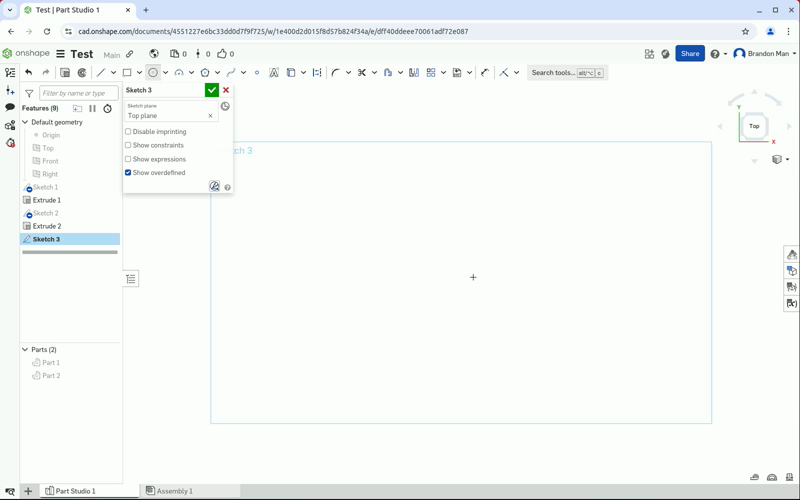
click(473, 276)
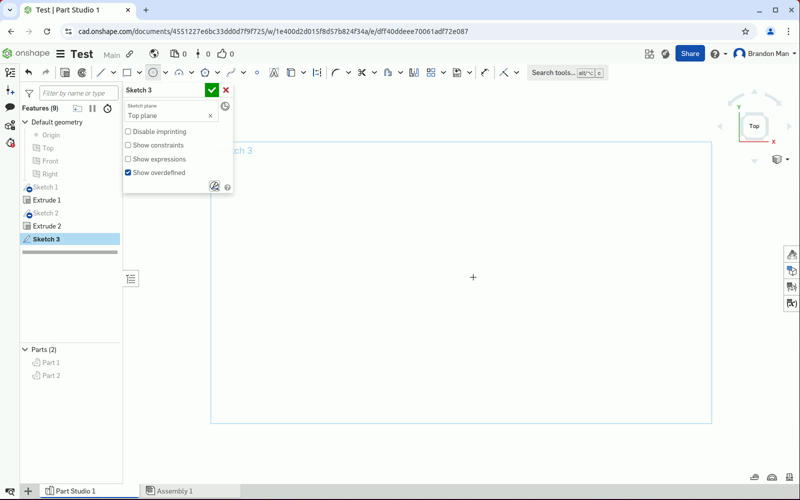
key_up(shift)
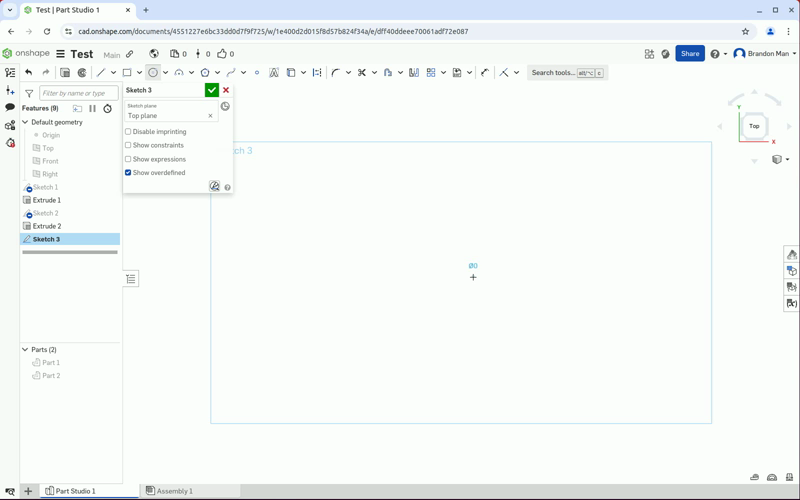
mouse_move(484, 276)
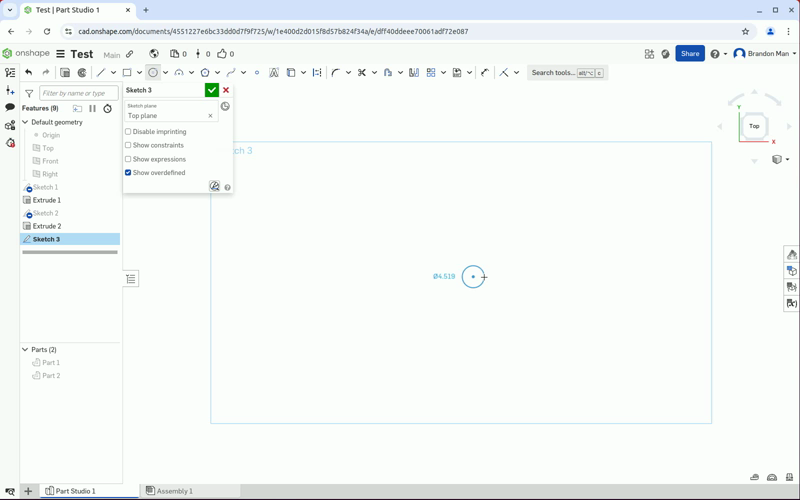
click(484, 276)
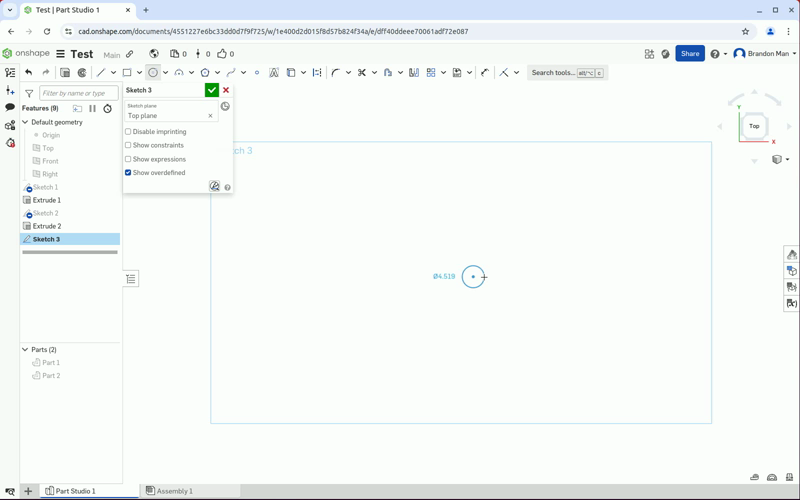
key(esc)
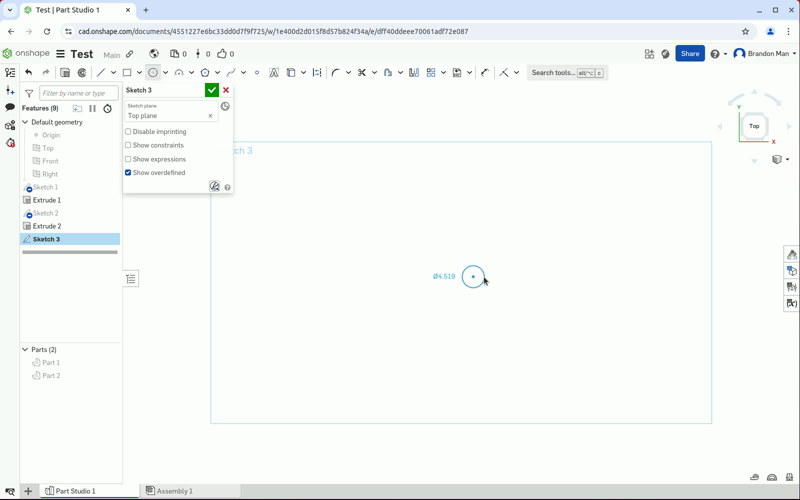
key(c)
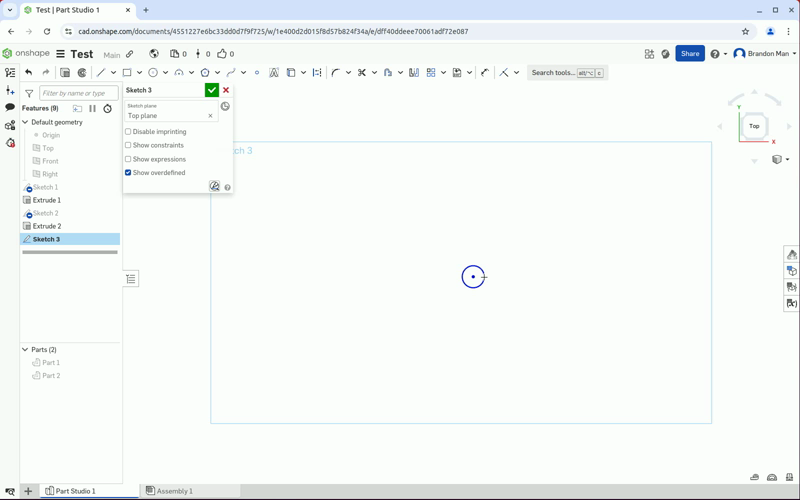
key_down(shift)
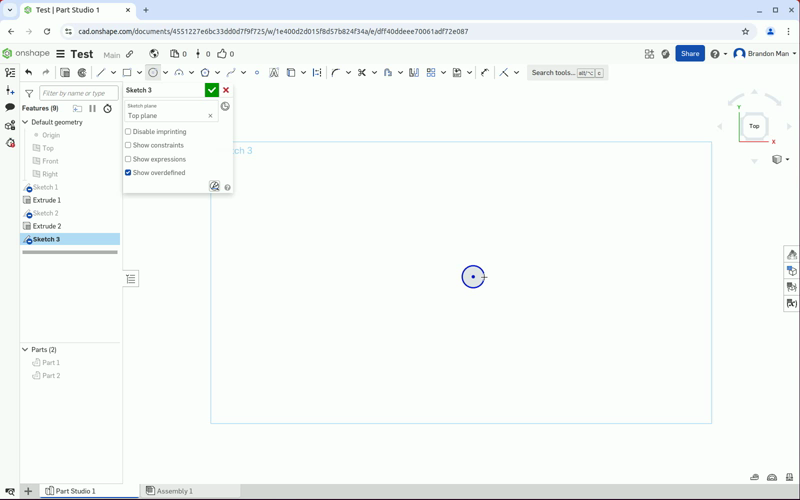
mouse_move(473, 276)
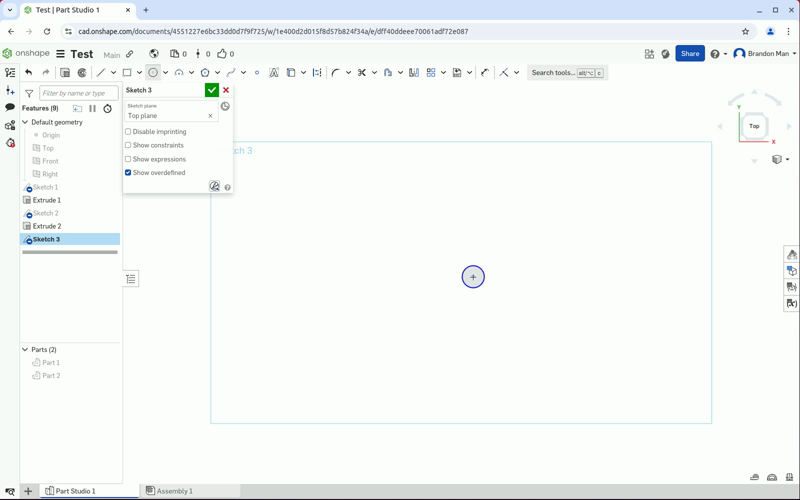
click(473, 276)
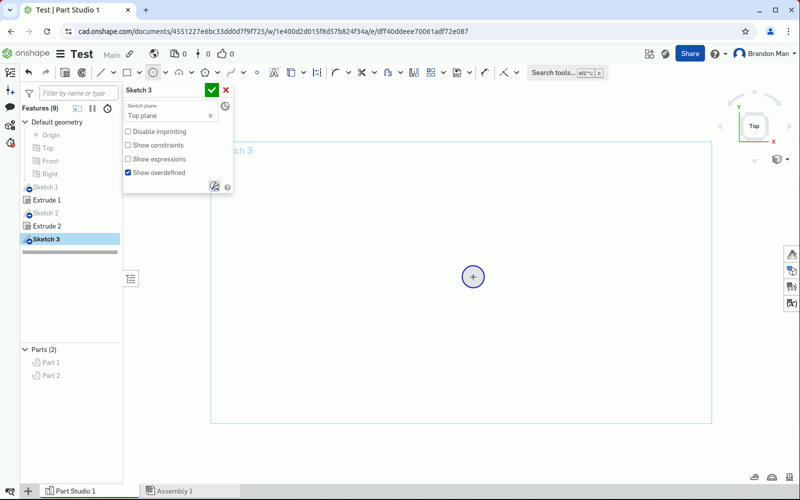
key_up(shift)
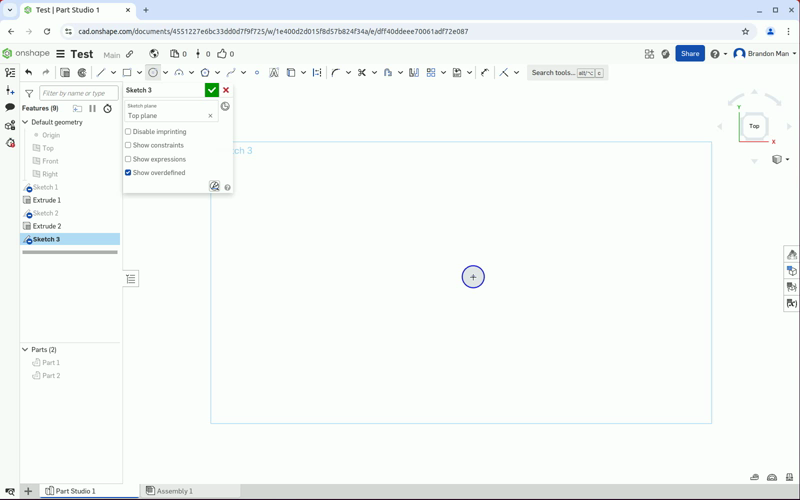
mouse_move(478, 276)
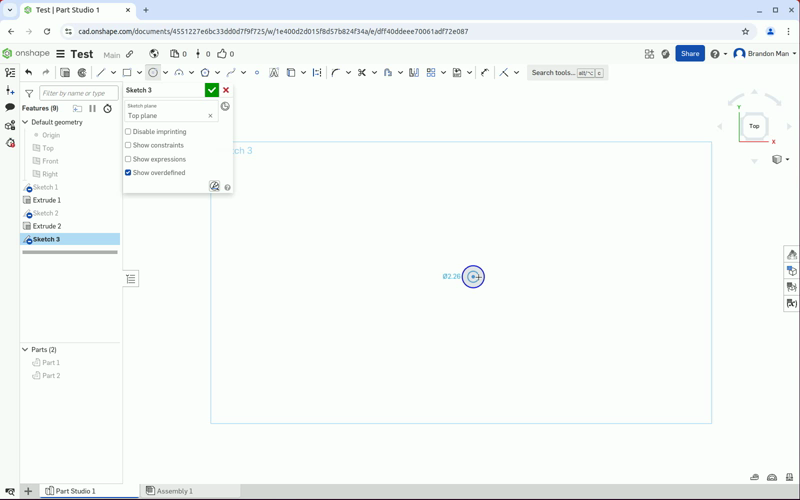
click(478, 276)
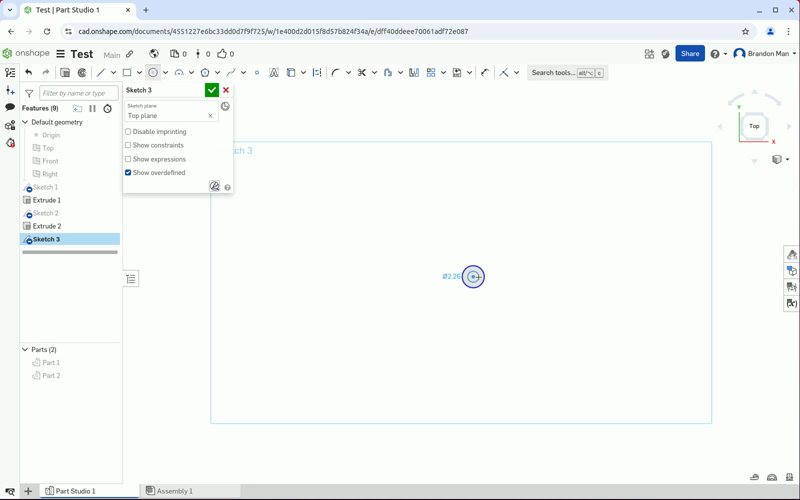
key(esc)
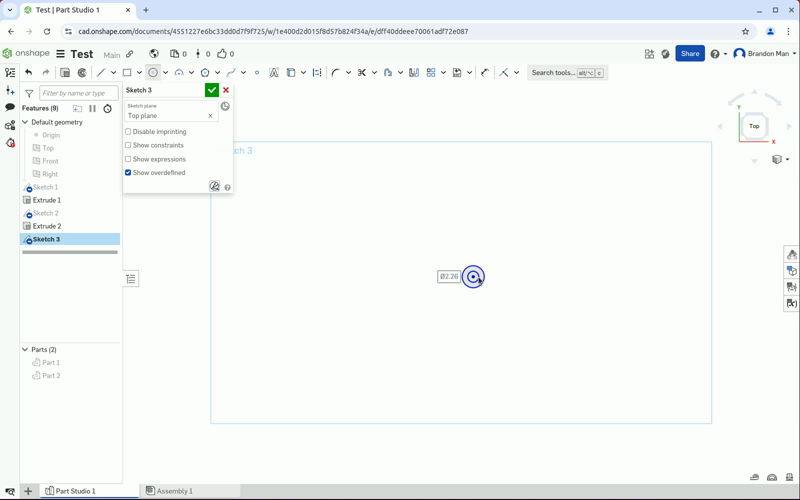
mouse_move(474, 287)
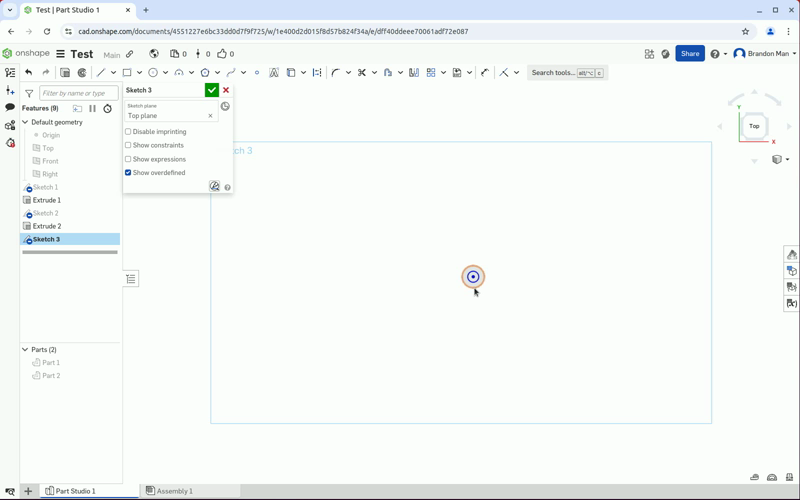
scroll(6)
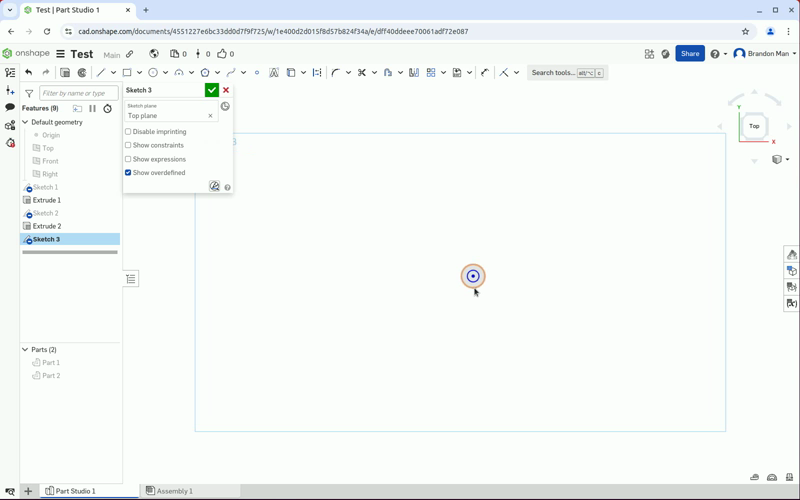
scroll(6)
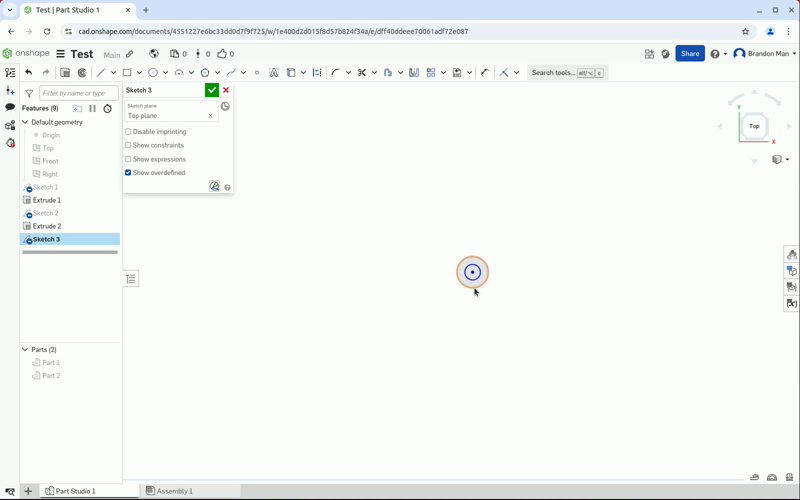
scroll(6)
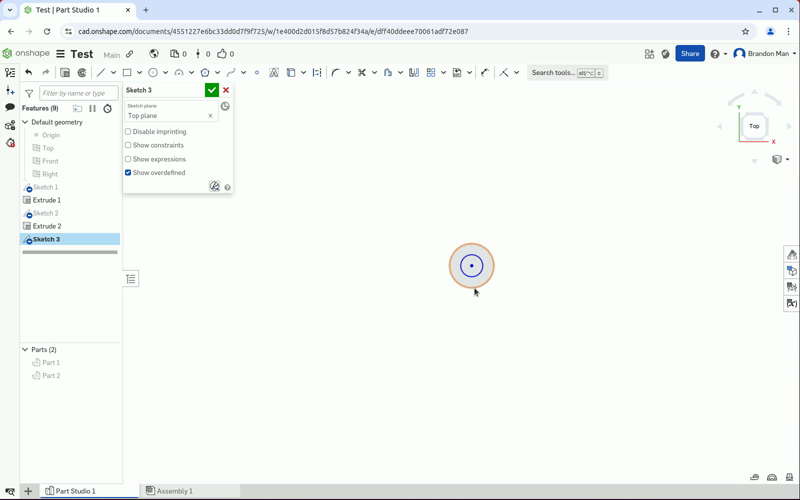
scroll(6)
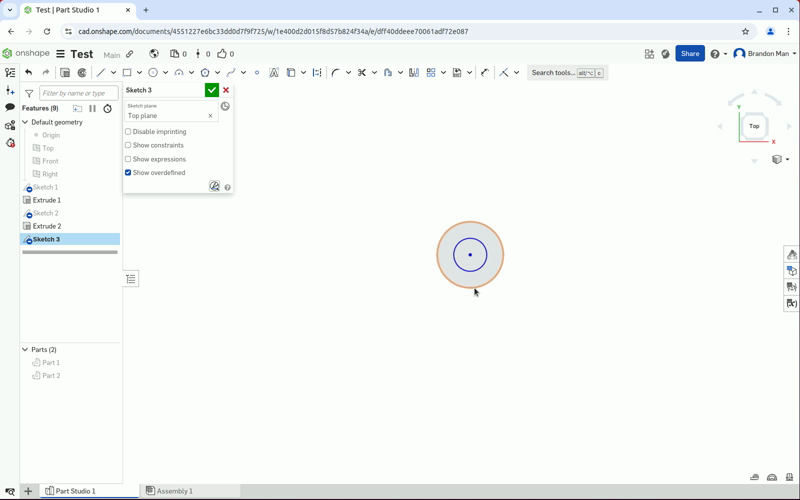
scroll(6)
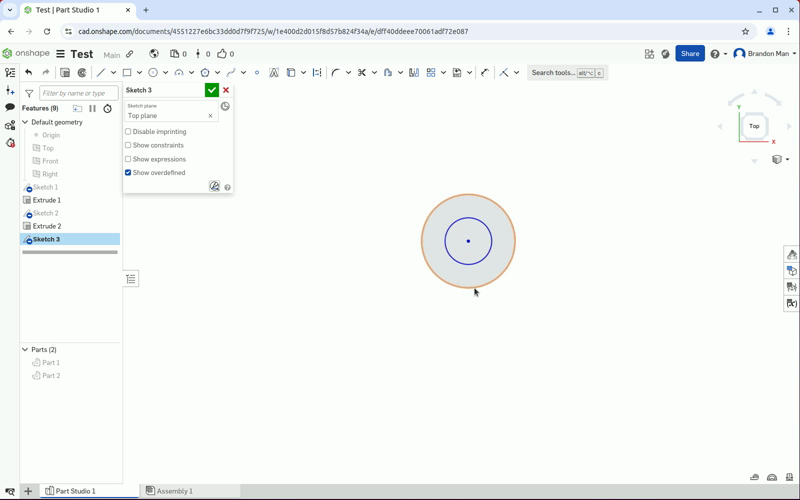
scroll(6)
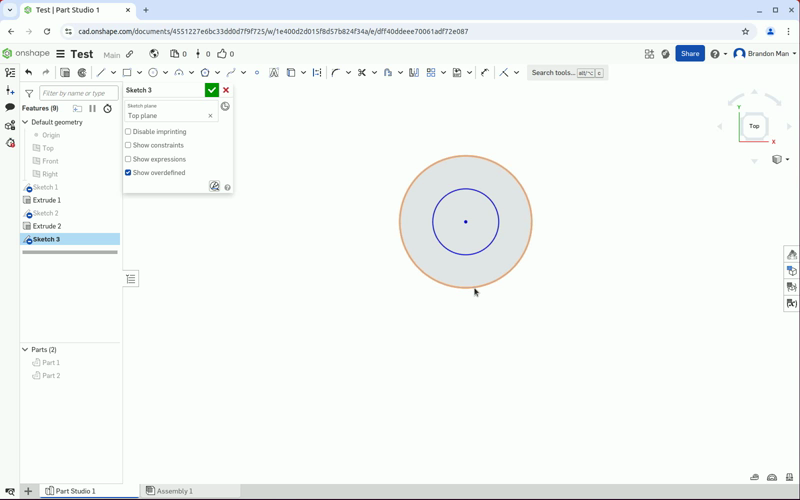
scroll(6)
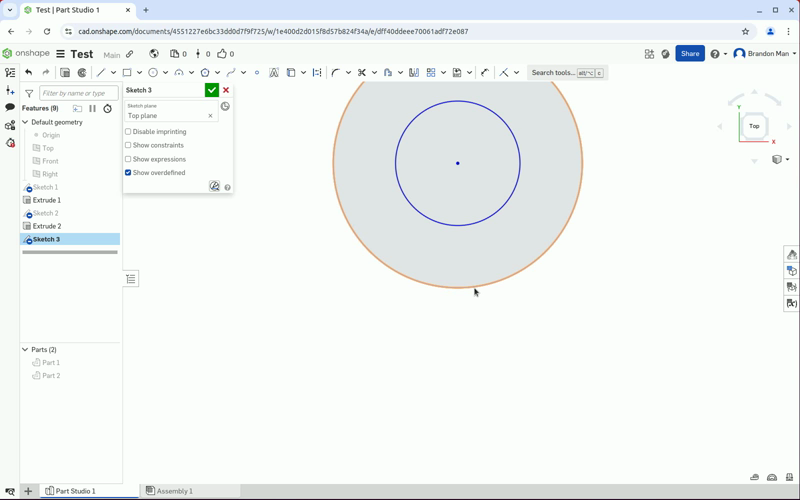
click(474, 287)
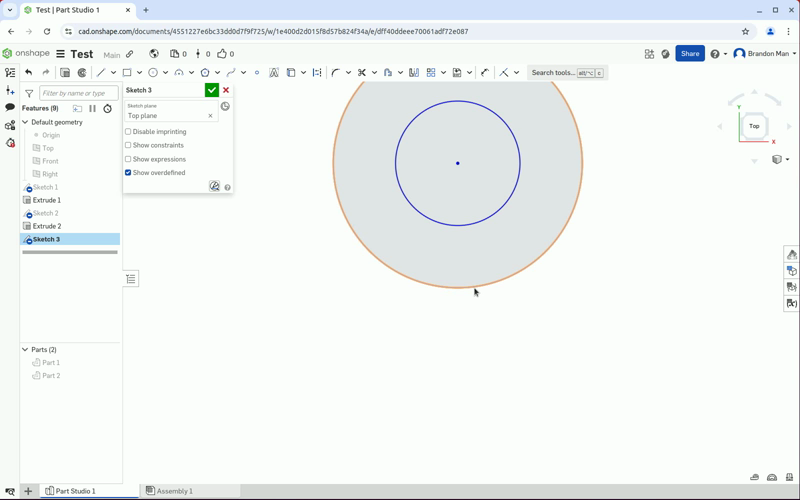
scroll(-6)
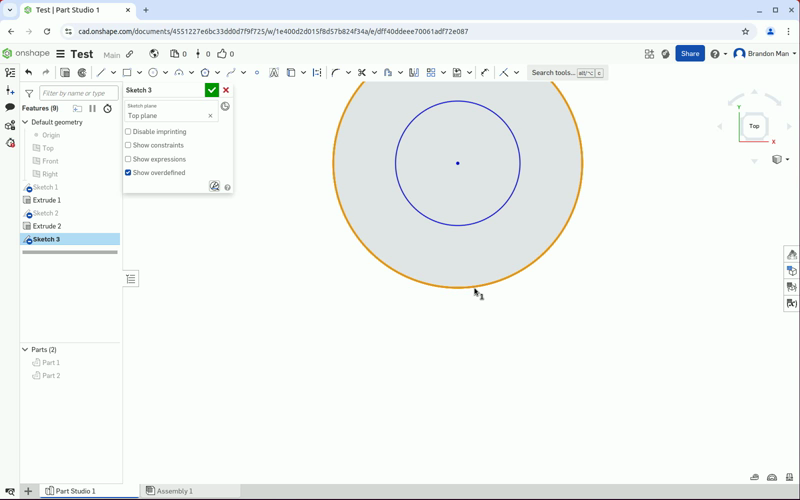
scroll(-6)
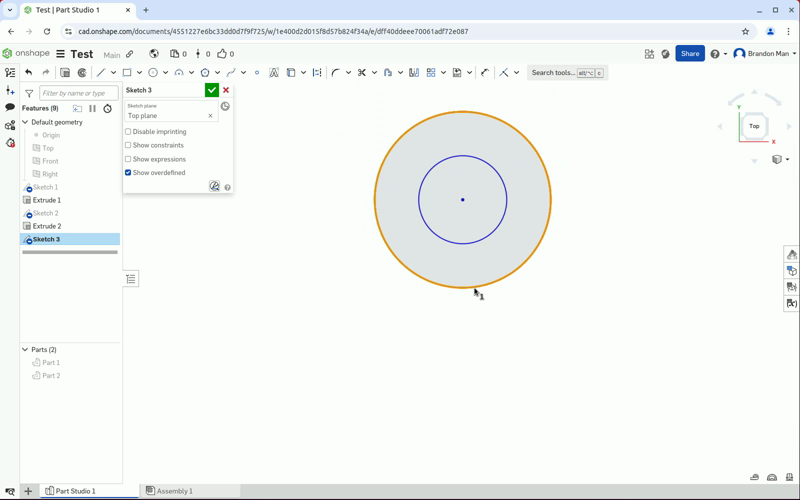
scroll(-6)
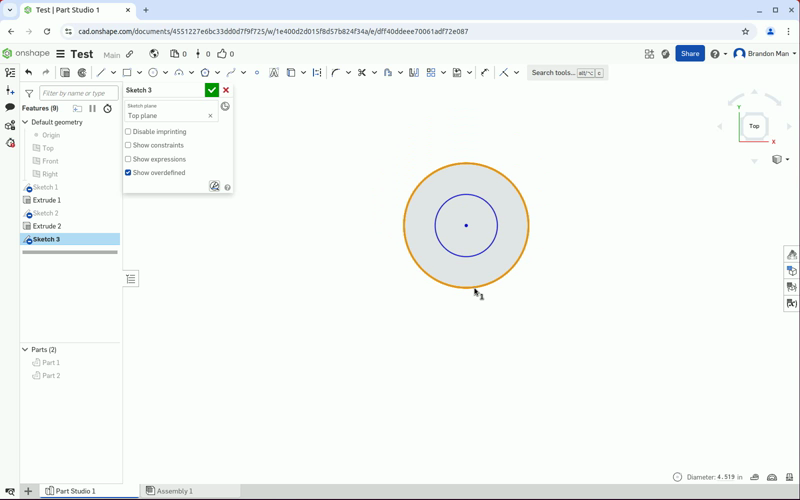
scroll(-6)
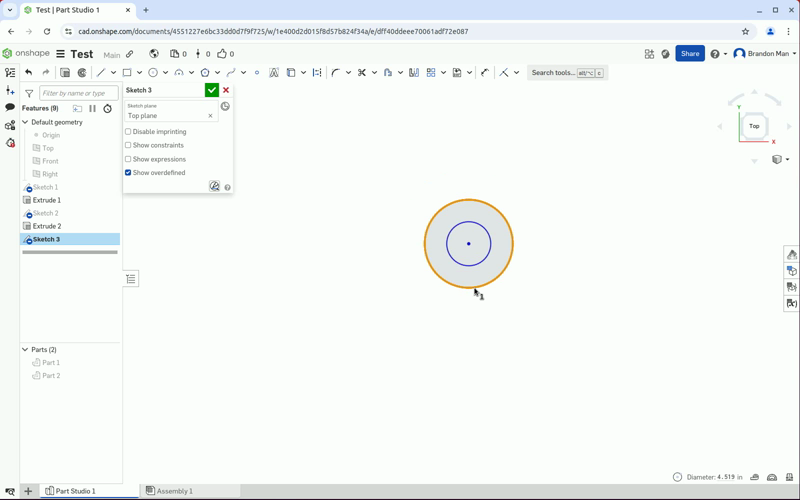
scroll(-6)
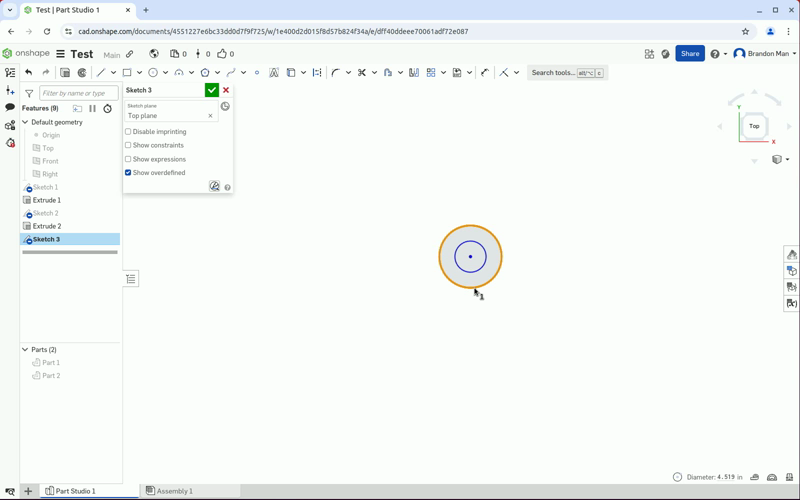
scroll(-6)
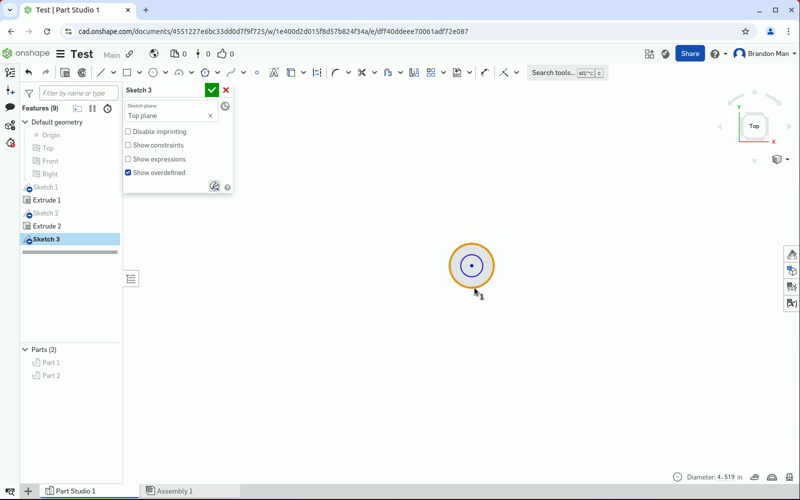
scroll(-6)
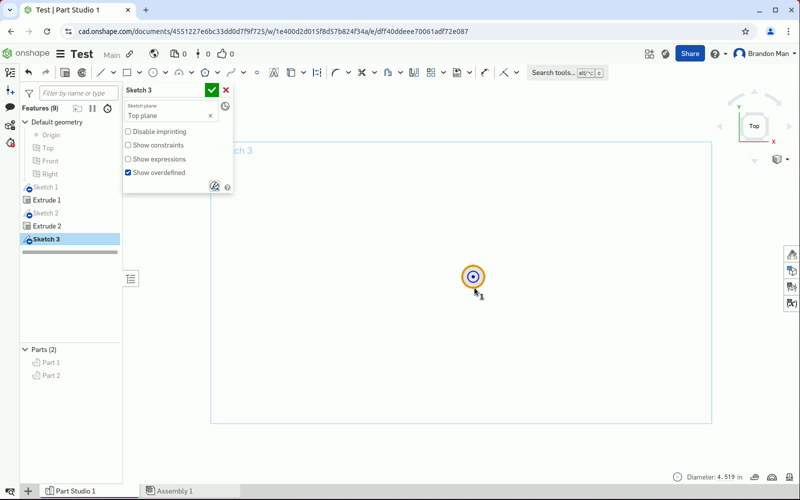
mouse_move(73, 352)
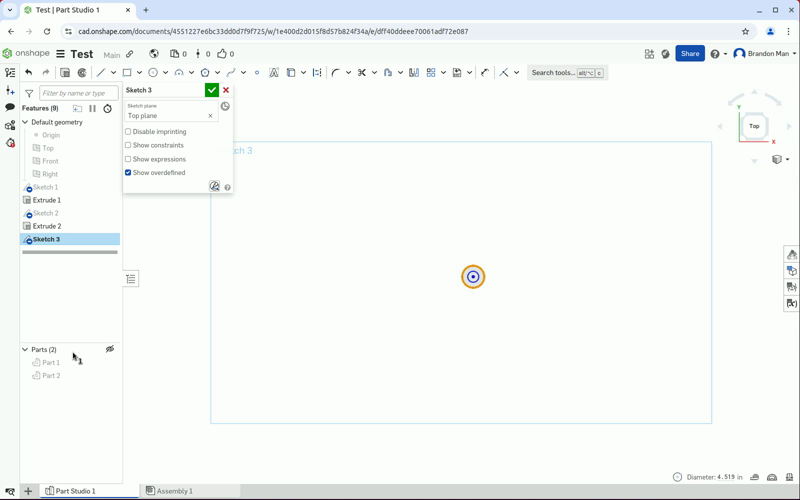
key(shift+y)
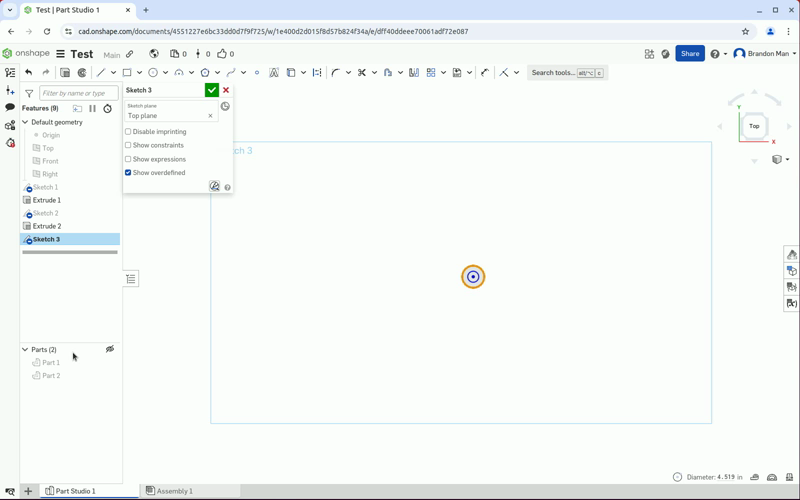
key(shift+e)
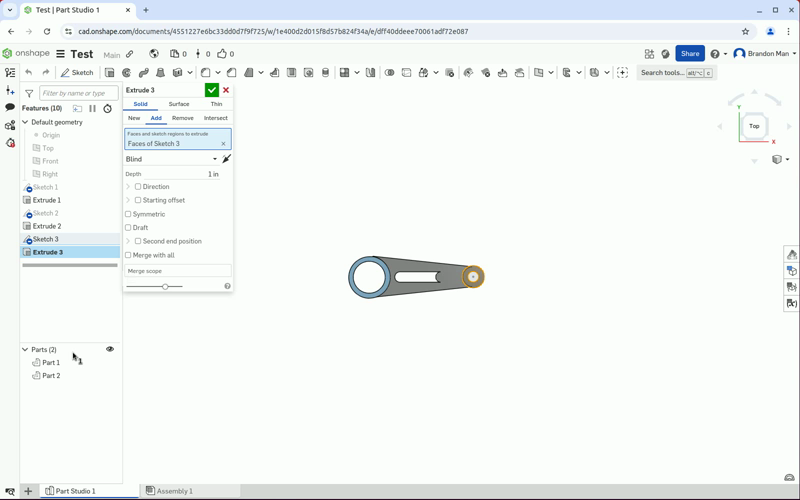
mouse_move(143, 106)
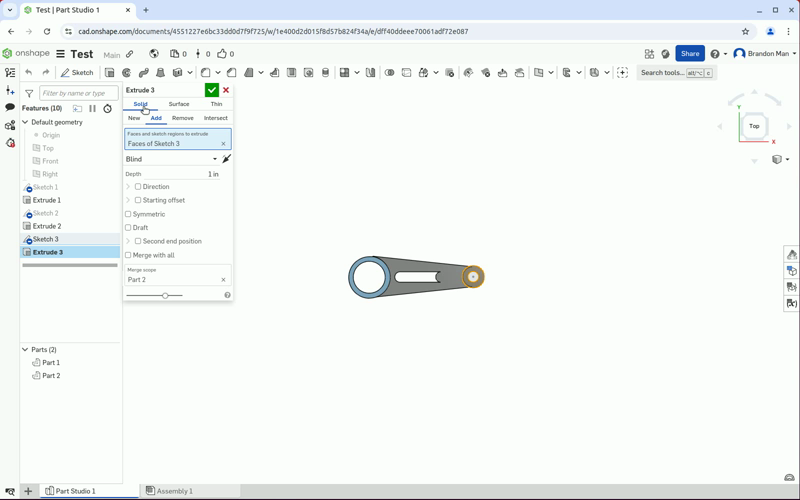
click(143, 106)
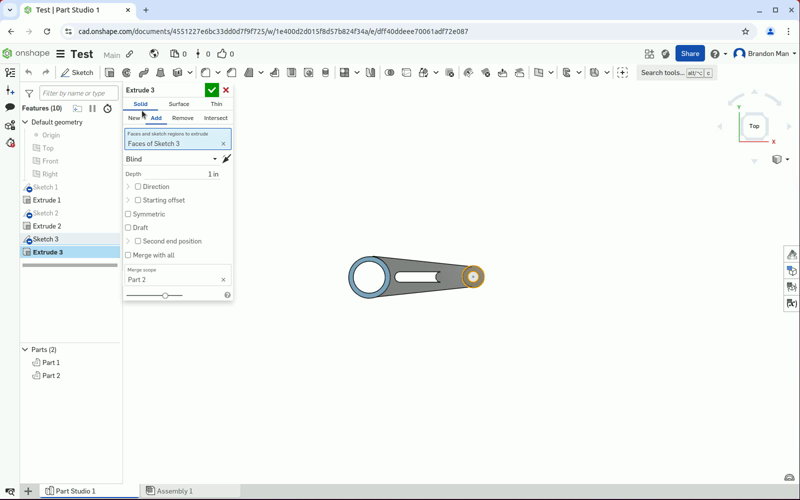
mouse_move(137, 120)
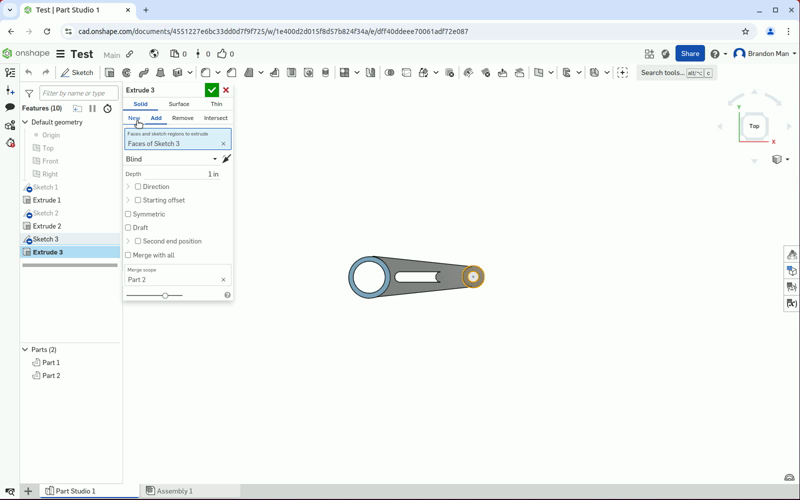
click(137, 120)
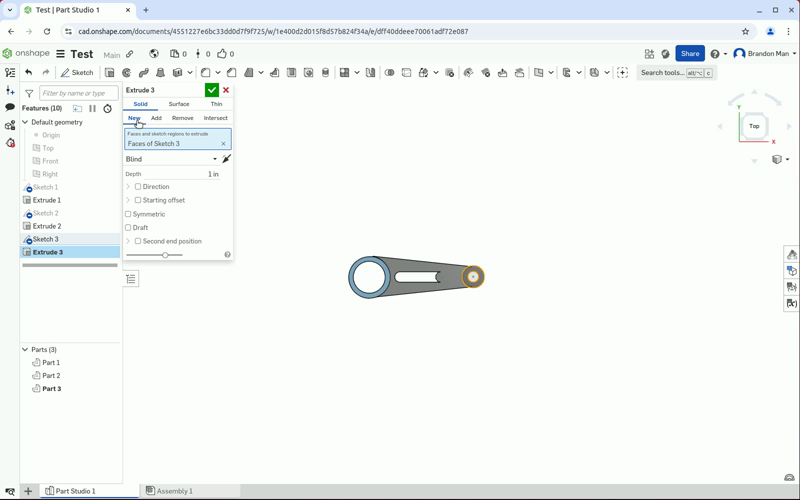
key(tab, 4)
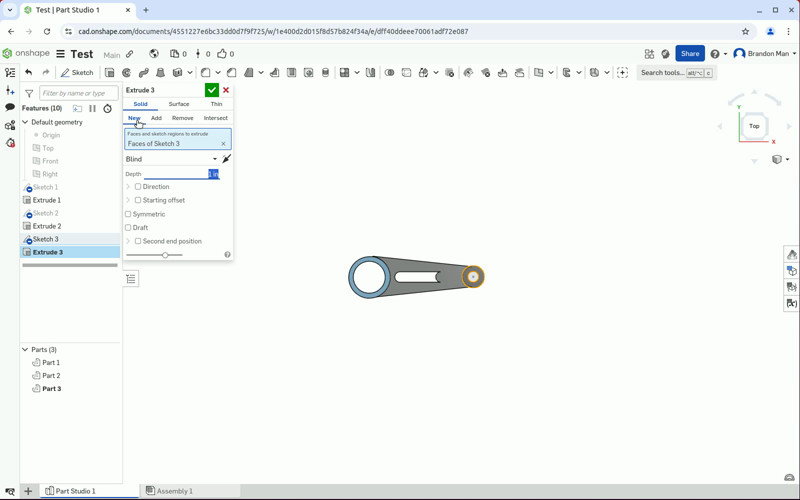
text(5.296)
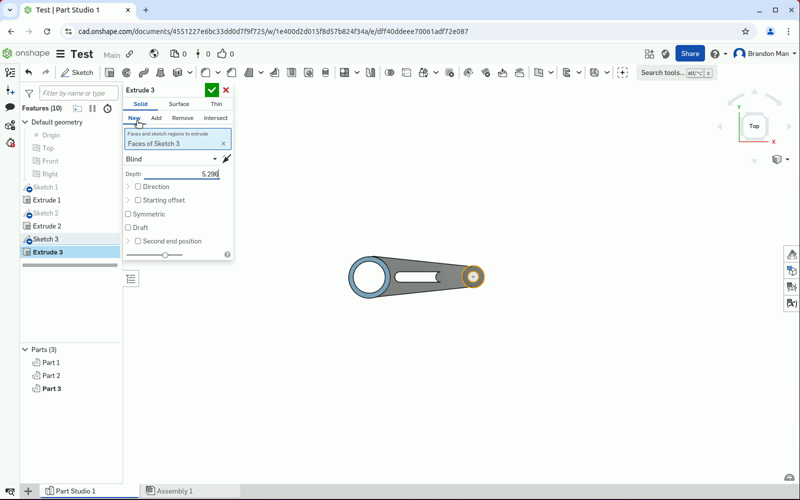
key(enter)
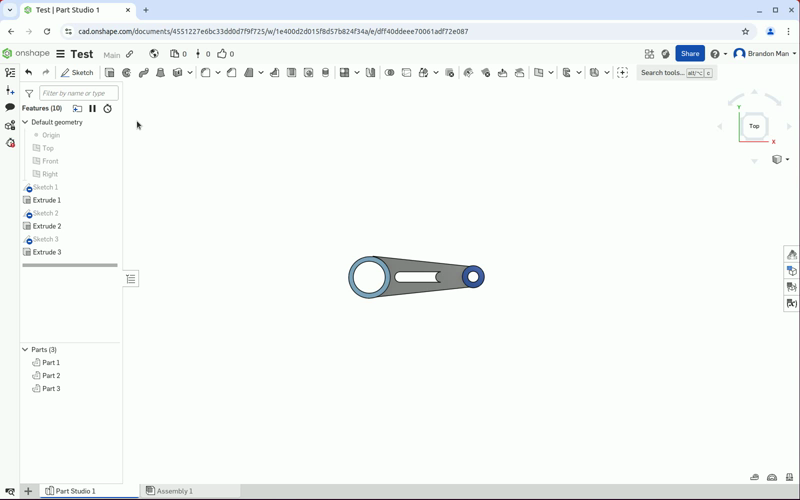
key(shift+h)
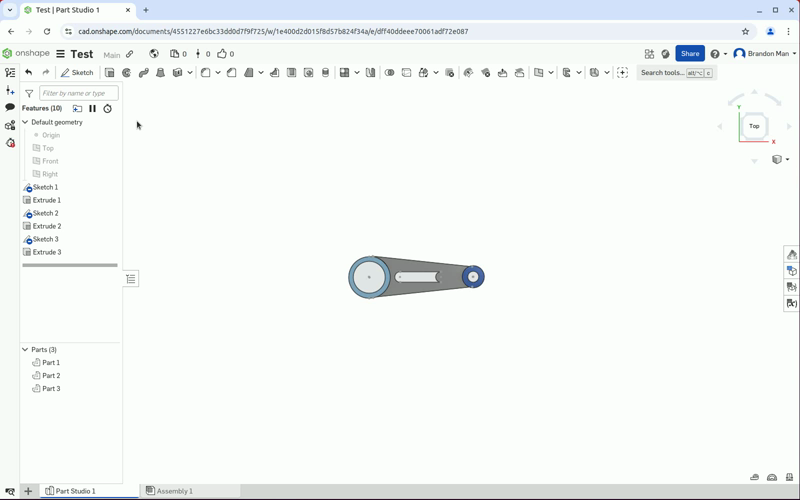
key(shift+h)
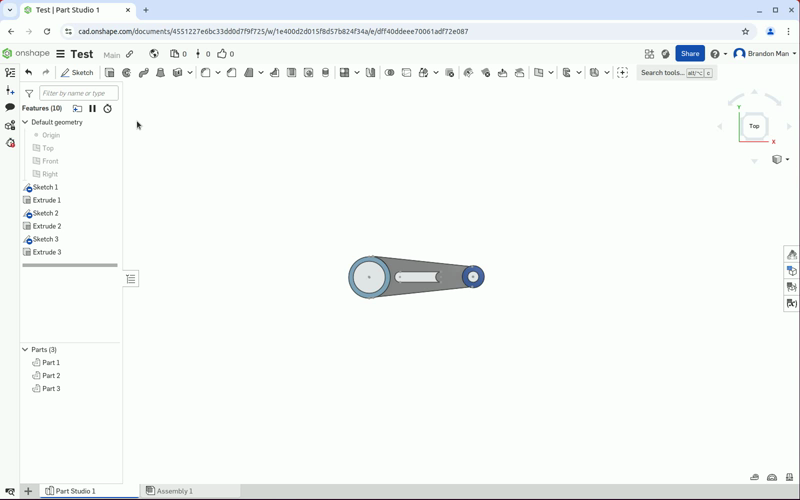
key(shift+7)
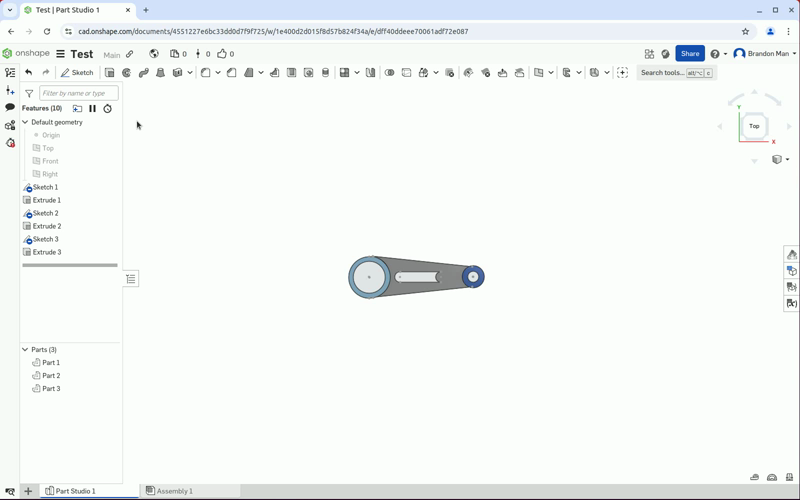
key(up, 3)
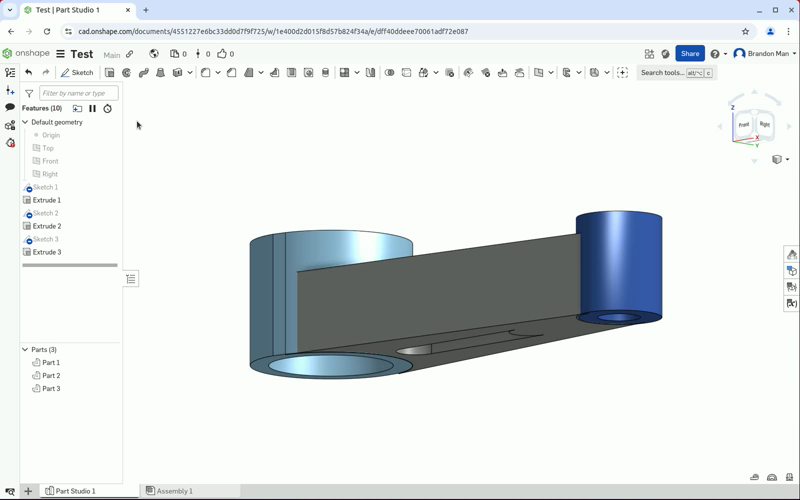
key(left, 3)
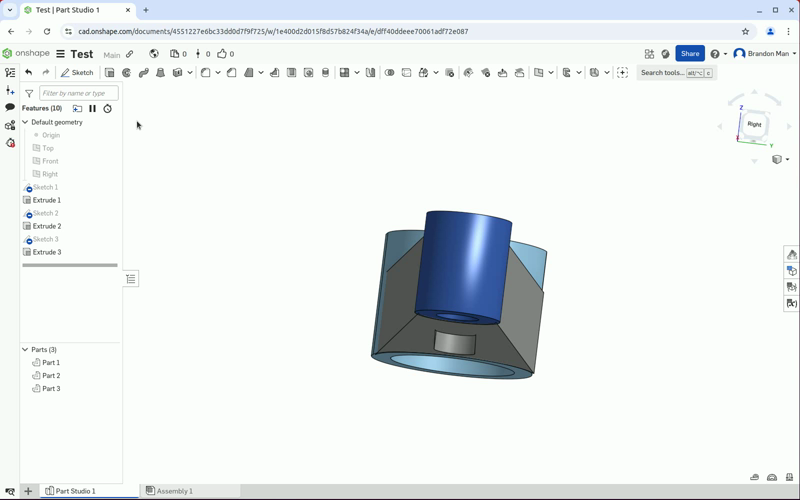
key(right, 3)
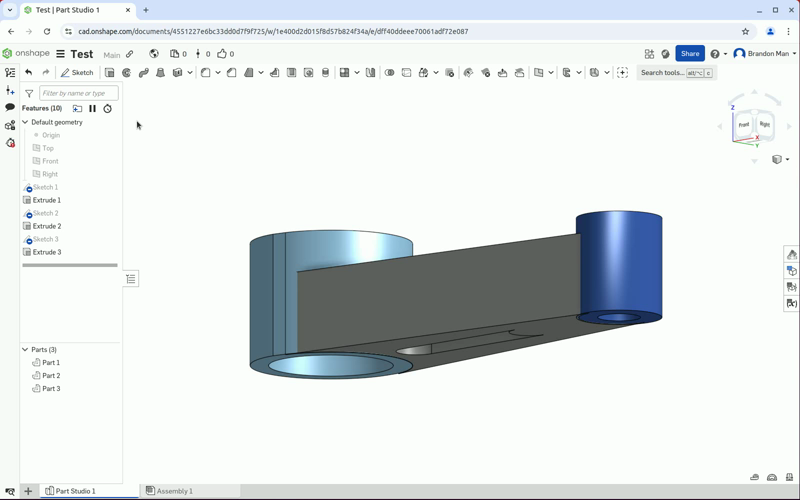
key(down, 3)
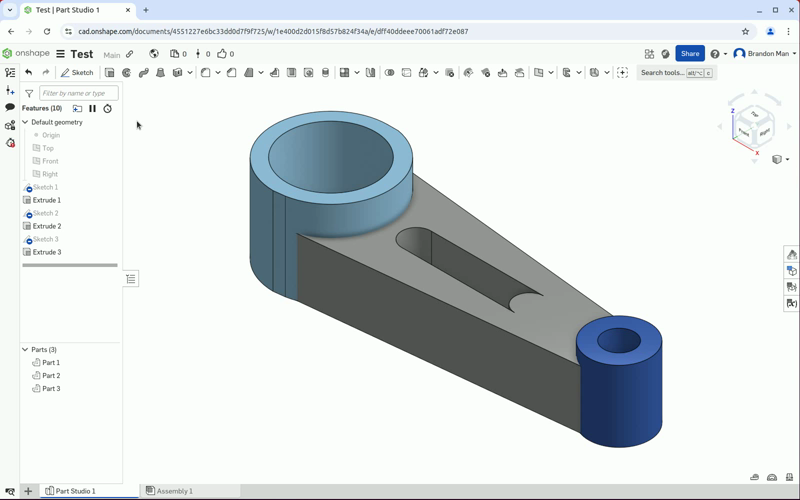
mouse_move(73, 189)
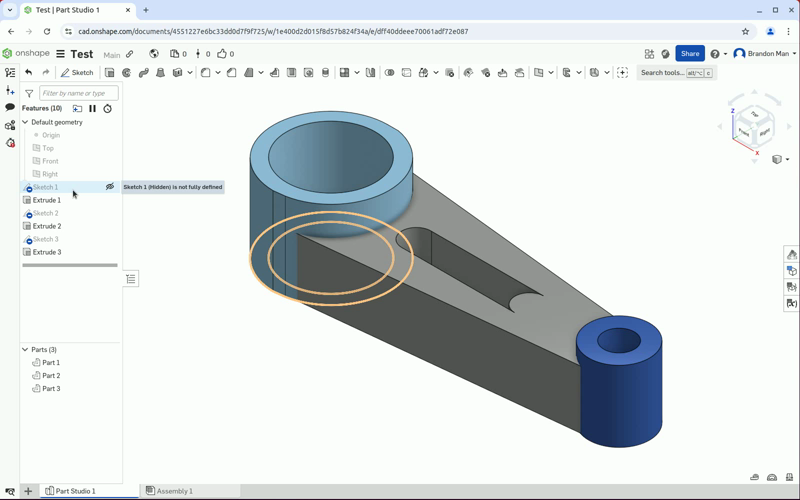
click(73, 189)